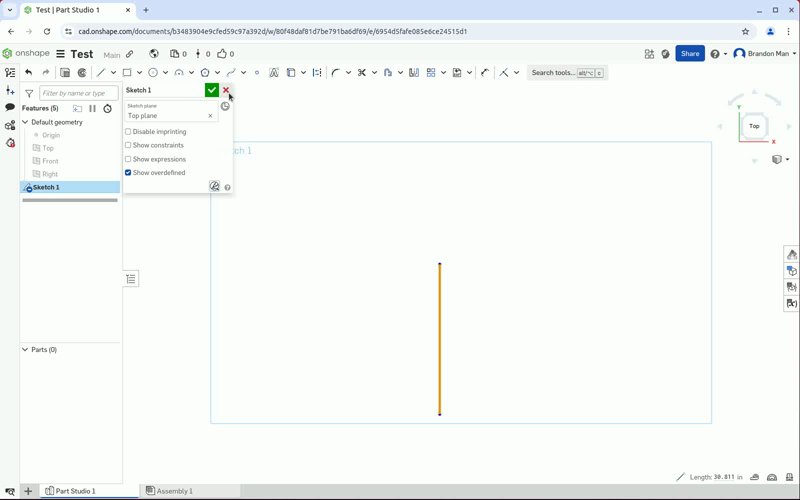
key(shift+h)
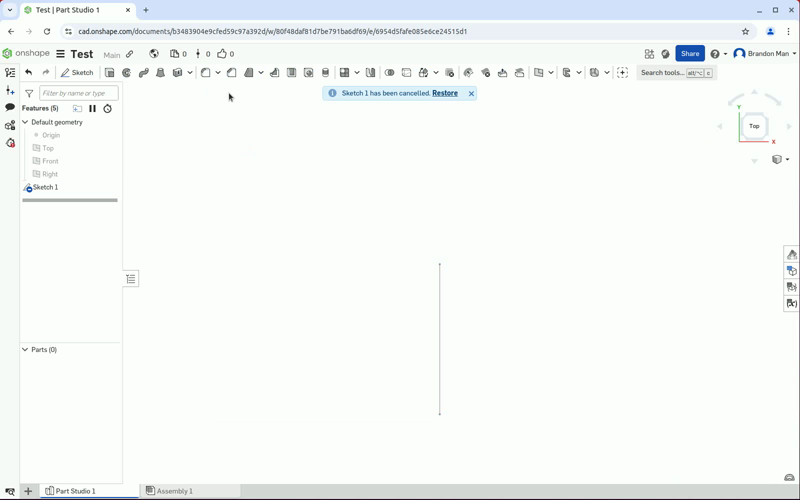
key(shift+s)
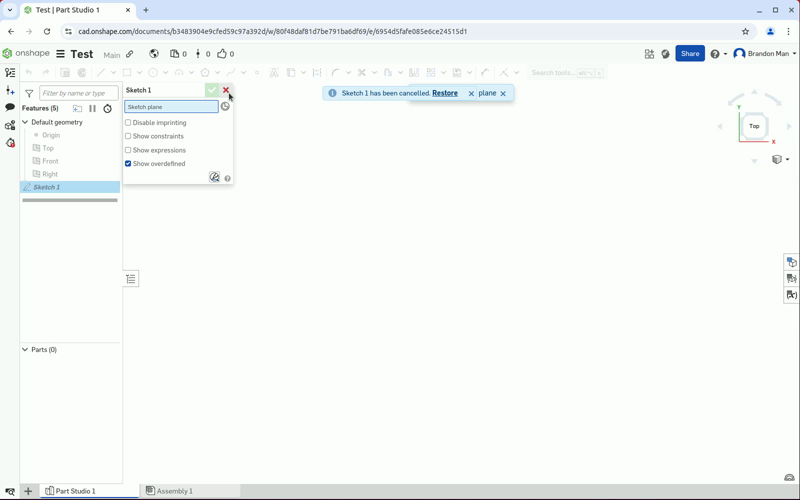
mouse_move(73, 150)
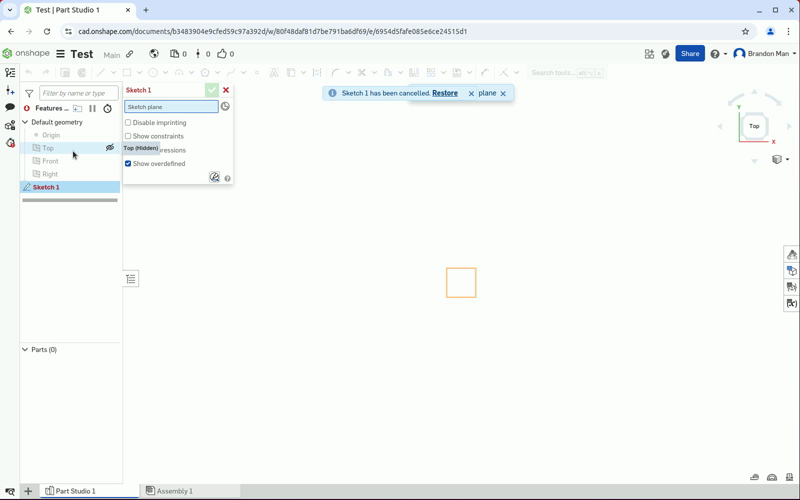
click(73, 150)
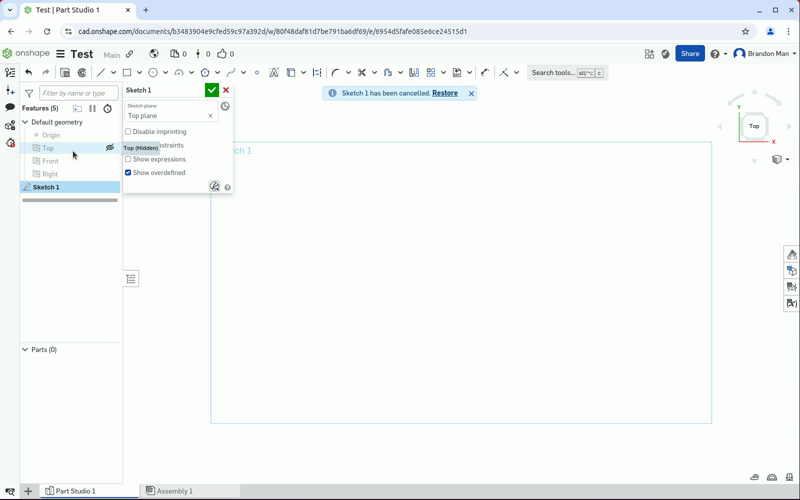
mouse_move(73, 352)
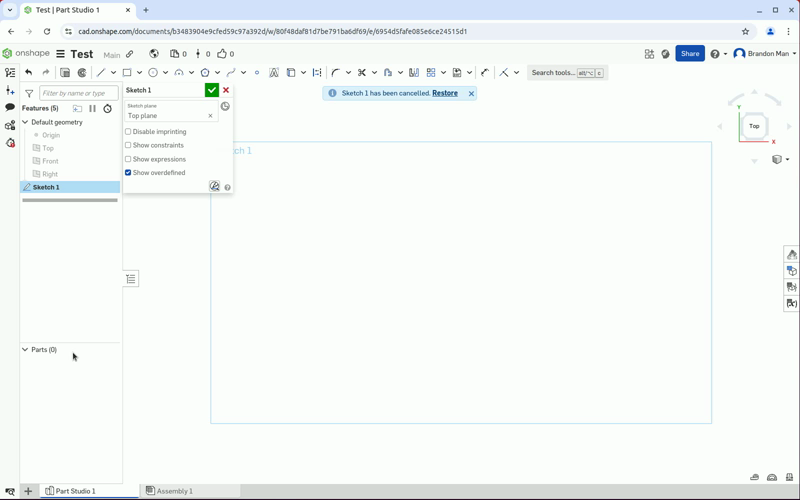
key(y)
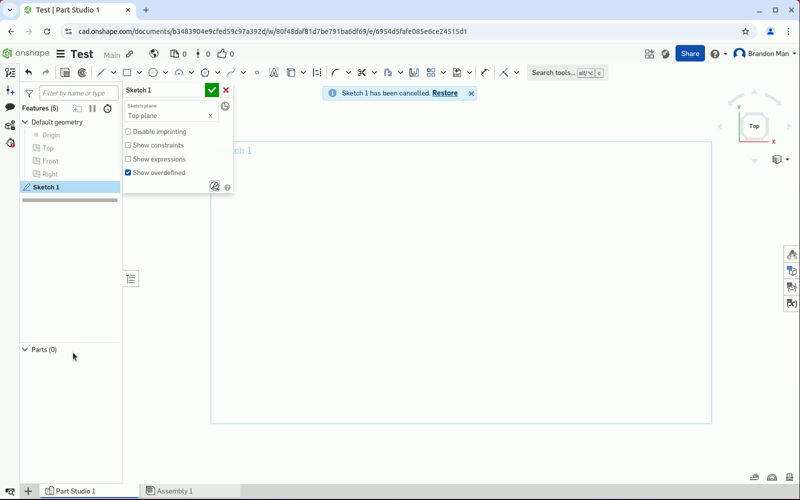
key(l)
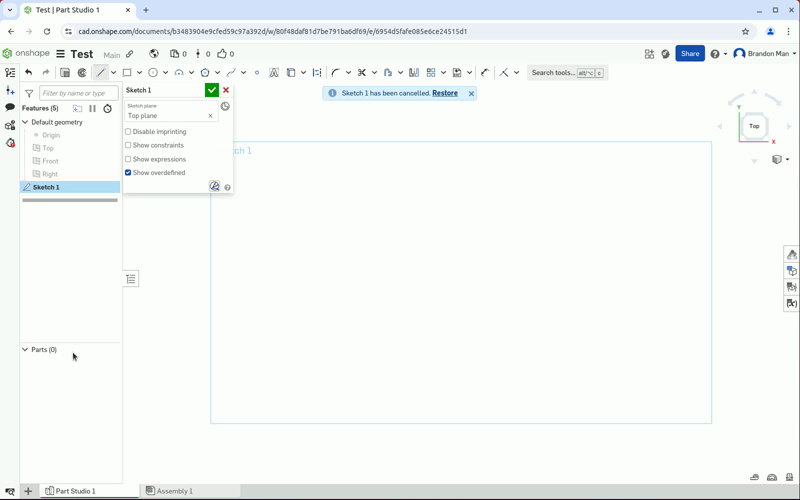
key_down(shift)
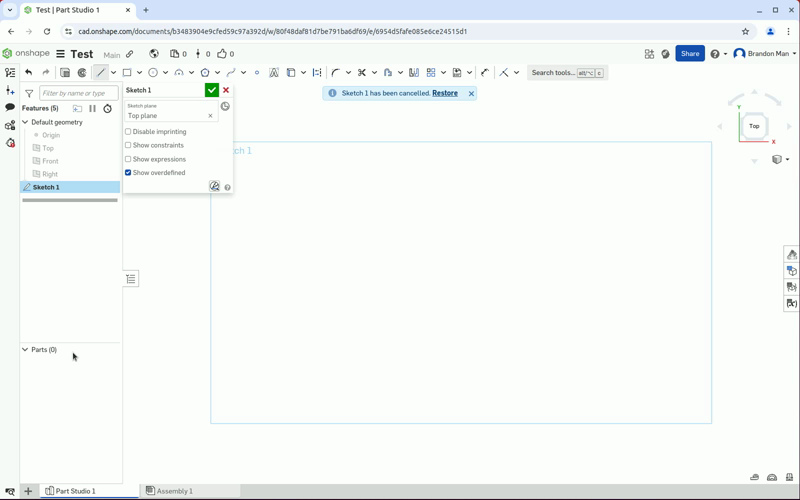
mouse_move(348, 301)
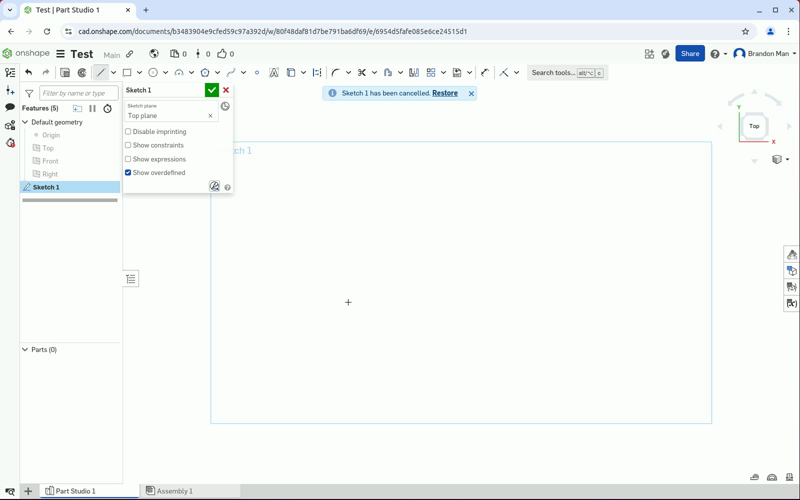
click(348, 301)
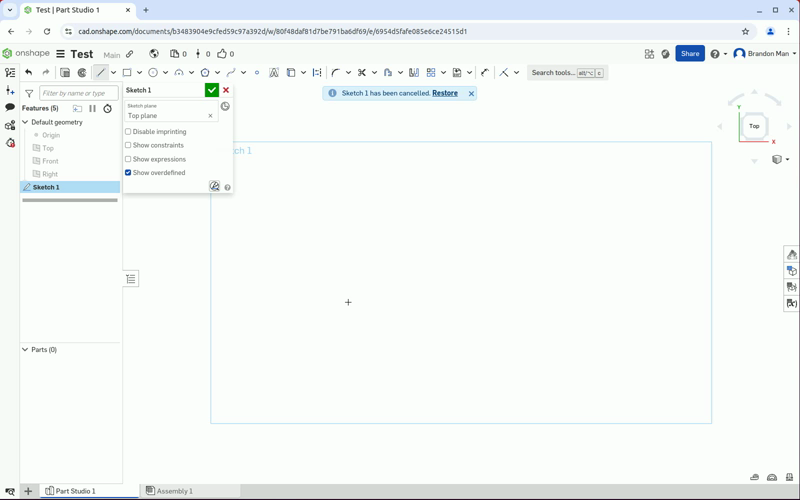
key_up(shift)
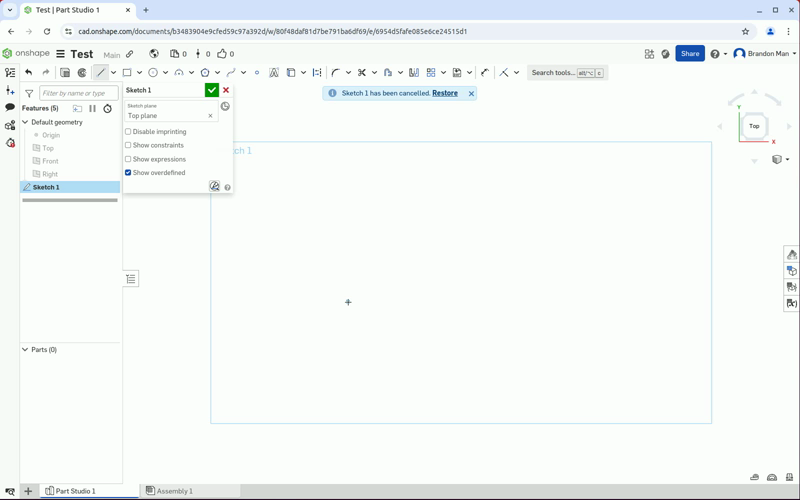
key_down(shift)
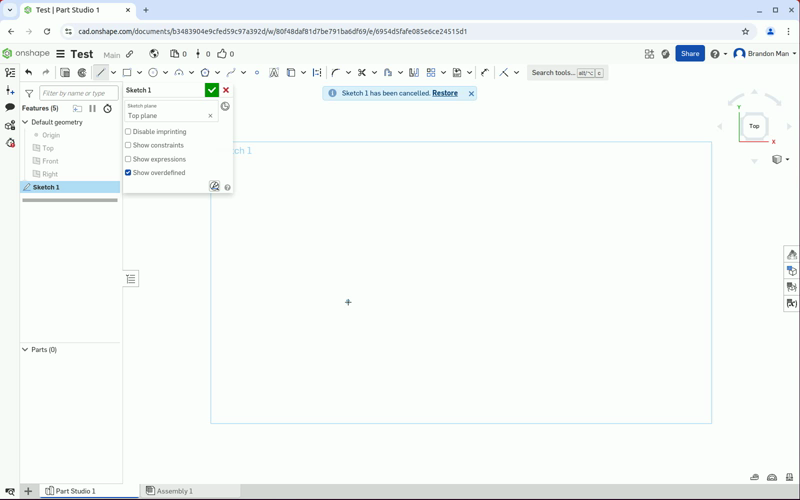
mouse_move(572, 301)
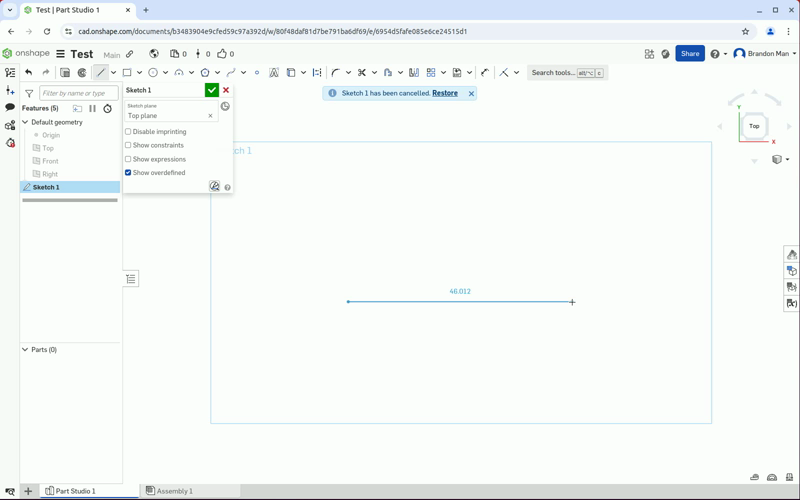
click(572, 301)
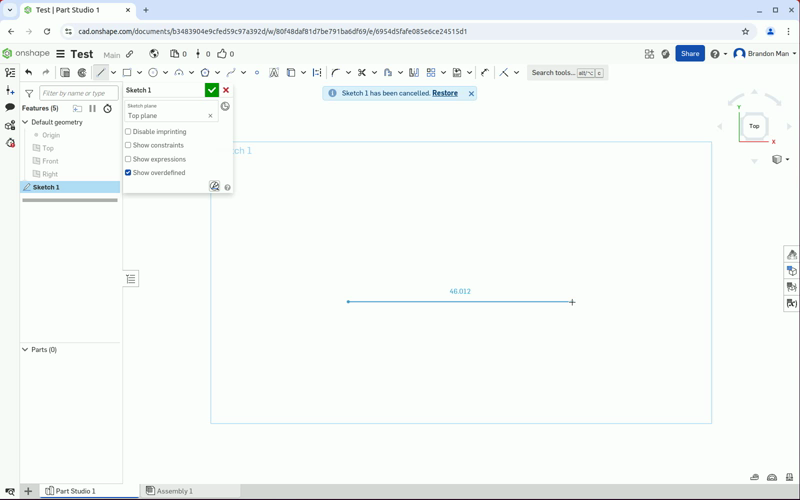
key_up(shift)
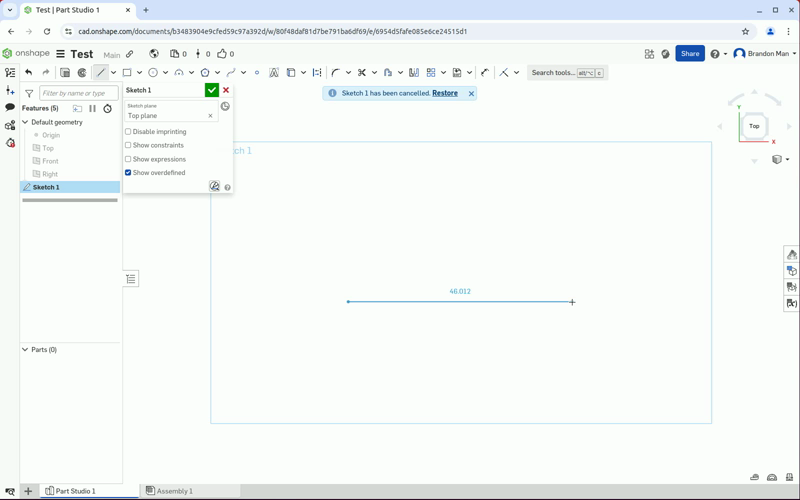
key_down(shift)
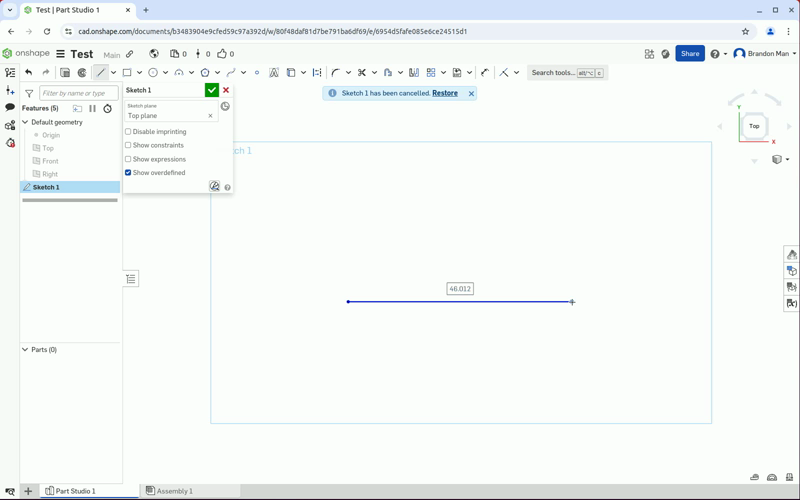
mouse_move(589, 301)
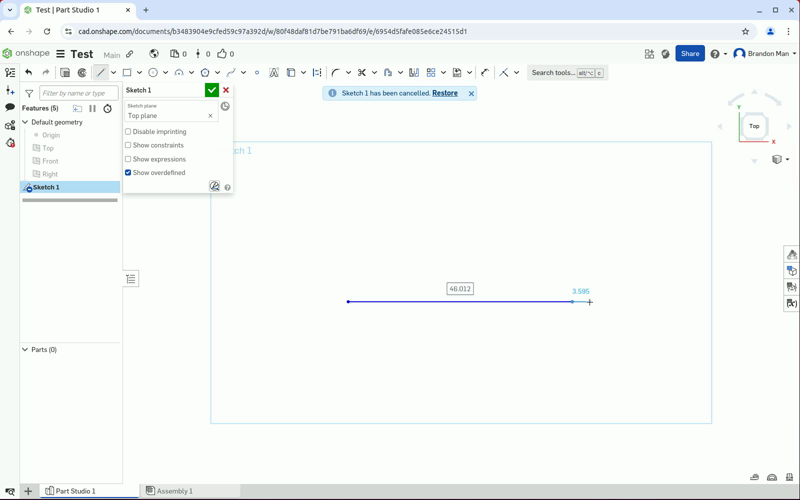
mouse_move(572, 264)
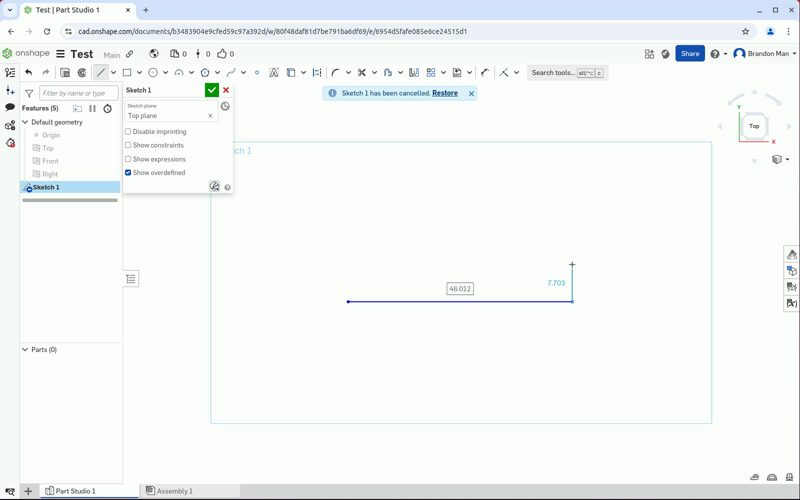
click(572, 264)
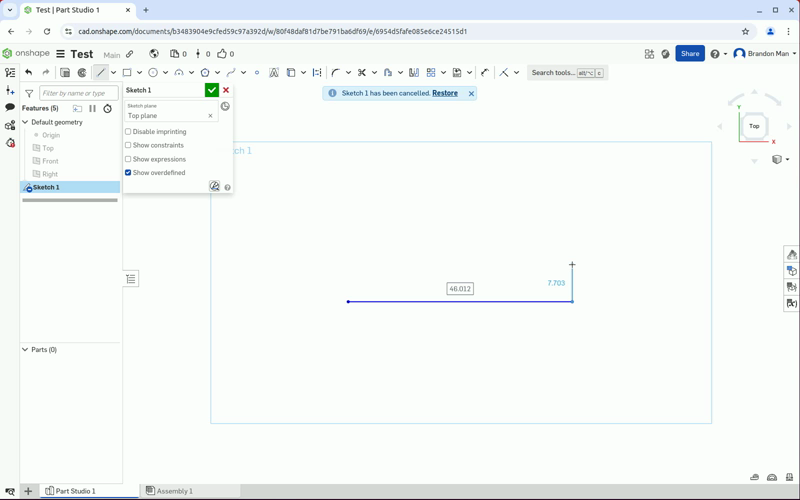
key_up(shift)
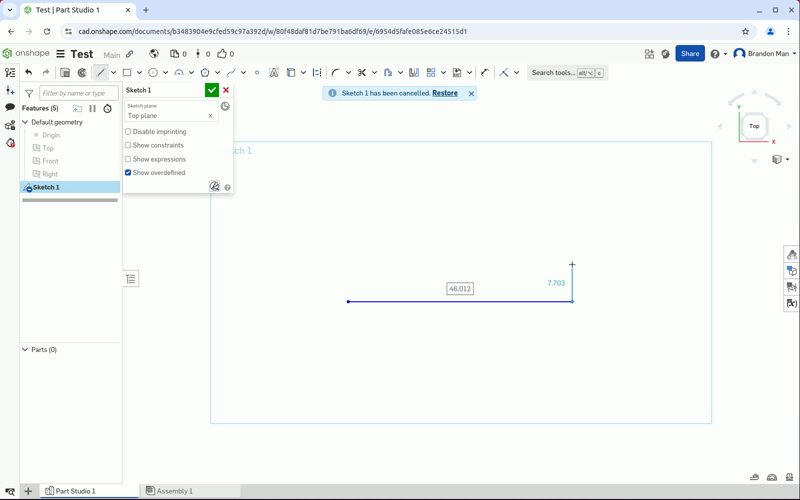
key_down(shift)
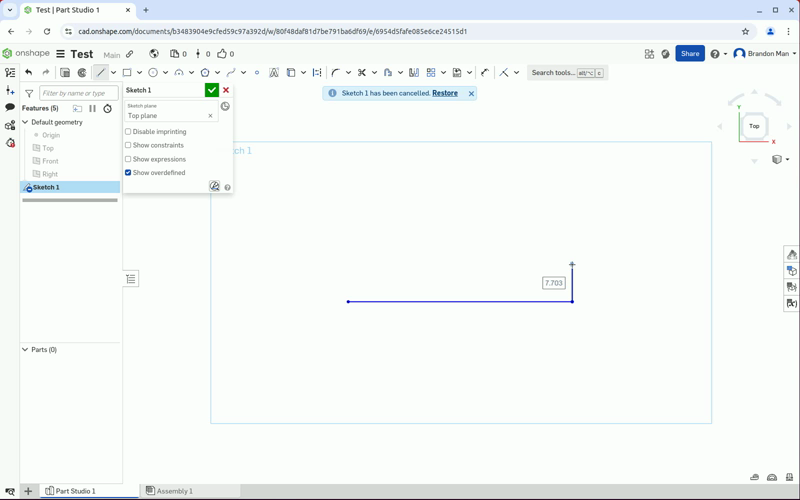
mouse_move(348, 264)
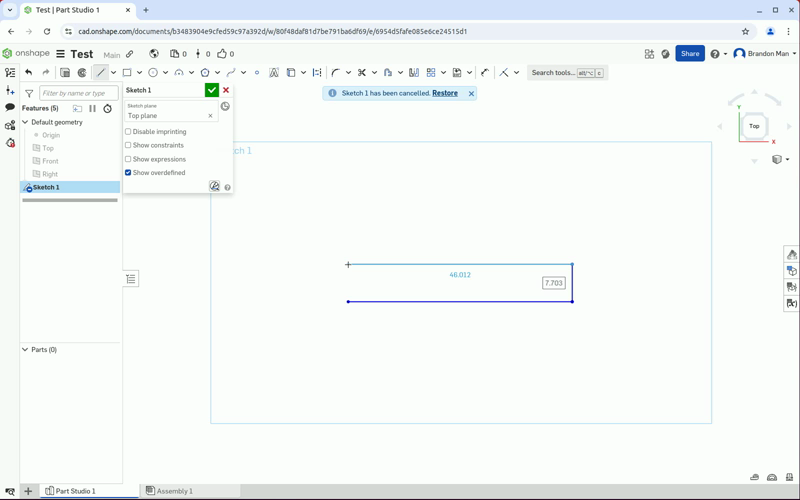
click(348, 264)
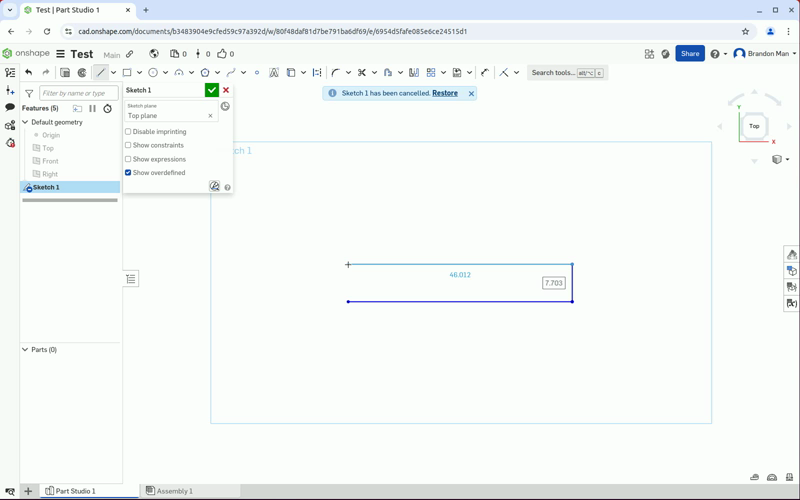
key_up(shift)
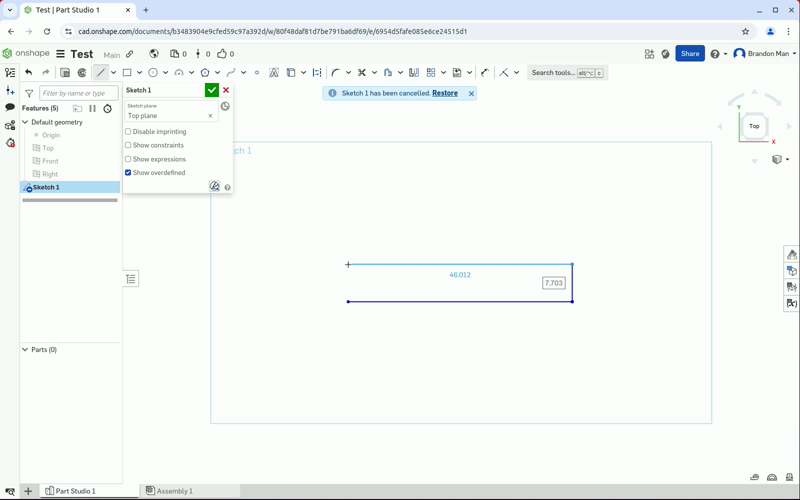
mouse_move(378, 264)
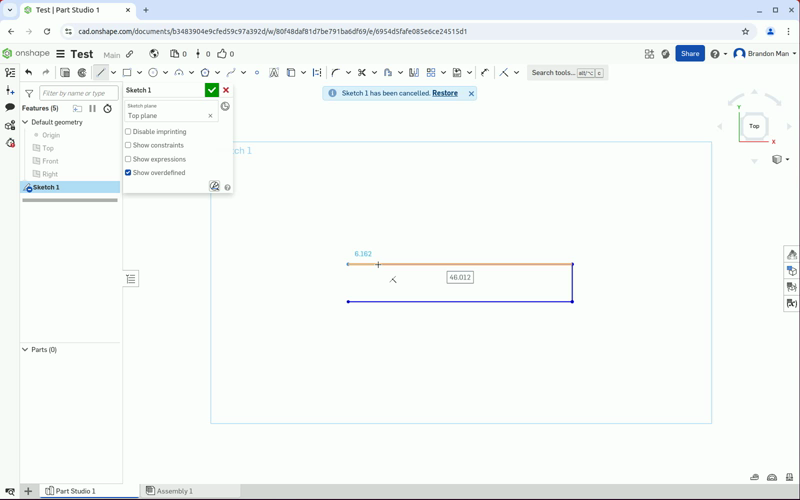
key_down(shift)
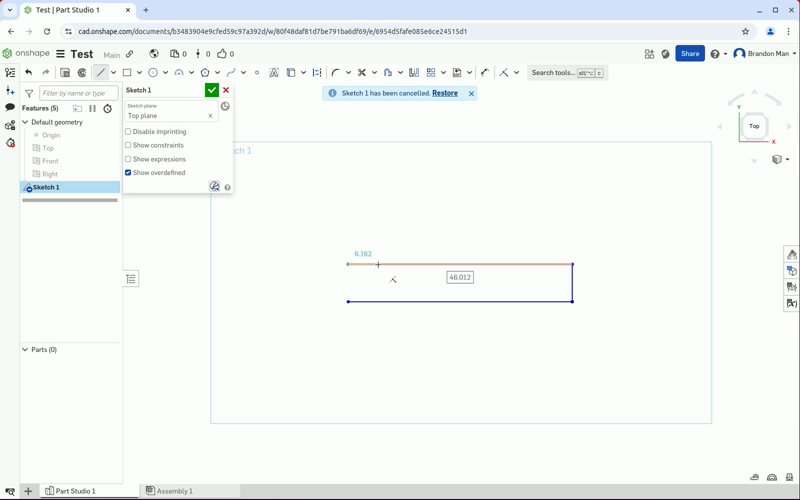
mouse_move(348, 301)
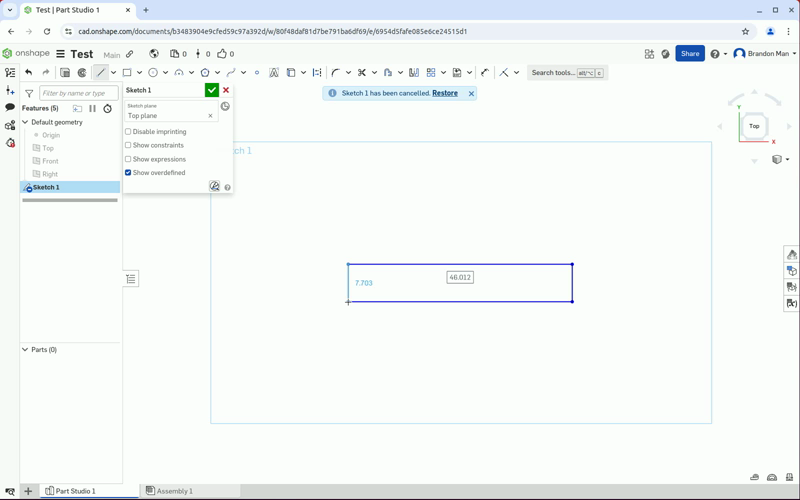
key_up(shift)
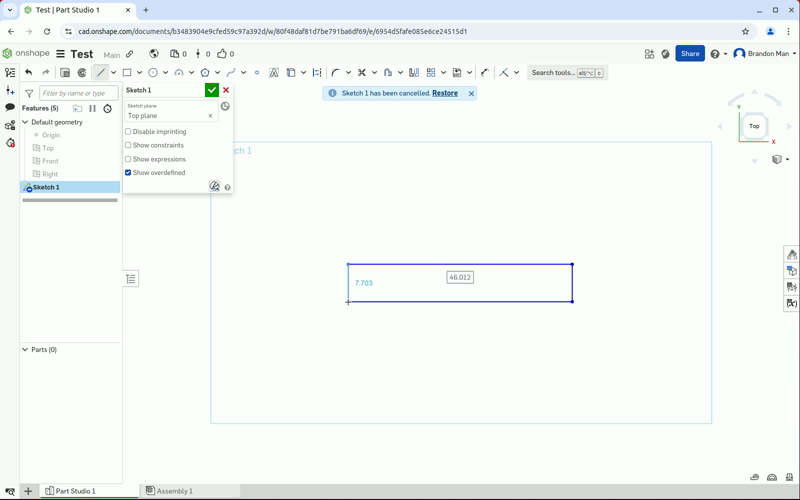
click(348, 301)
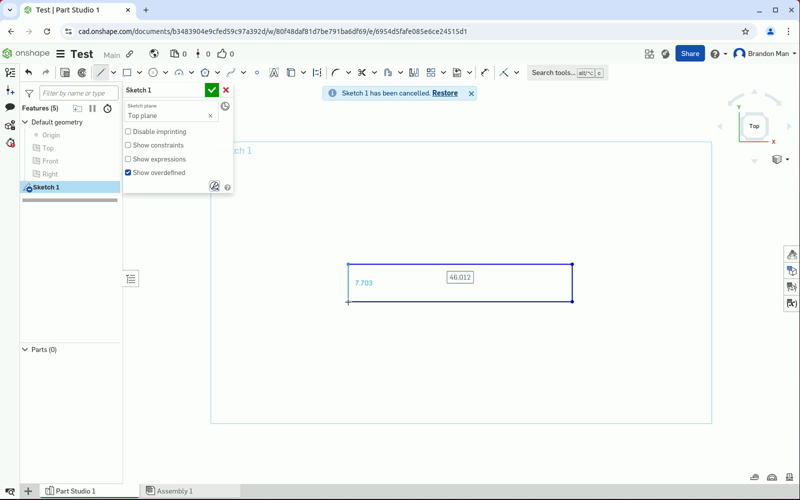
key(esc)
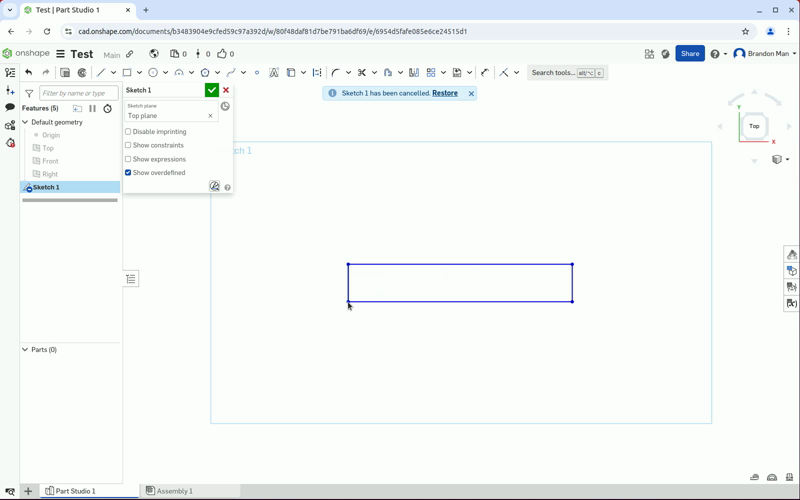
mouse_move(558, 274)
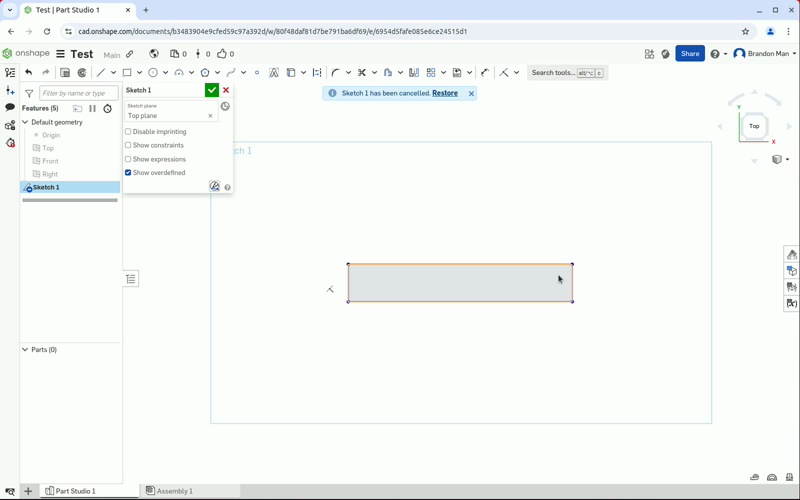
click(558, 274)
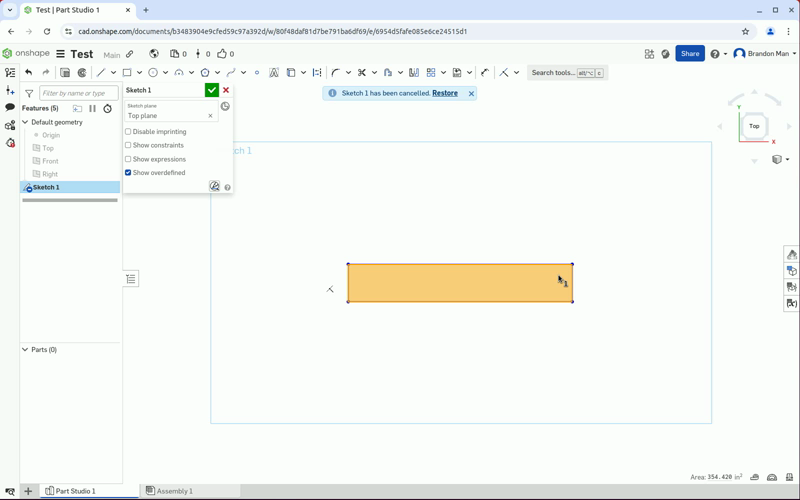
mouse_move(73, 352)
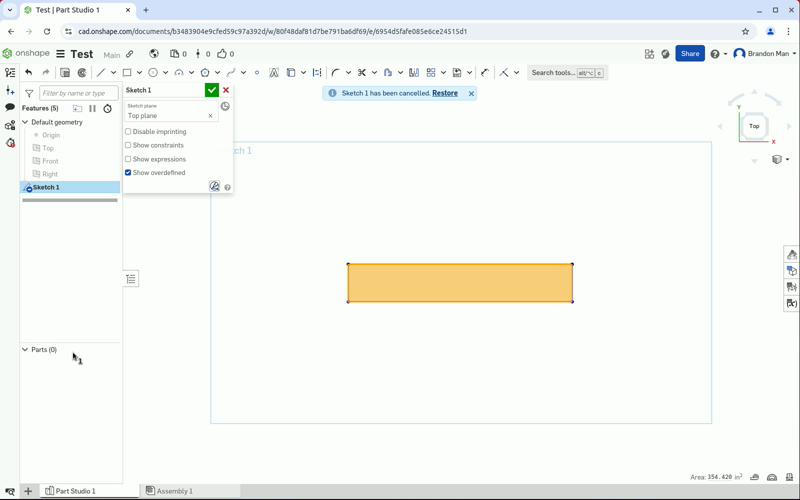
key(shift+y)
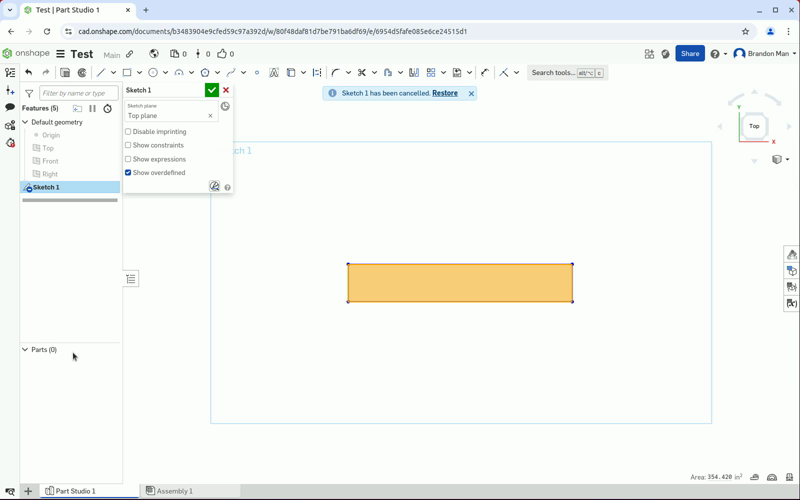
key(shift+e)
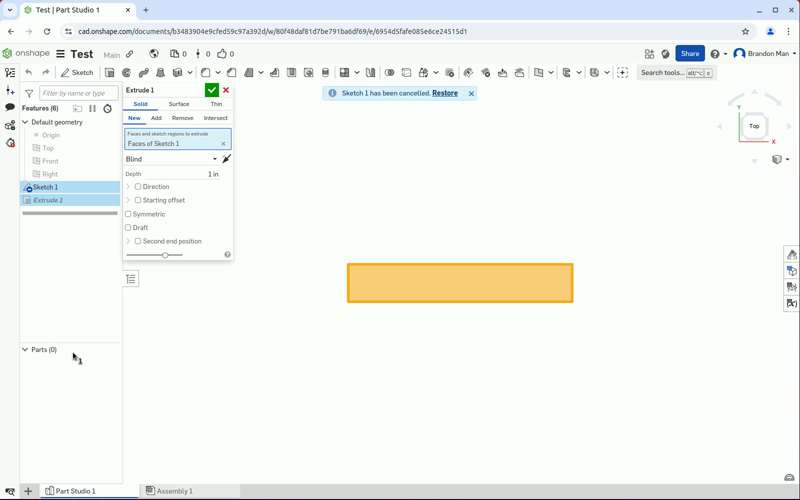
mouse_move(143, 106)
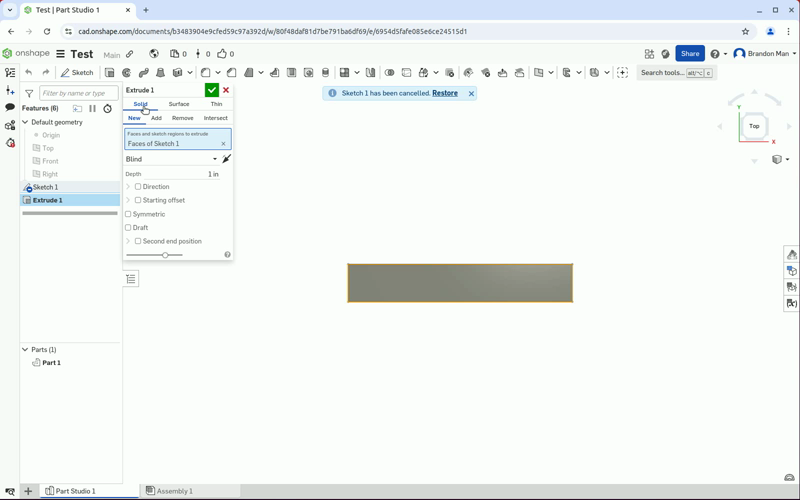
click(143, 106)
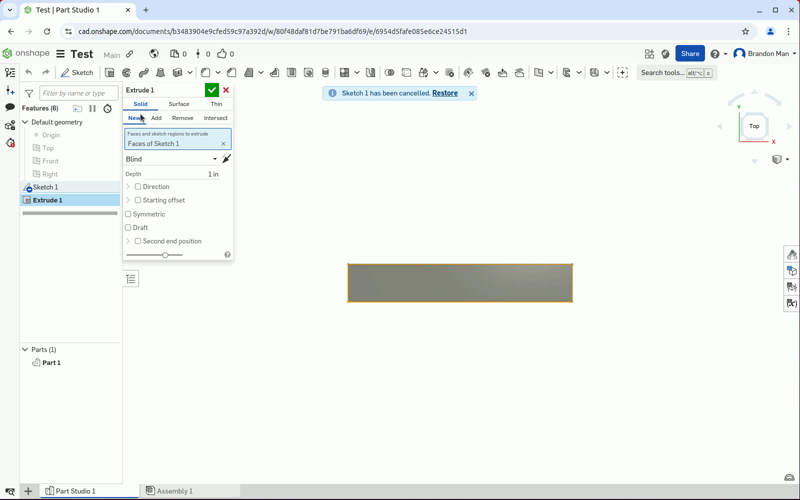
mouse_move(137, 120)
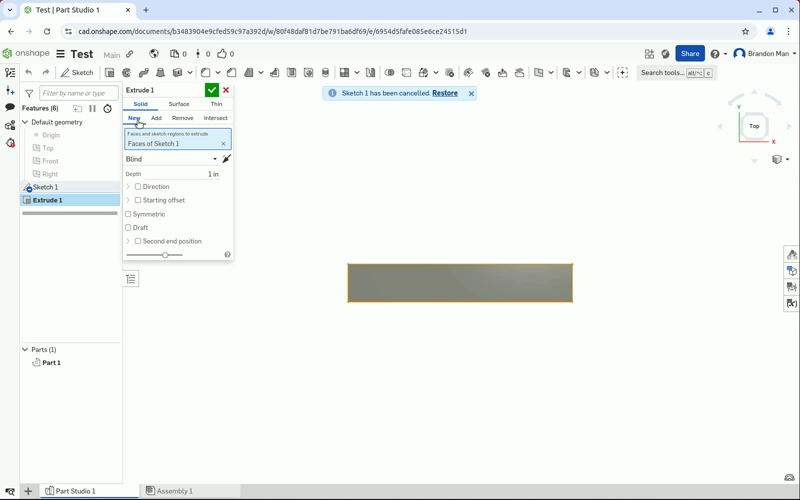
click(137, 120)
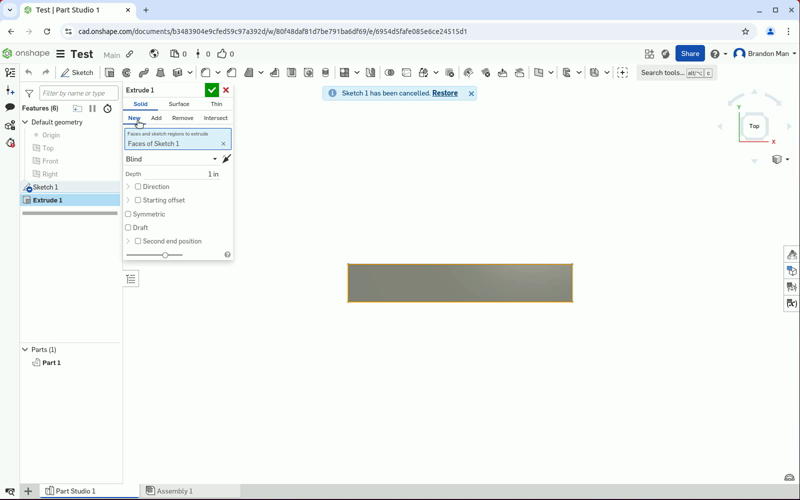
key(tab, 4)
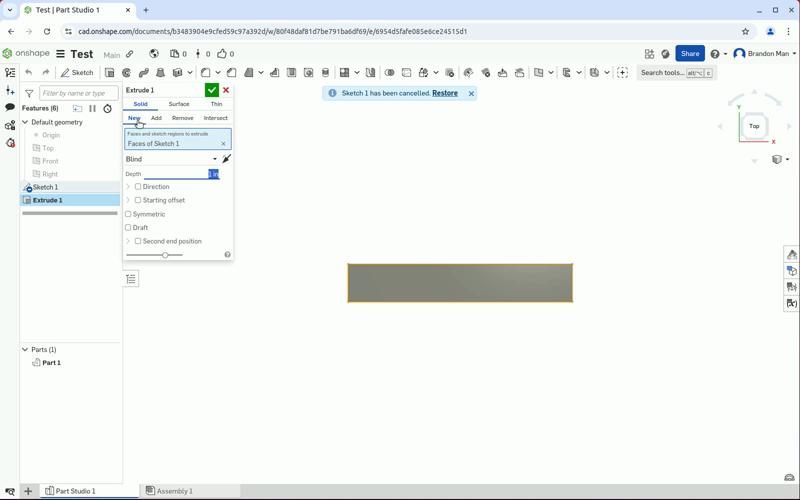
text(1.204)
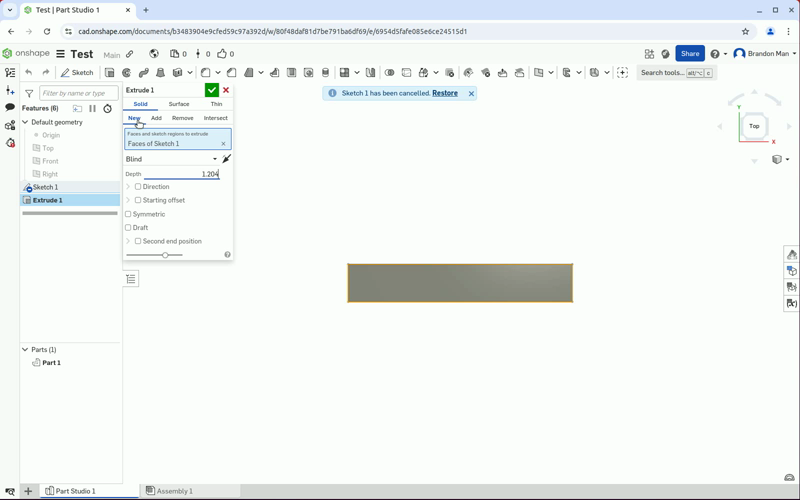
key(enter)
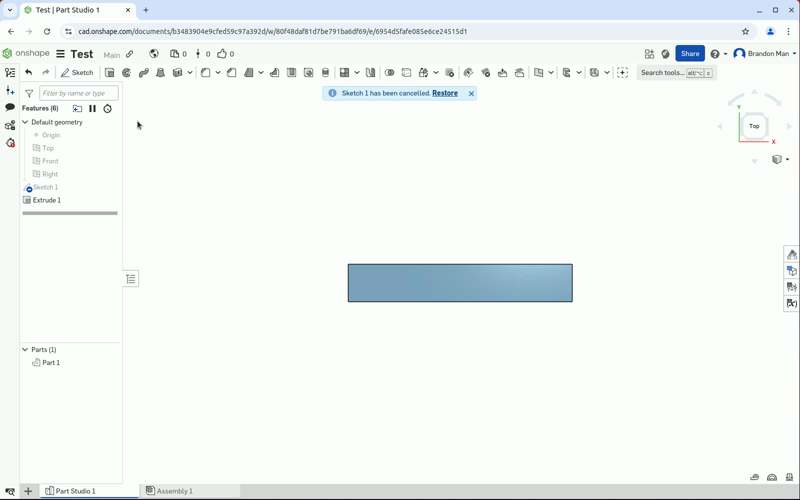
key(shift+h)
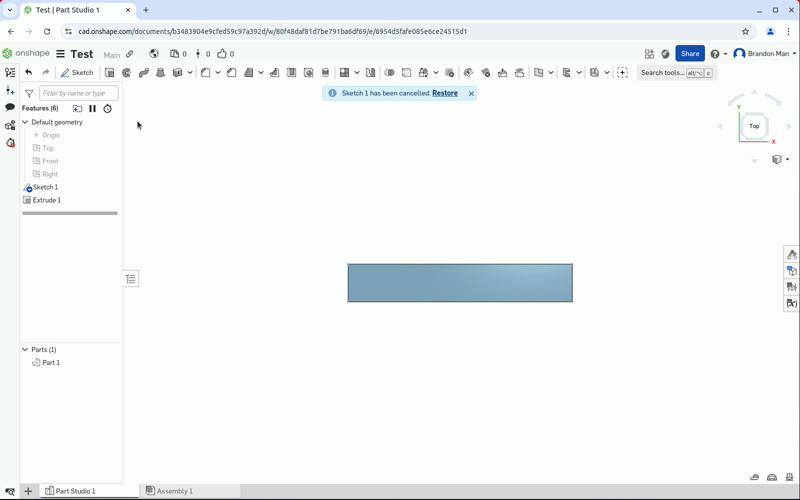
key(shift+h)
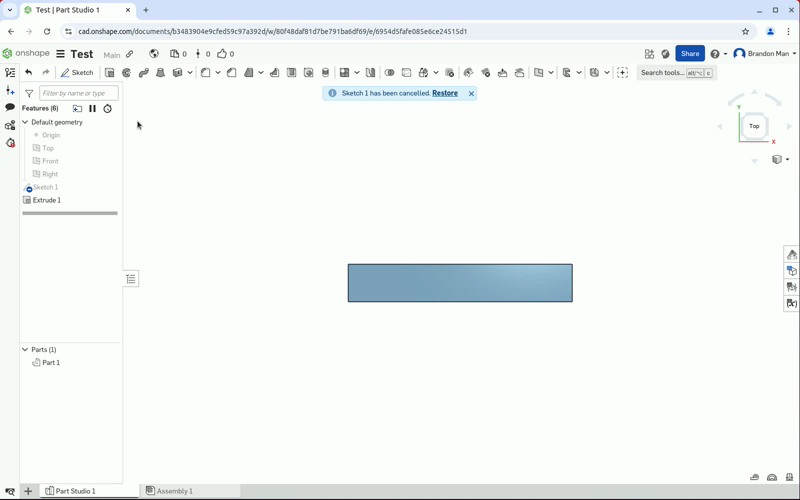
mouse_move(73, 189)
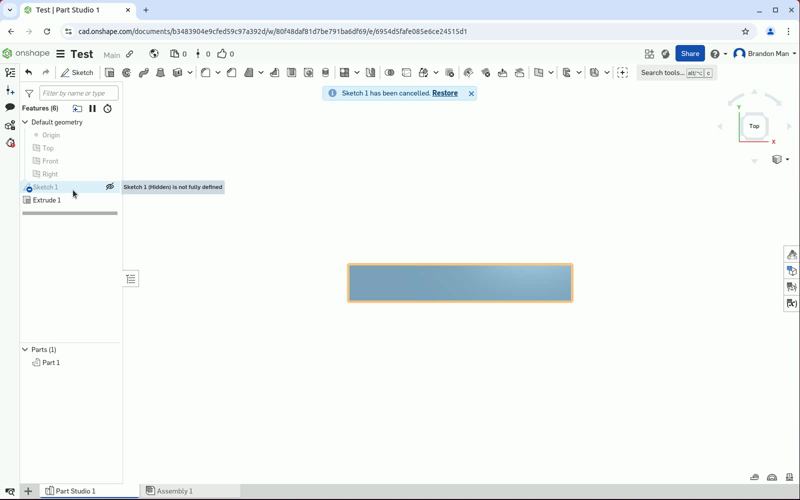
click(73, 189)
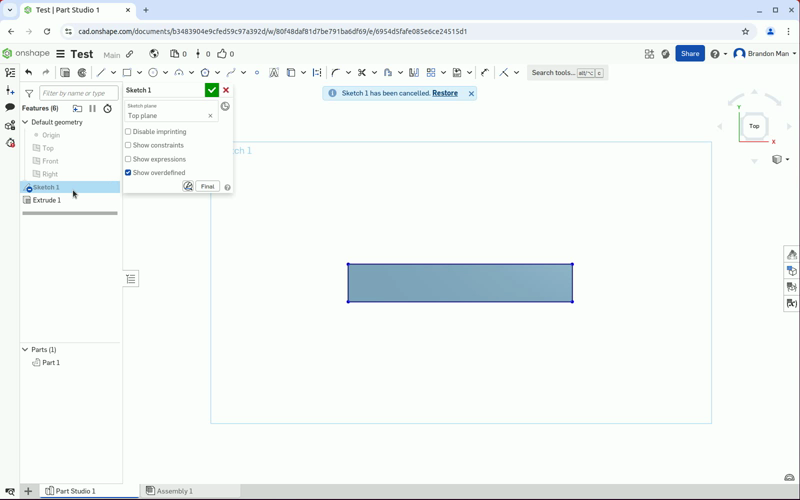
mouse_move(229, 92)
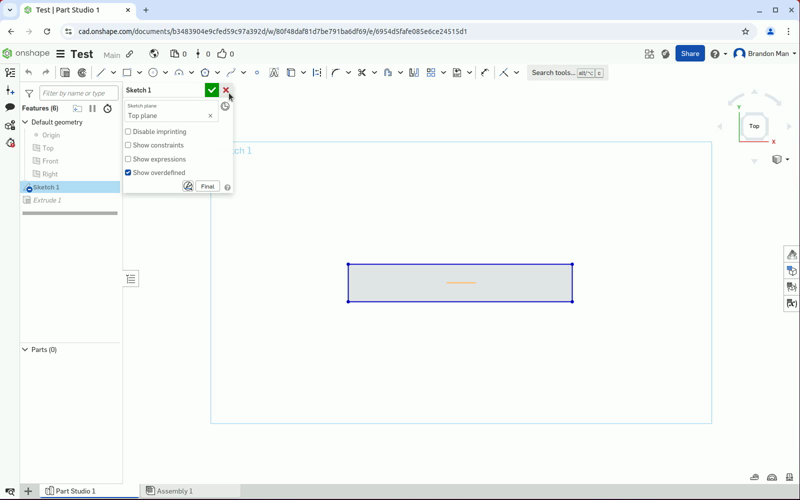
click(229, 92)
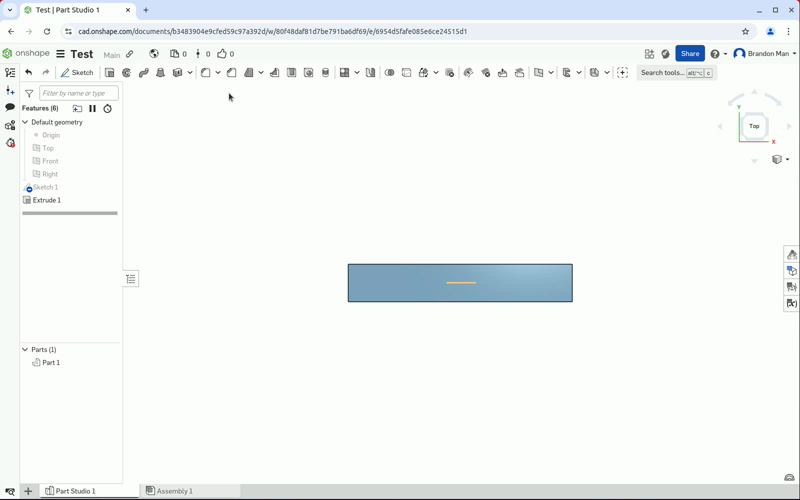
mouse_move(541, 75)
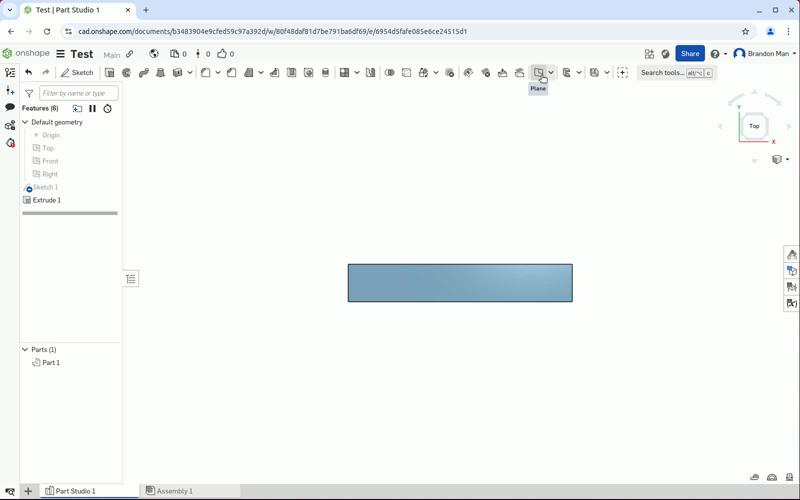
click(541, 75)
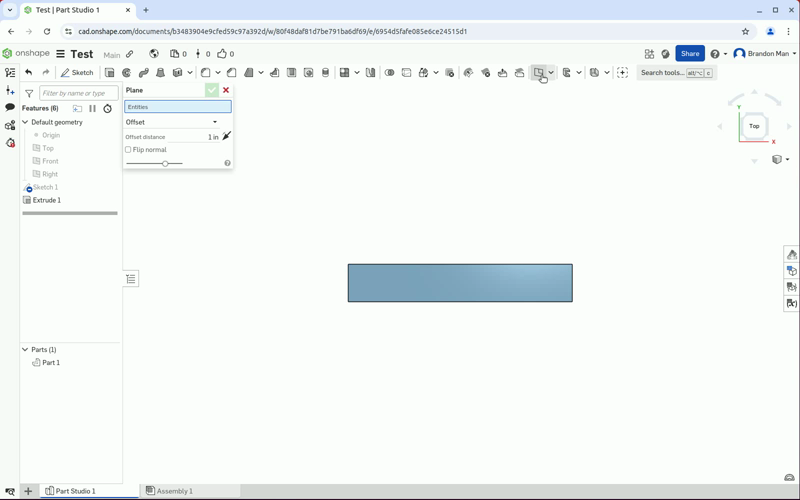
mouse_move(73, 150)
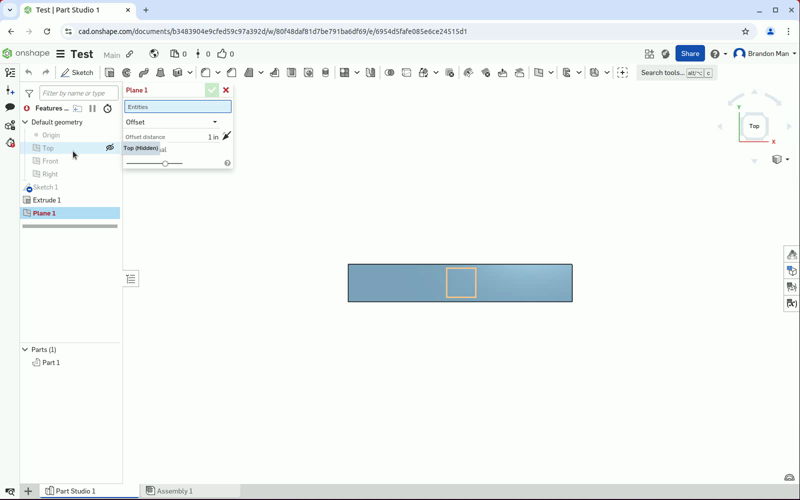
click(73, 150)
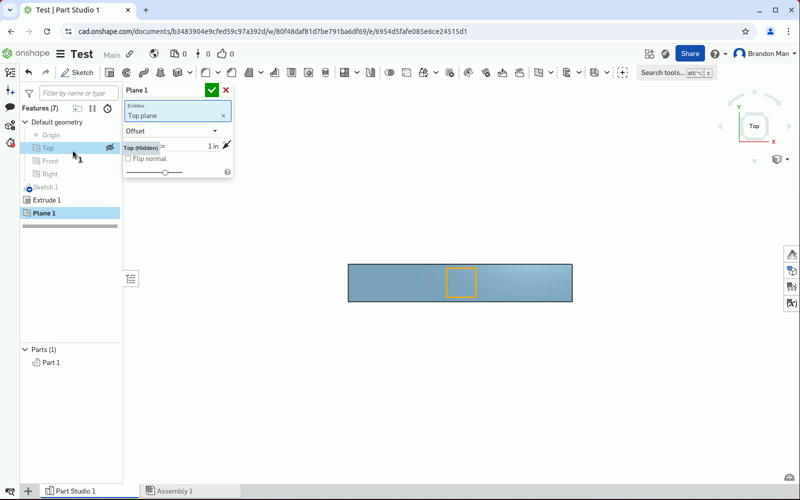
key(tab, 2)
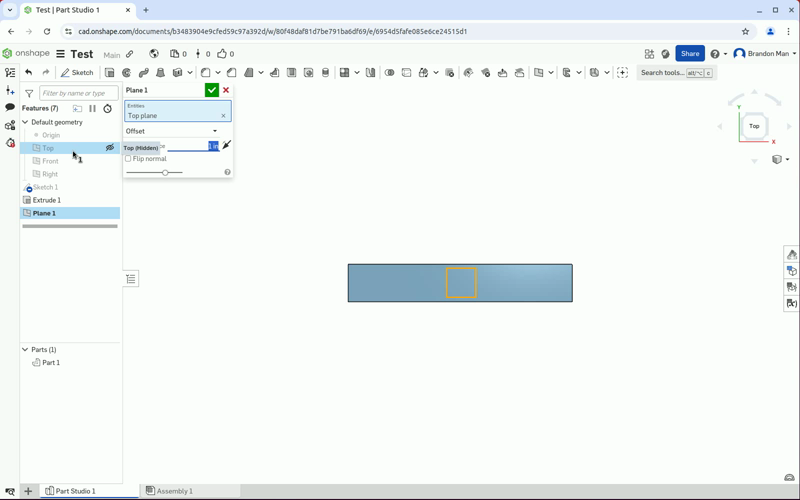
text(1.202)
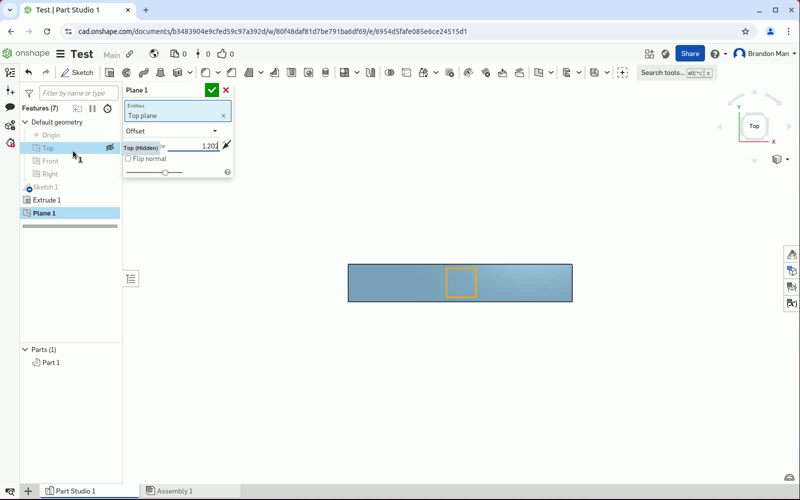
key(enter, 2)
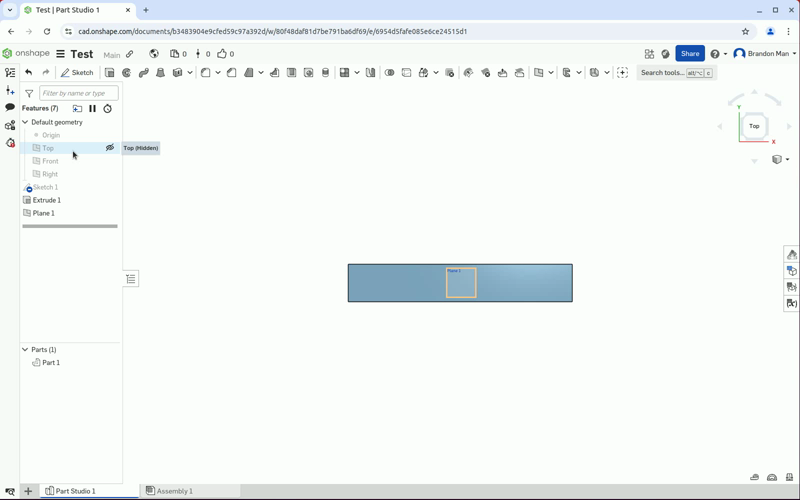
key(shift+s)
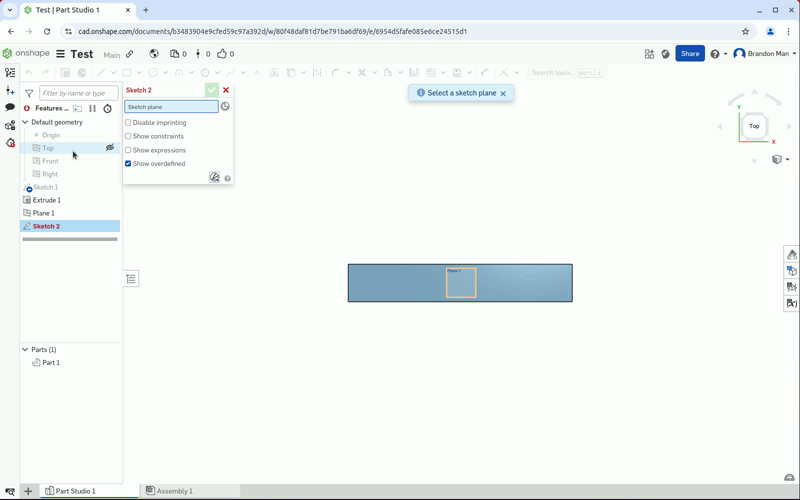
mouse_move(73, 215)
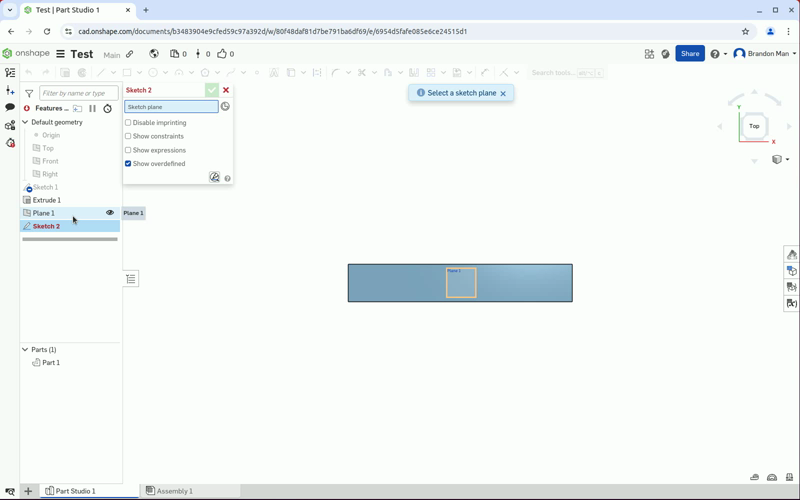
click(73, 215)
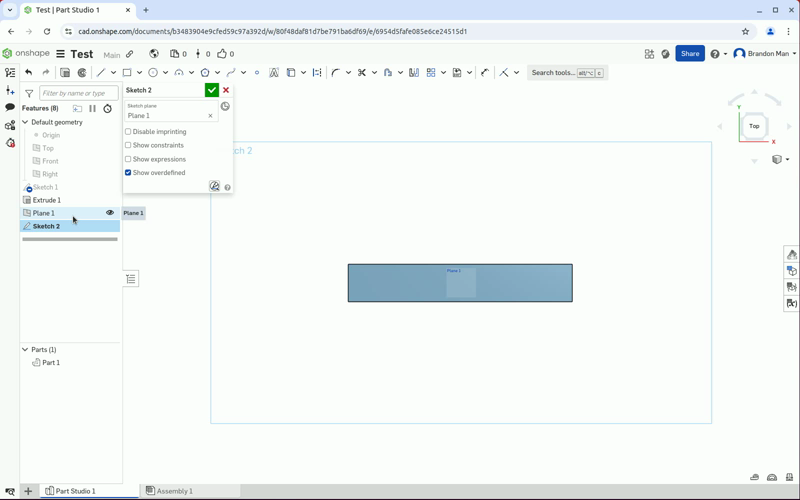
mouse_move(73, 352)
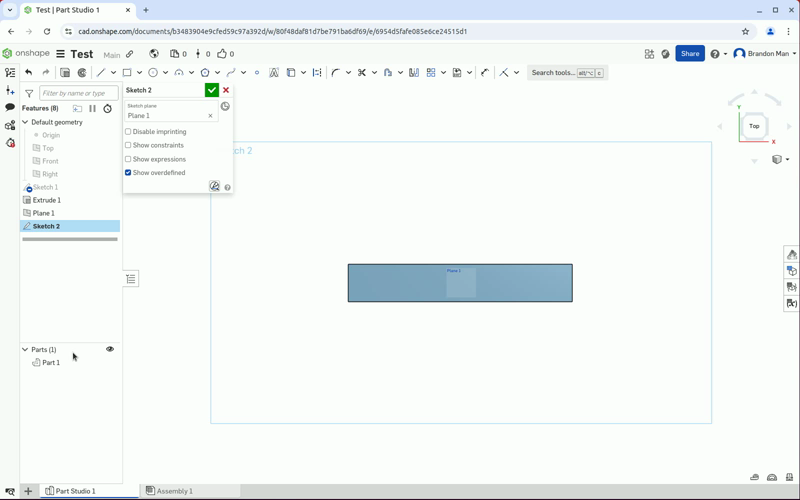
key(y)
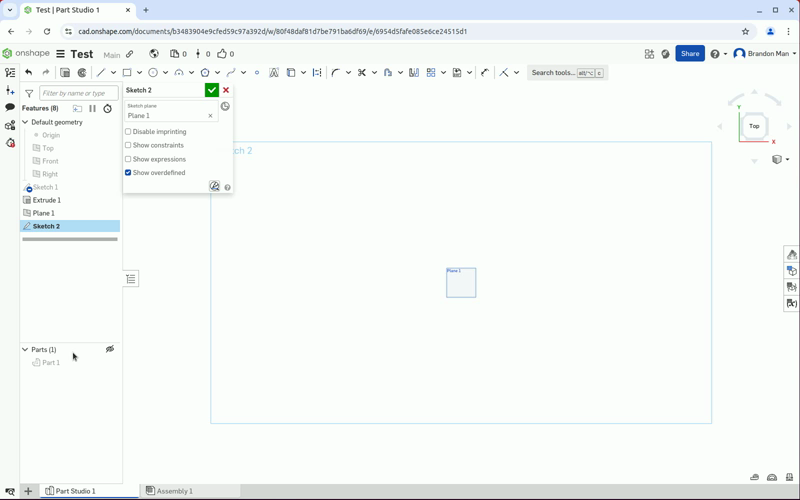
key(l)
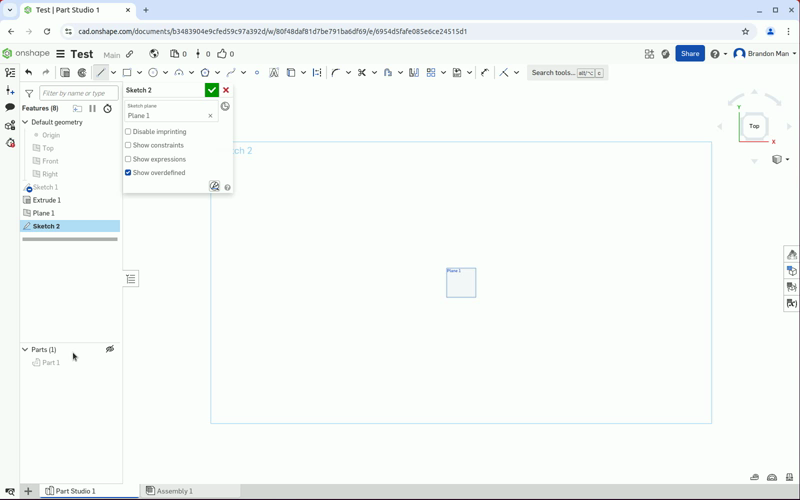
key_down(shift)
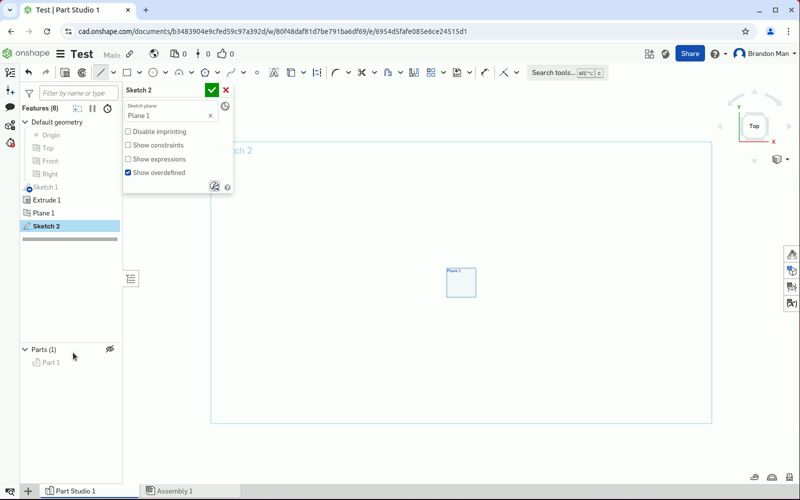
mouse_move(511, 301)
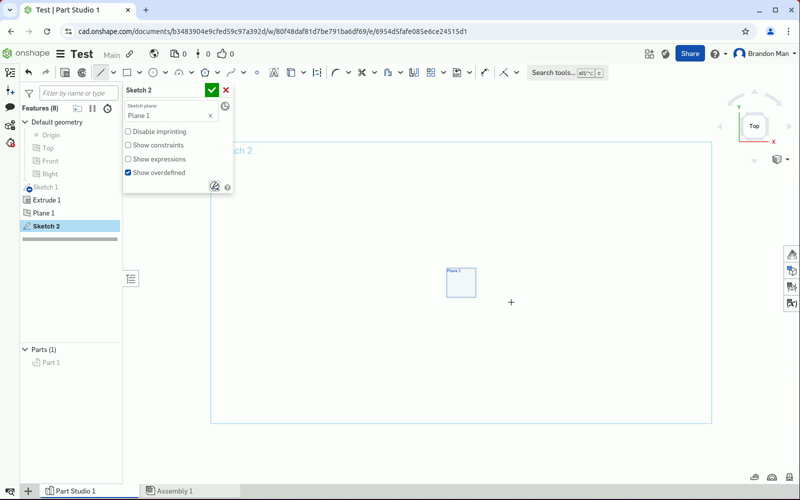
click(511, 301)
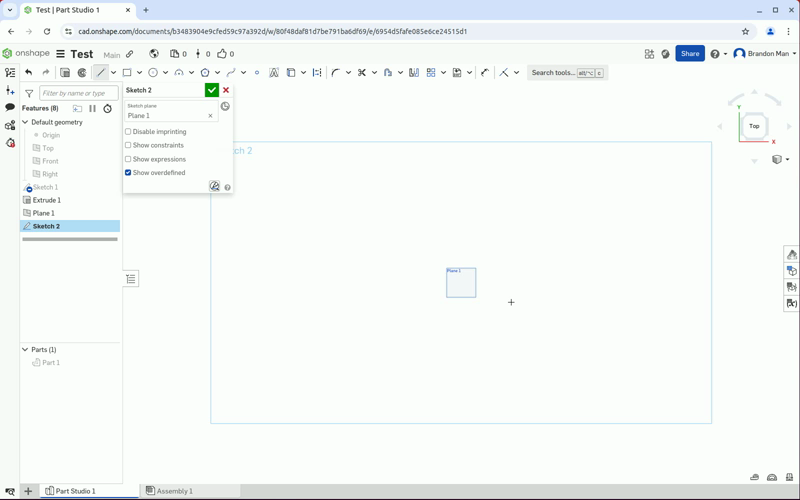
key_up(shift)
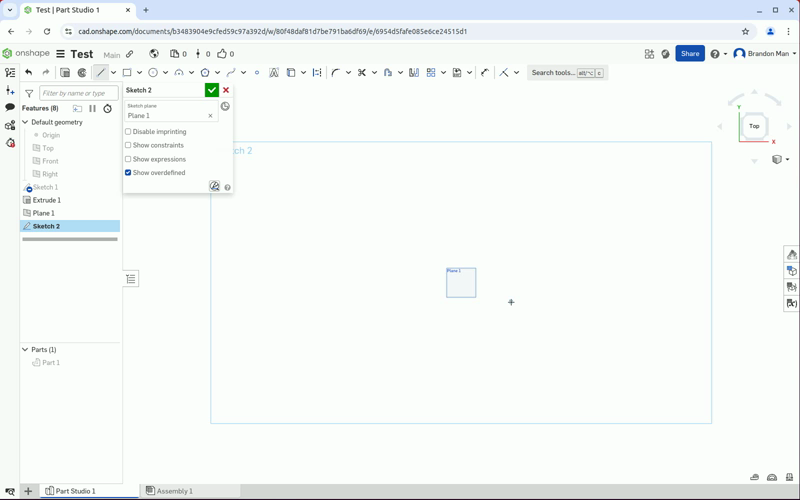
key_down(shift)
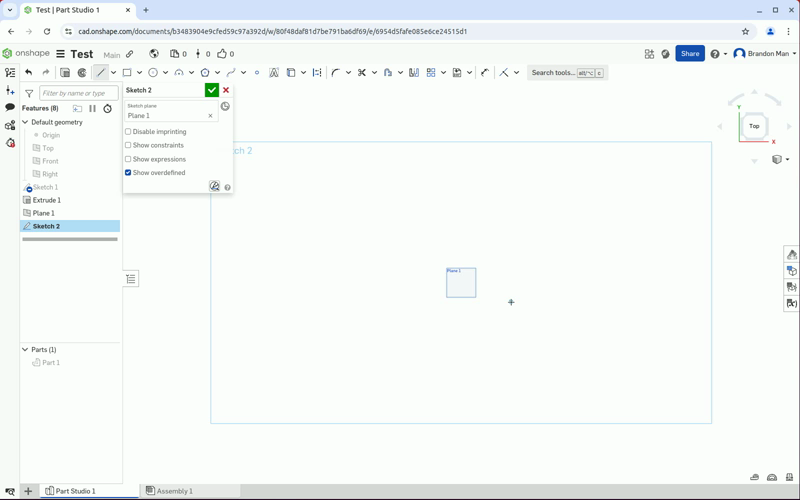
mouse_move(541, 301)
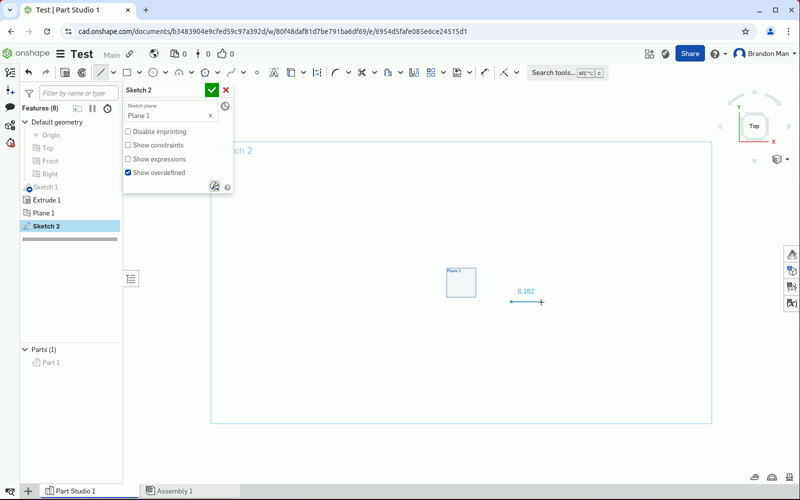
mouse_move(549, 301)
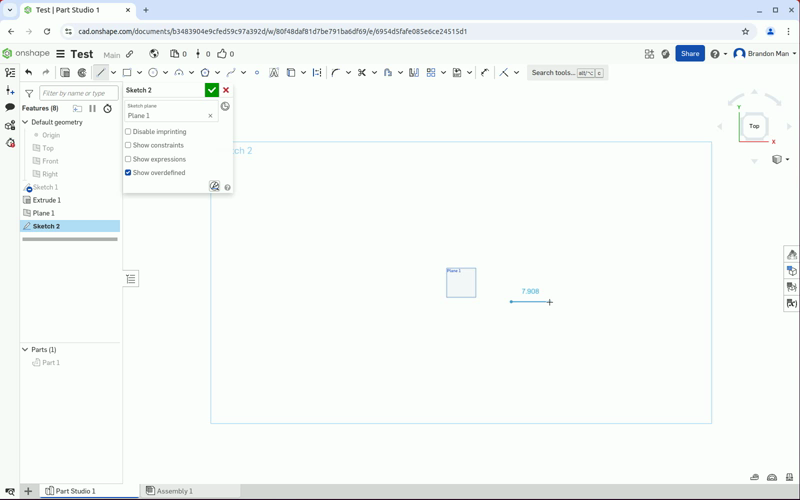
click(549, 301)
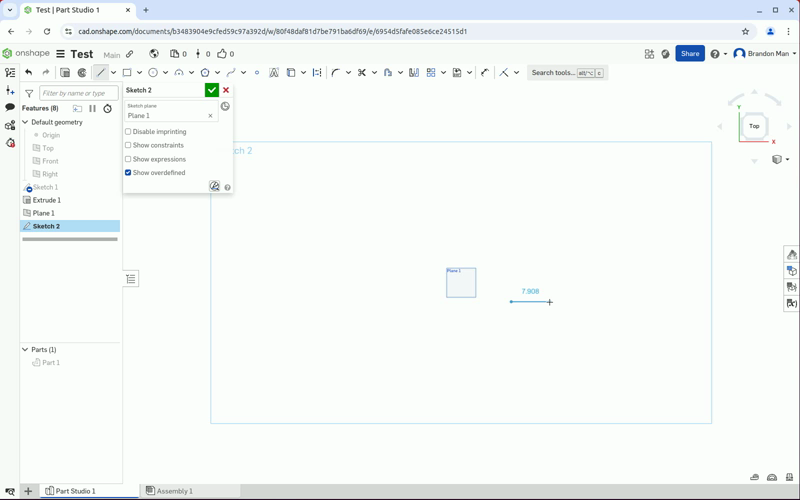
key_up(shift)
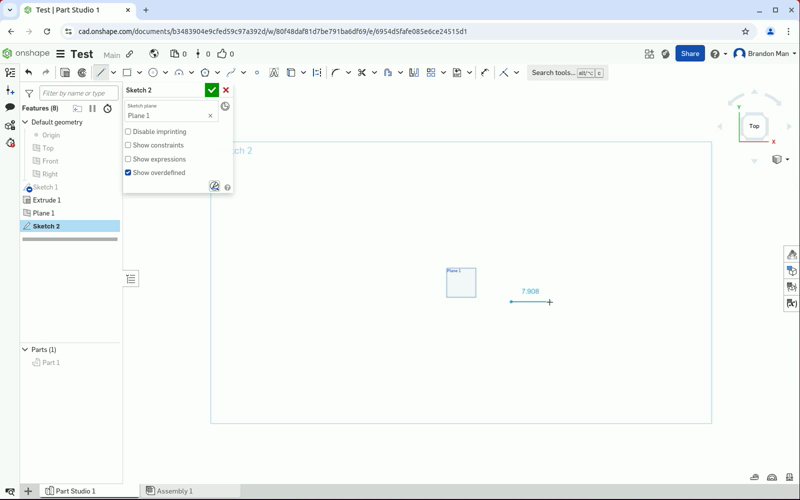
key_down(shift)
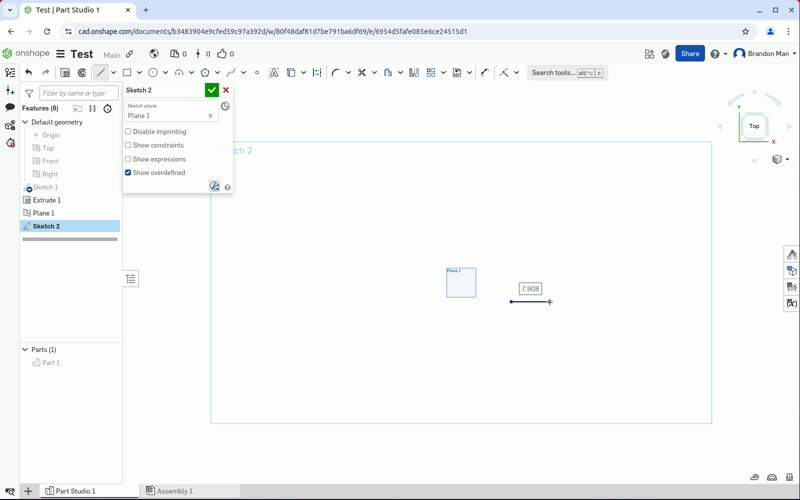
mouse_move(579, 301)
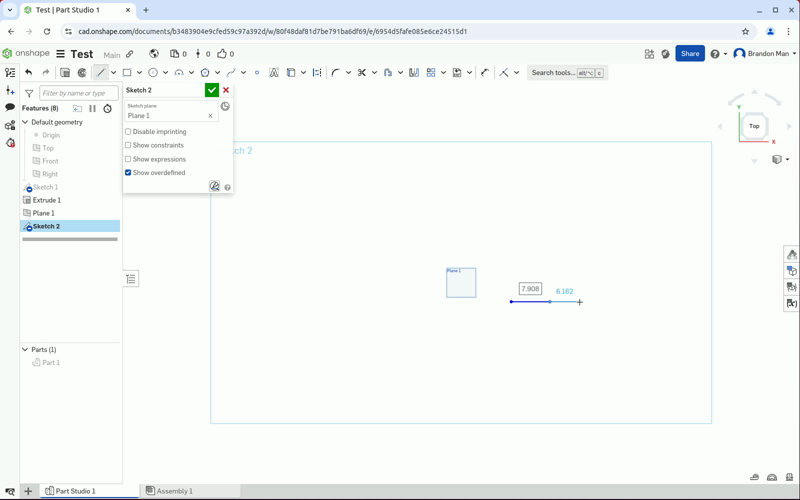
mouse_move(549, 263)
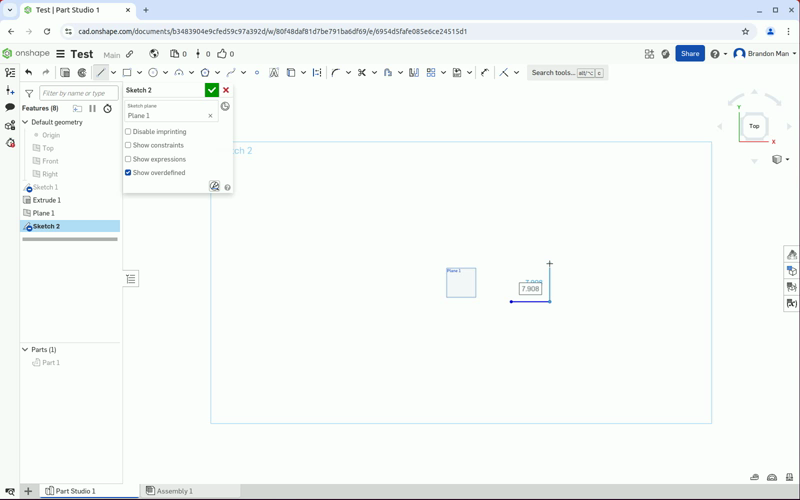
click(549, 263)
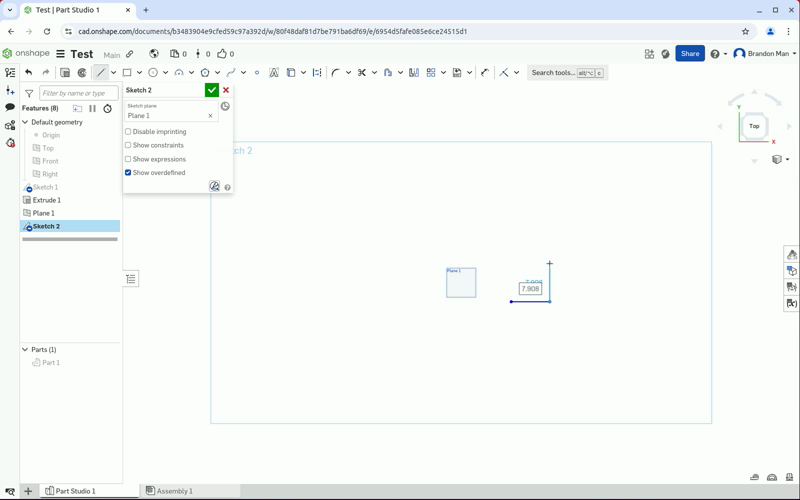
key_up(shift)
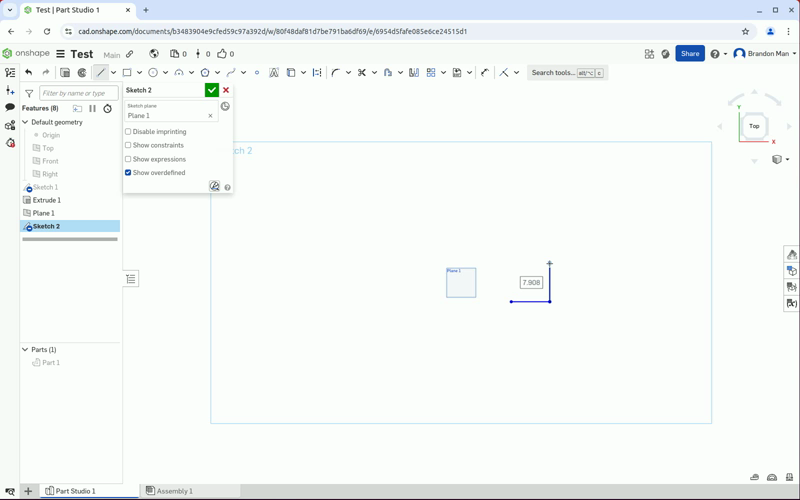
key_down(shift)
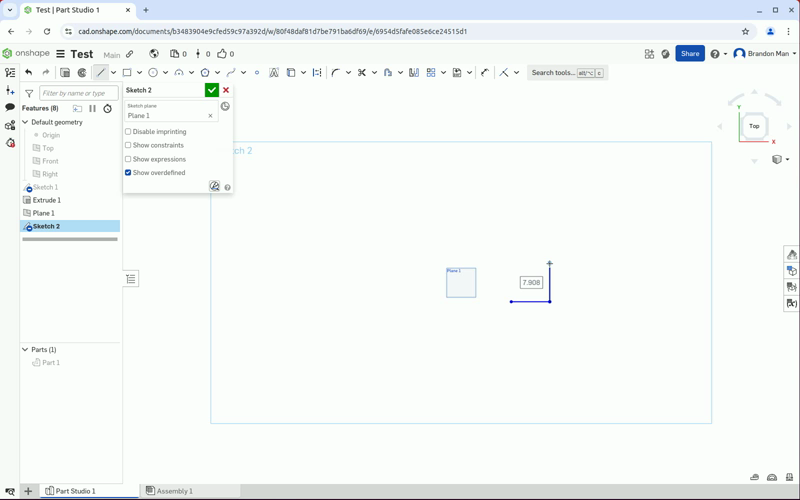
mouse_move(579, 263)
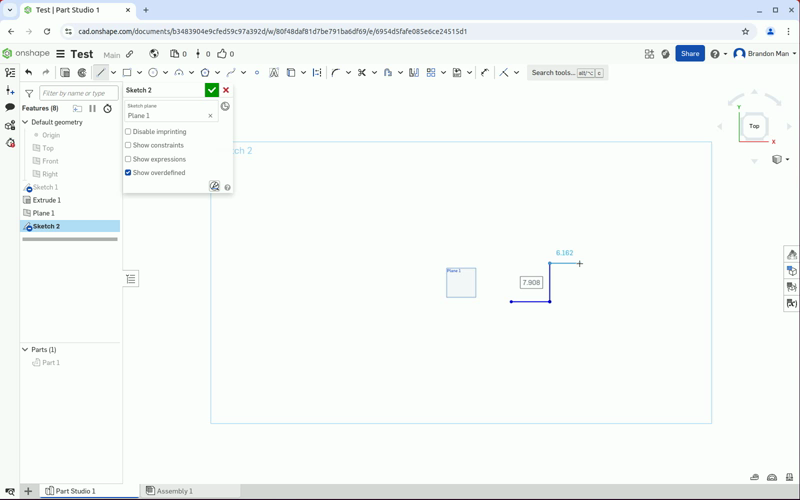
mouse_move(511, 263)
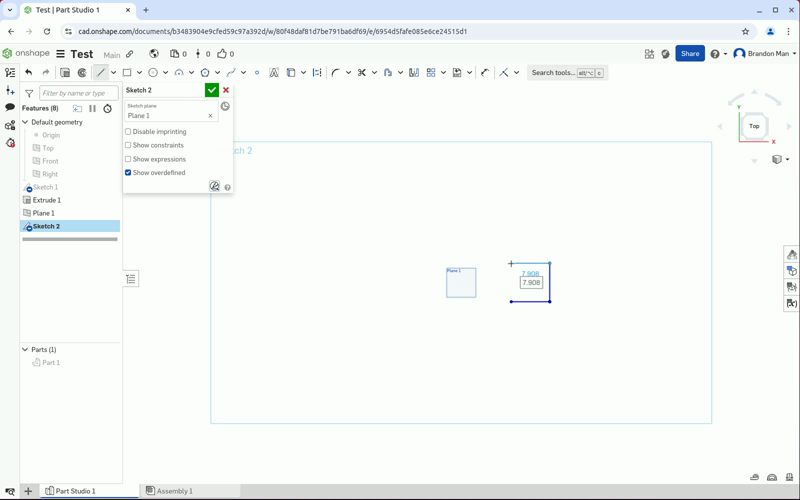
click(511, 263)
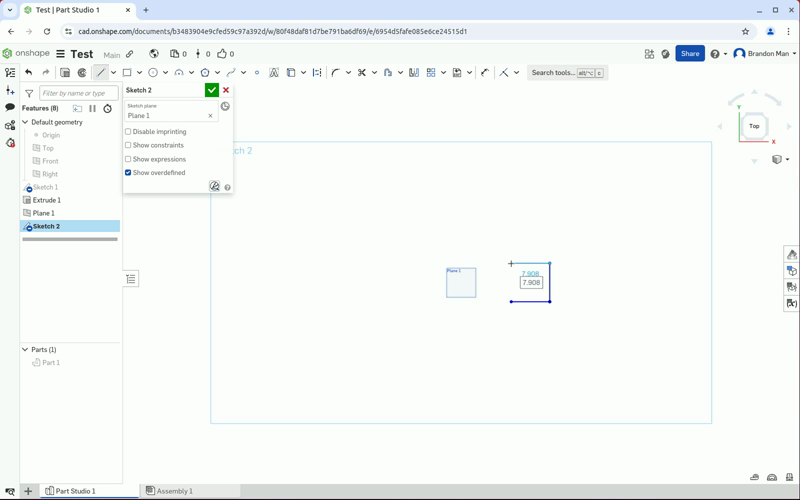
key_up(shift)
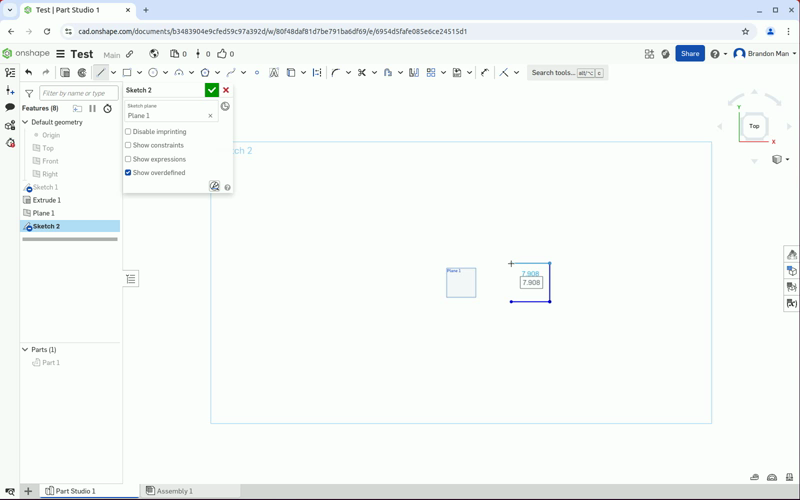
mouse_move(541, 263)
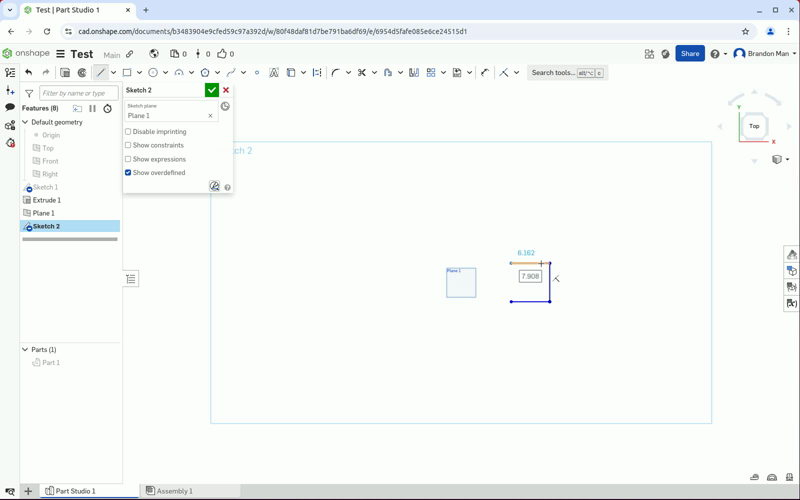
key_down(shift)
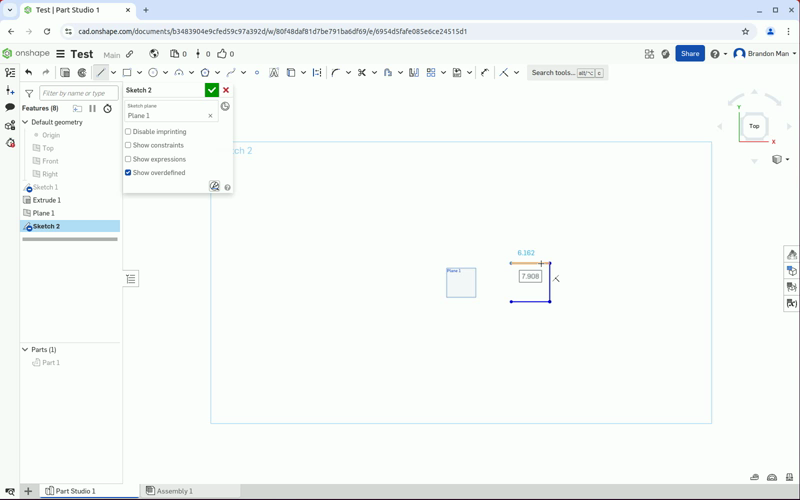
mouse_move(511, 301)
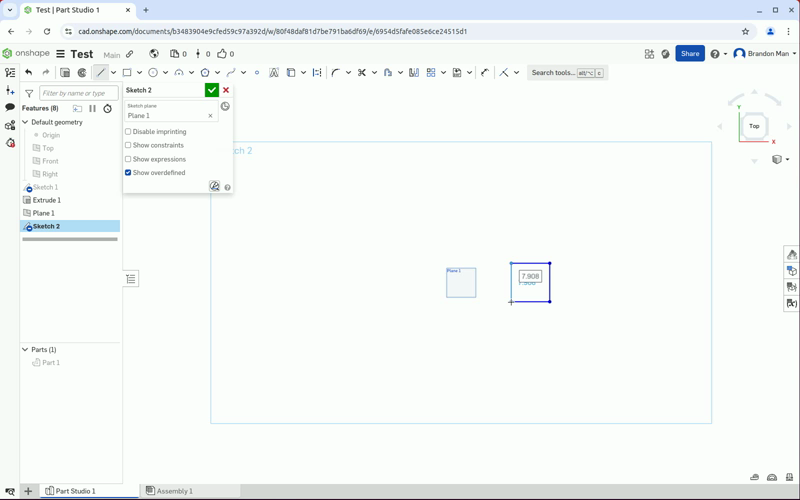
key_up(shift)
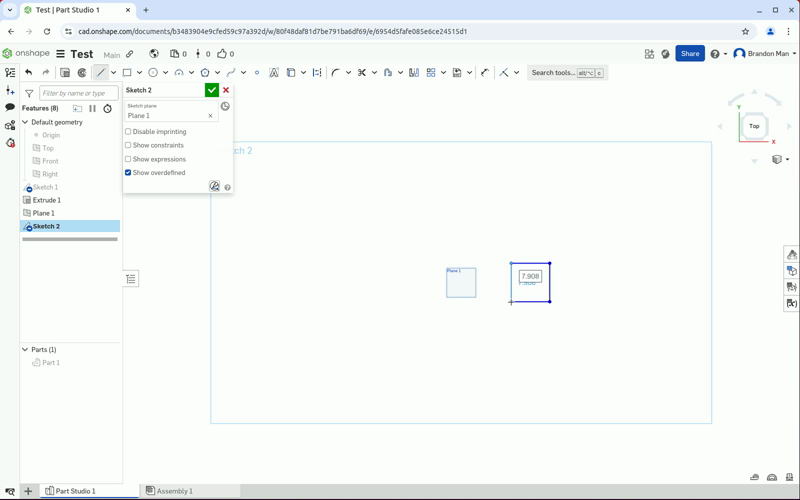
click(511, 301)
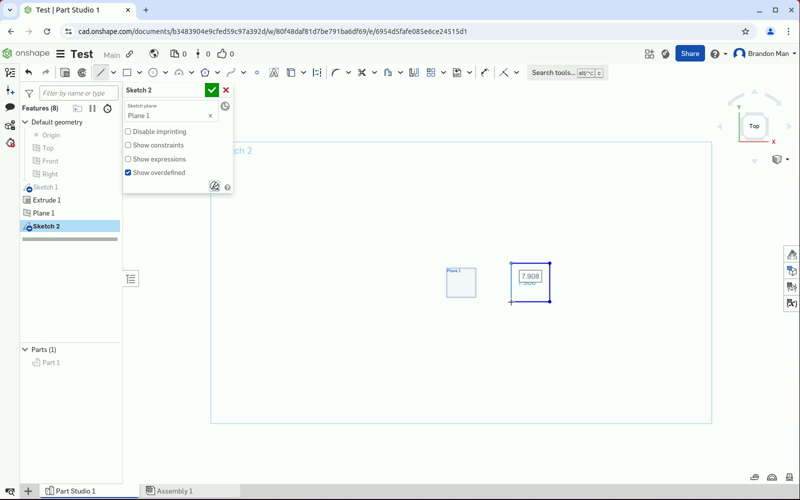
key(esc)
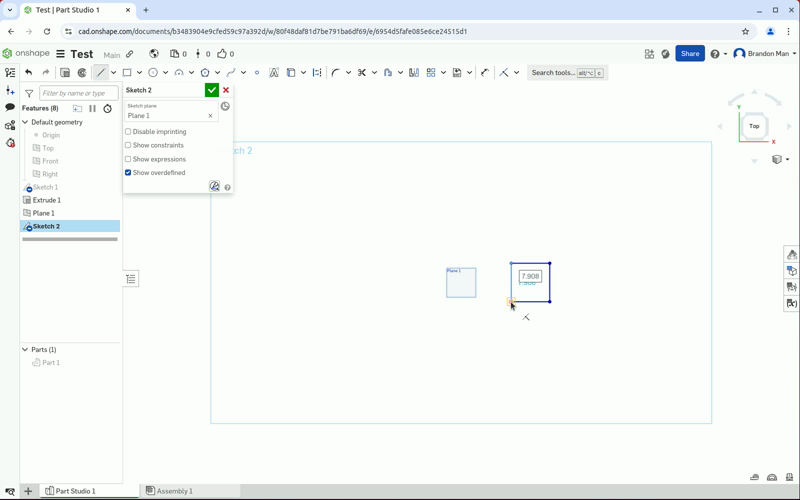
key(l)
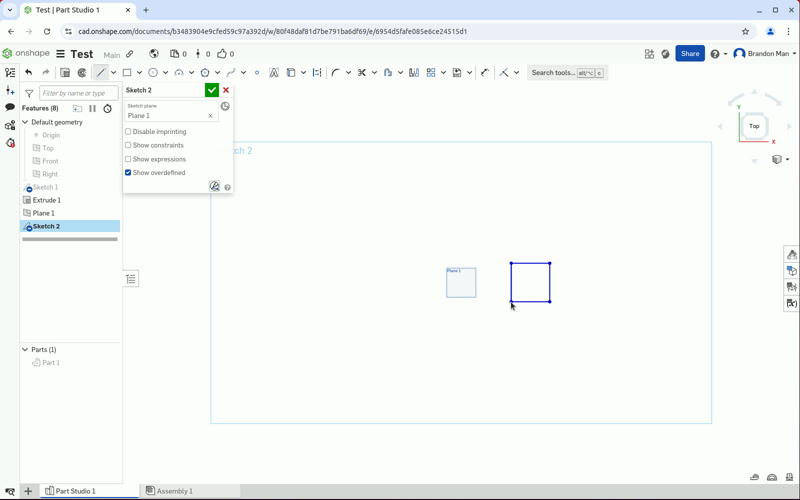
key_down(shift)
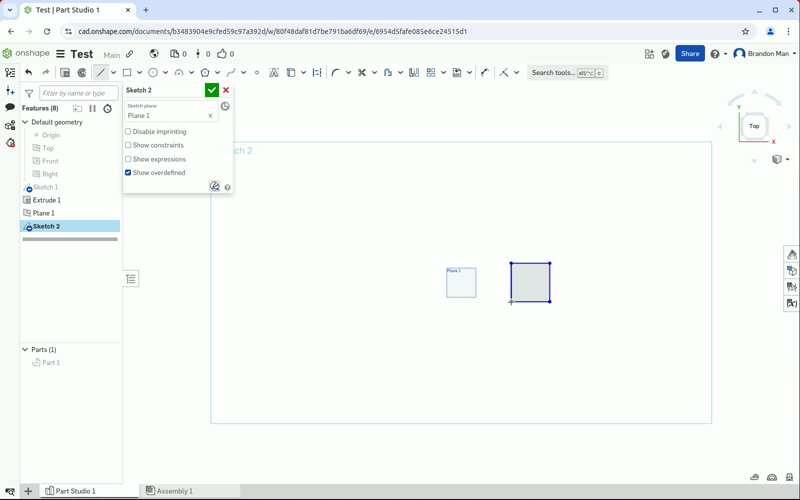
mouse_move(517, 295)
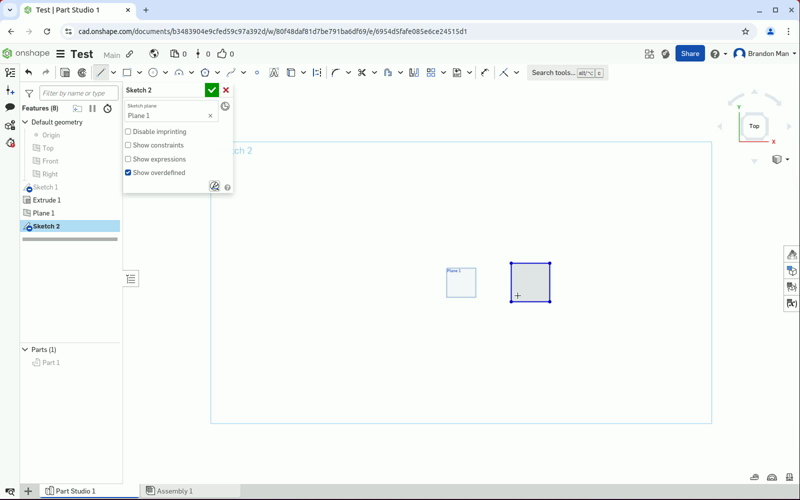
click(517, 295)
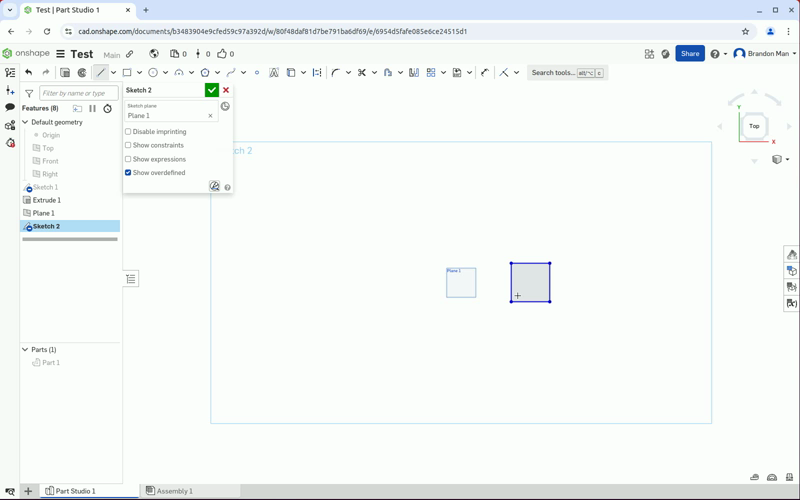
key_up(shift)
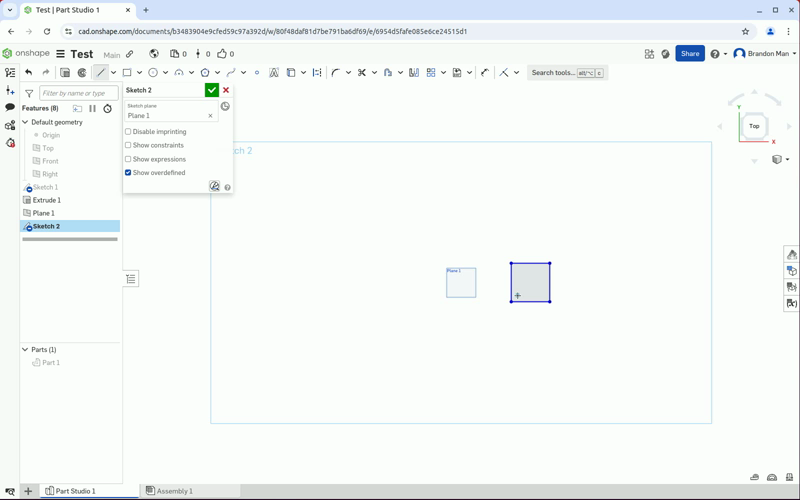
key_down(shift)
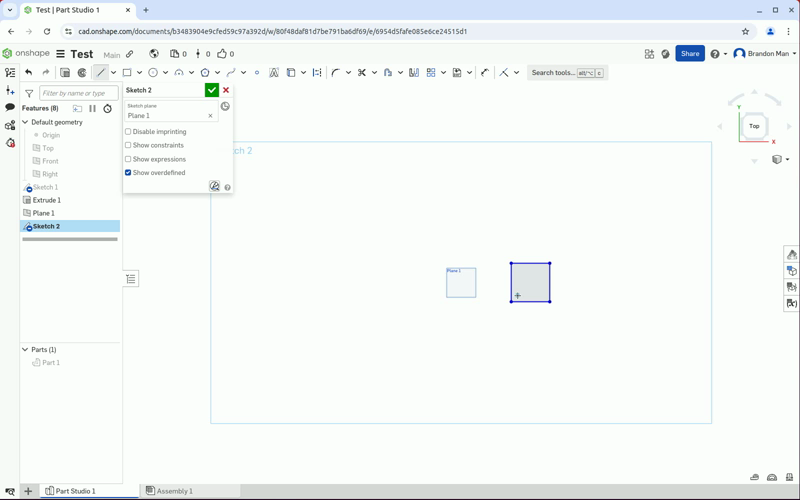
mouse_move(547, 295)
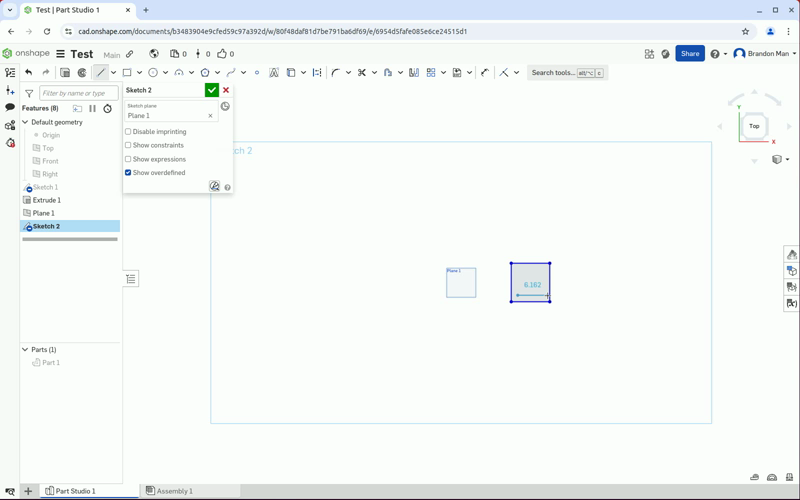
mouse_move(543, 295)
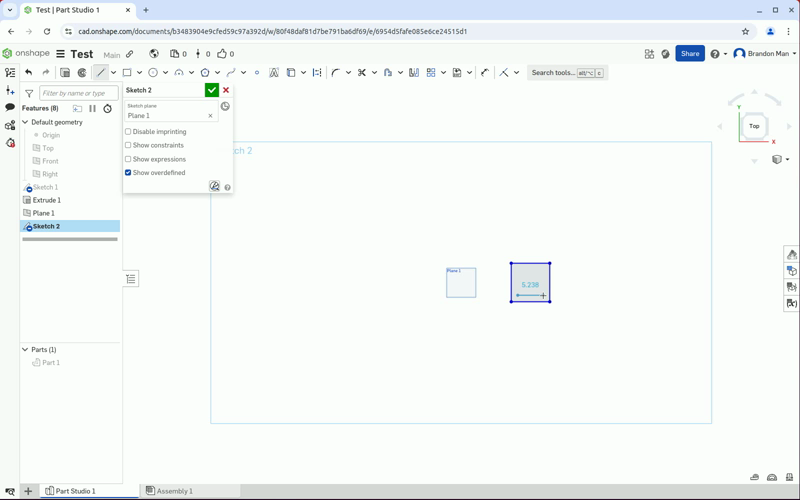
click(543, 295)
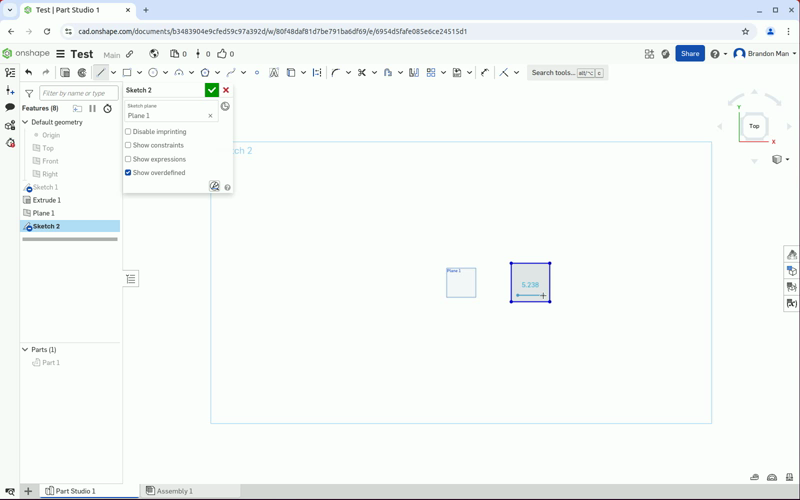
key_up(shift)
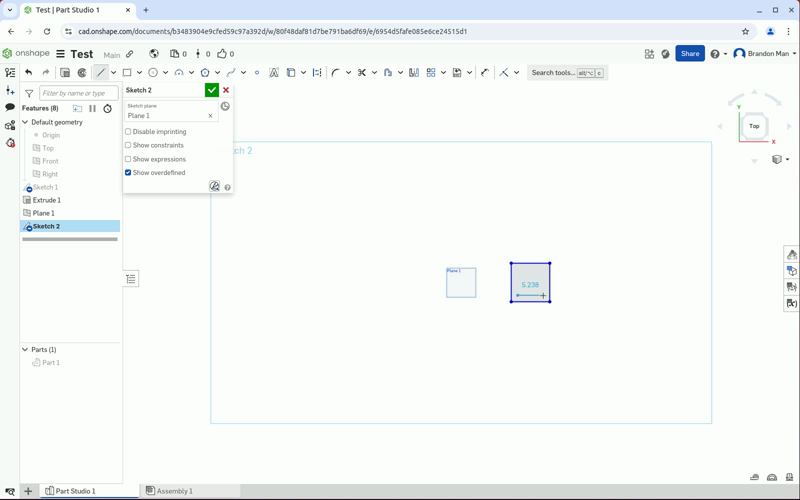
key_down(shift)
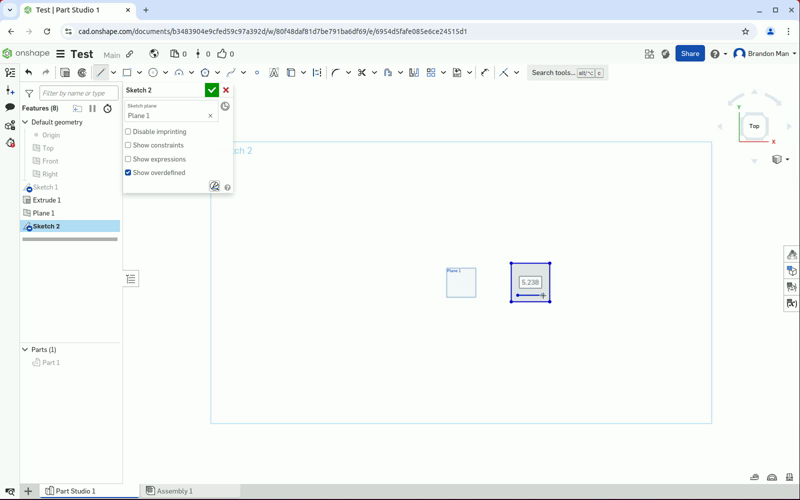
mouse_move(573, 295)
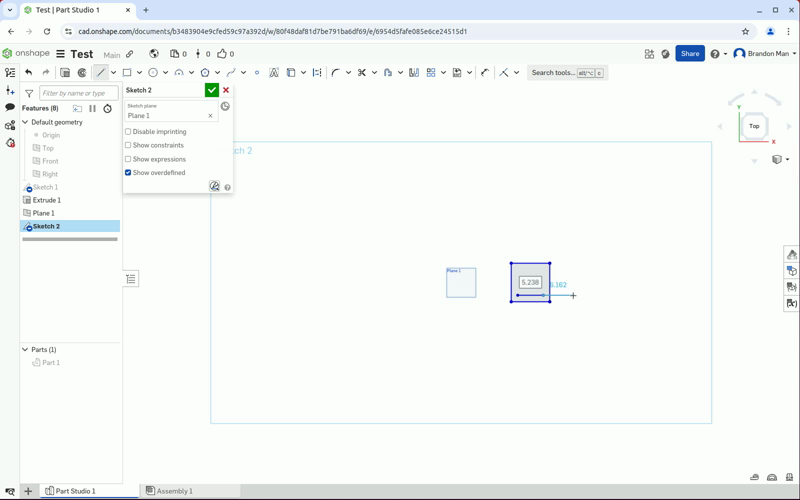
mouse_move(543, 269)
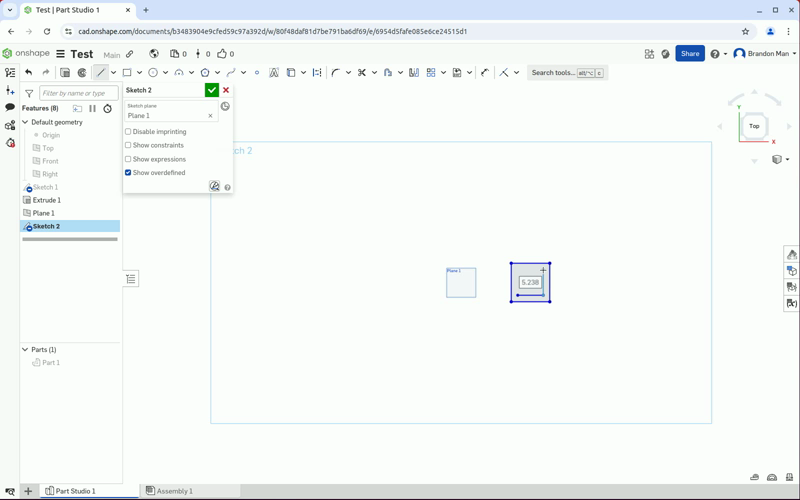
click(543, 269)
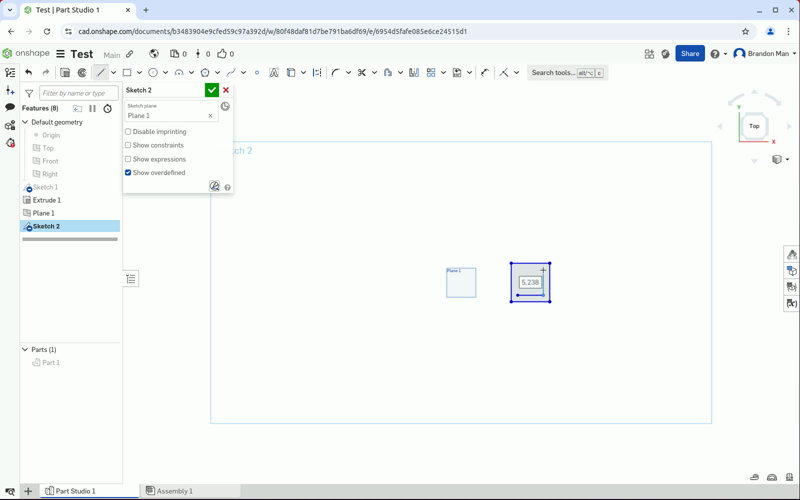
key_up(shift)
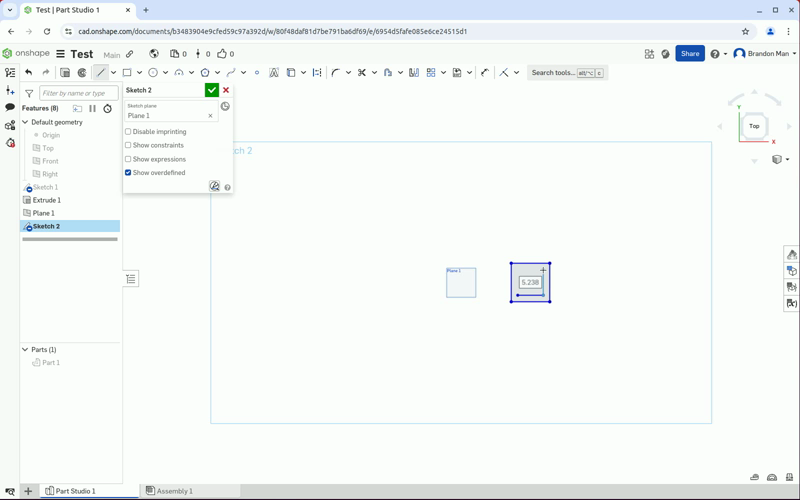
key_down(shift)
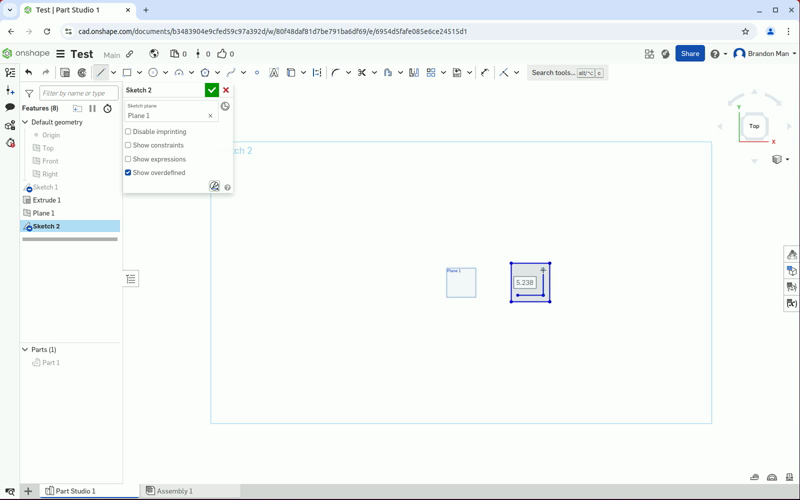
mouse_move(573, 269)
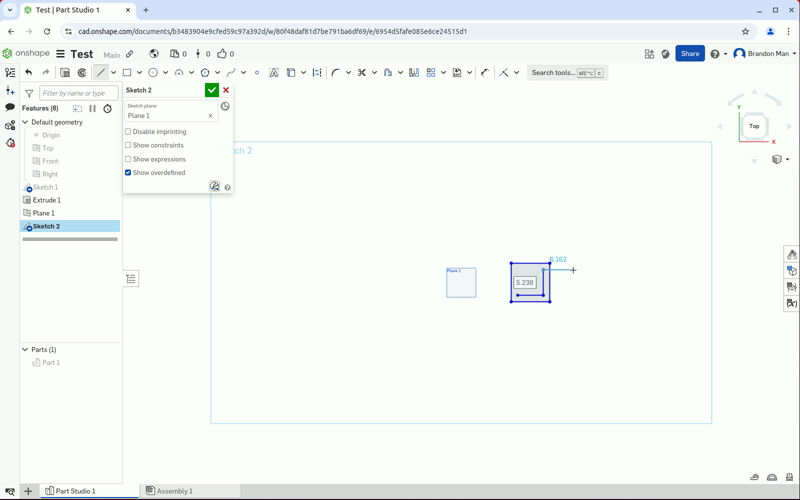
mouse_move(517, 269)
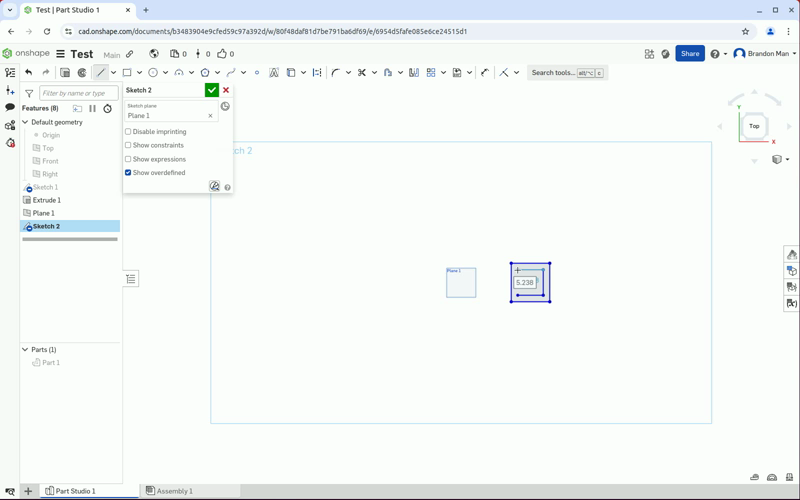
click(517, 269)
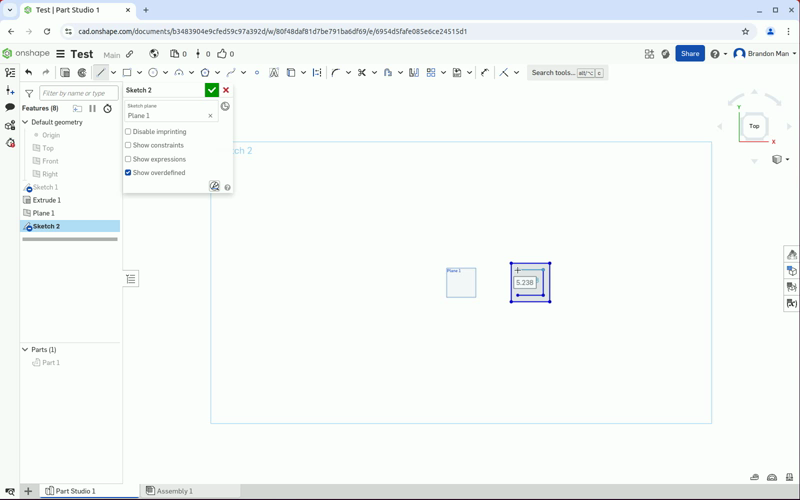
key_up(shift)
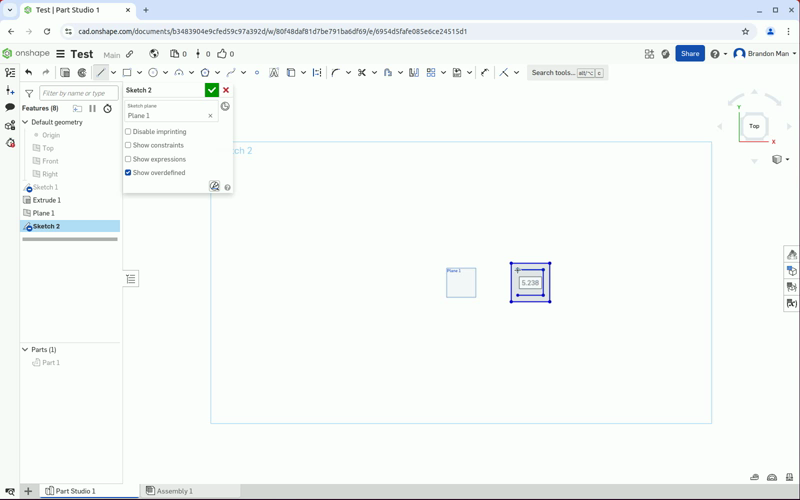
mouse_move(547, 269)
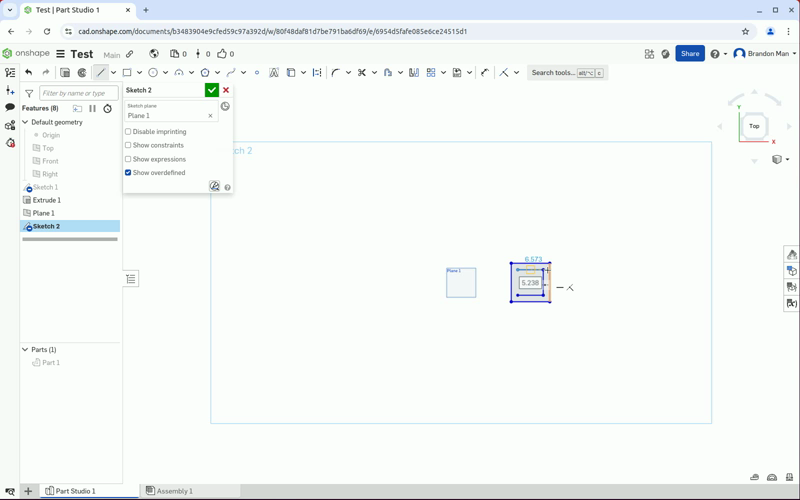
key_down(shift)
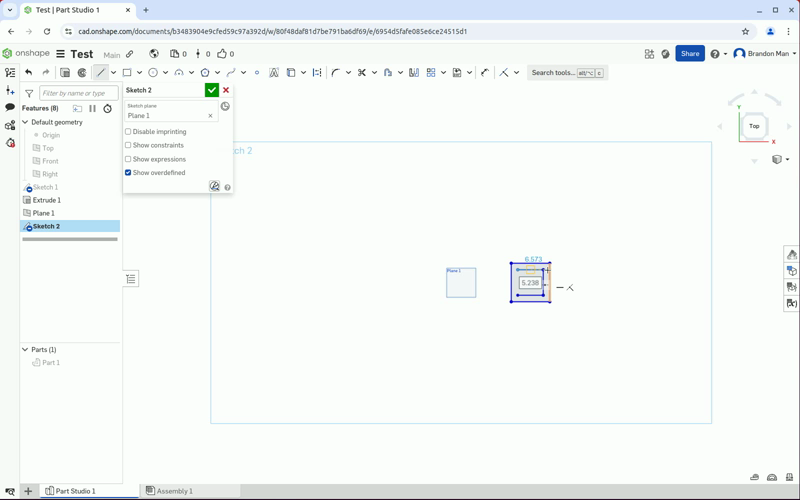
mouse_move(517, 295)
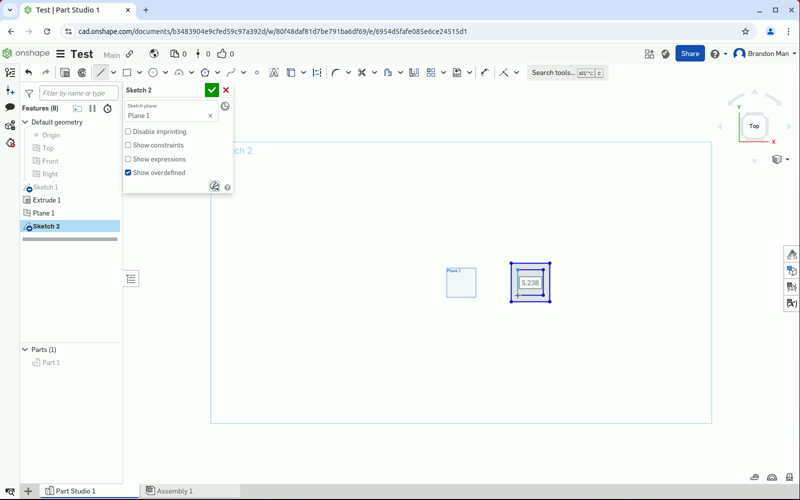
key_up(shift)
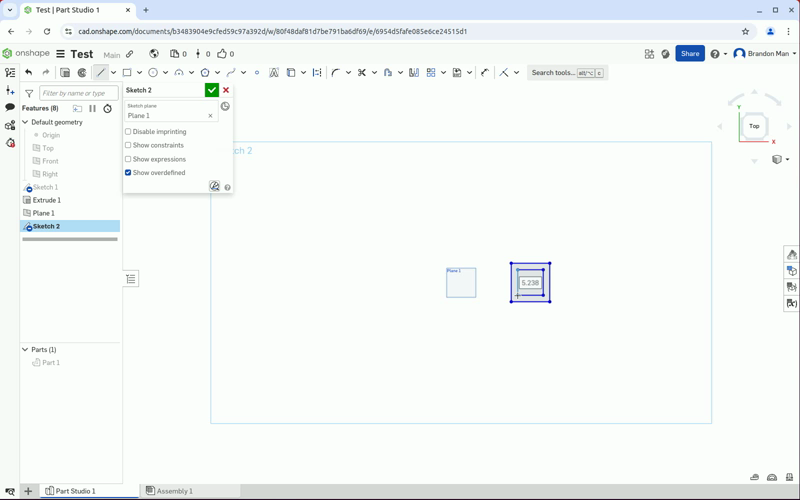
click(517, 295)
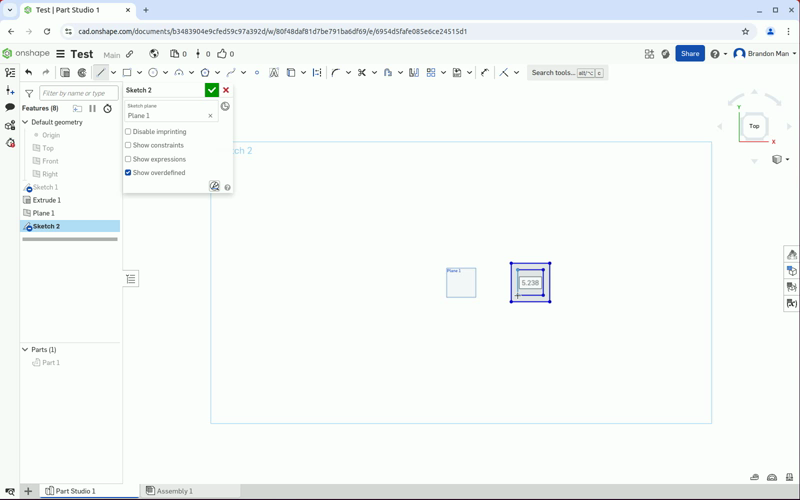
key(esc)
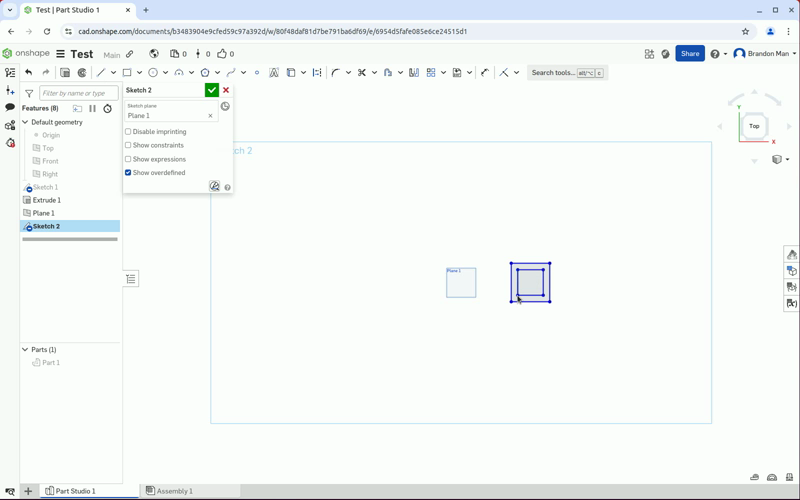
mouse_move(529, 297)
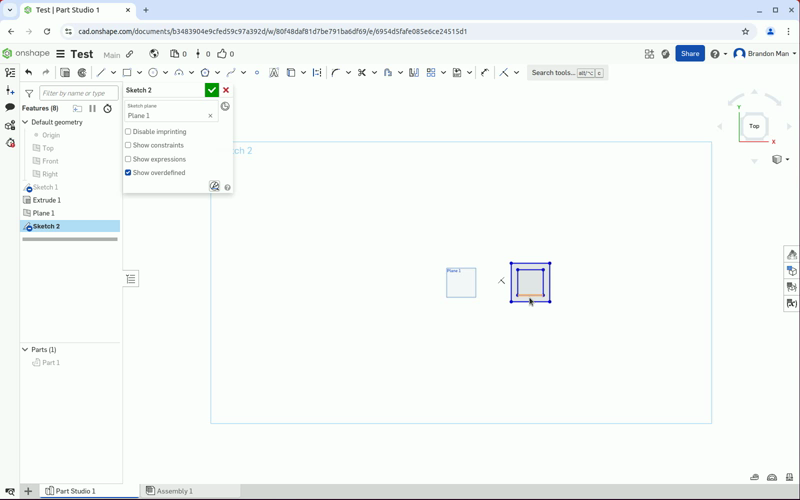
scroll(6)
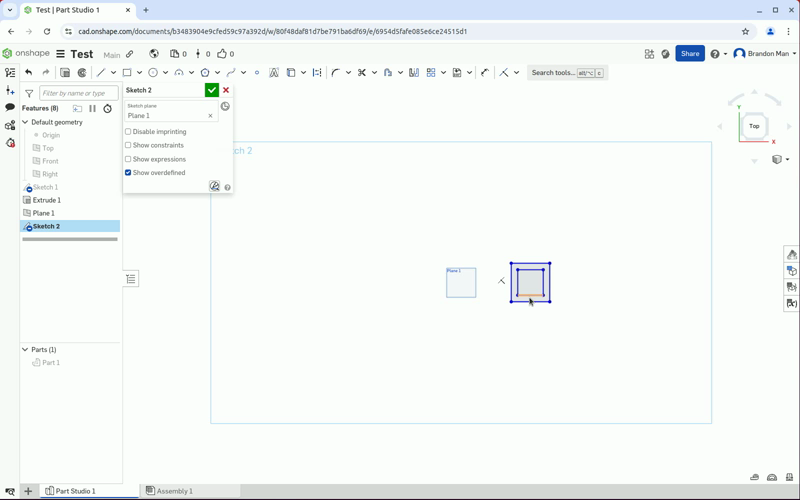
scroll(6)
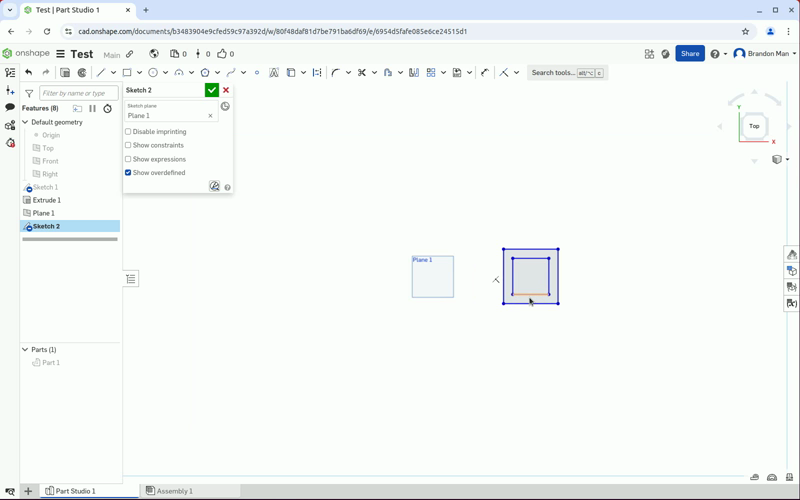
scroll(6)
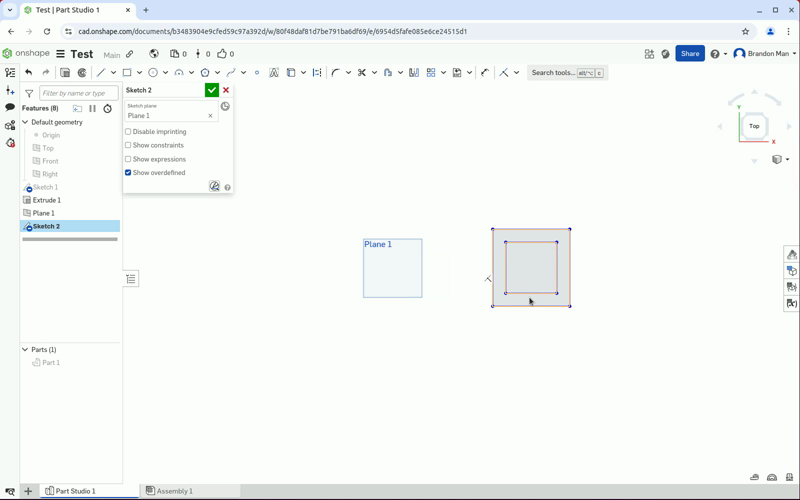
scroll(6)
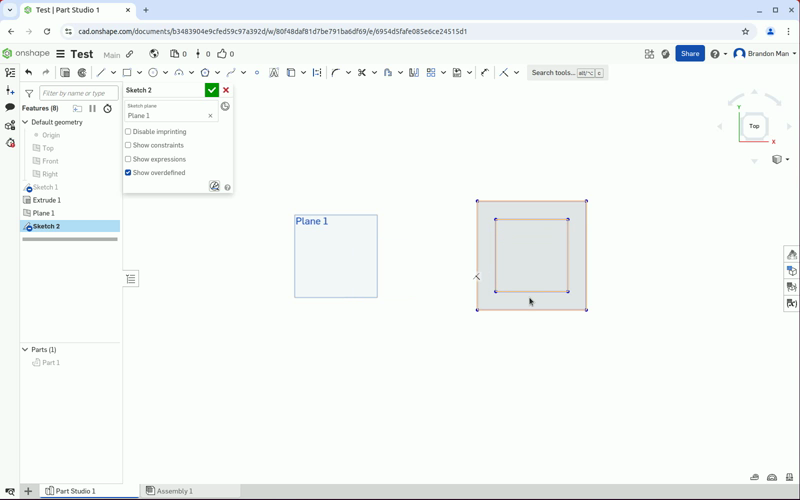
scroll(6)
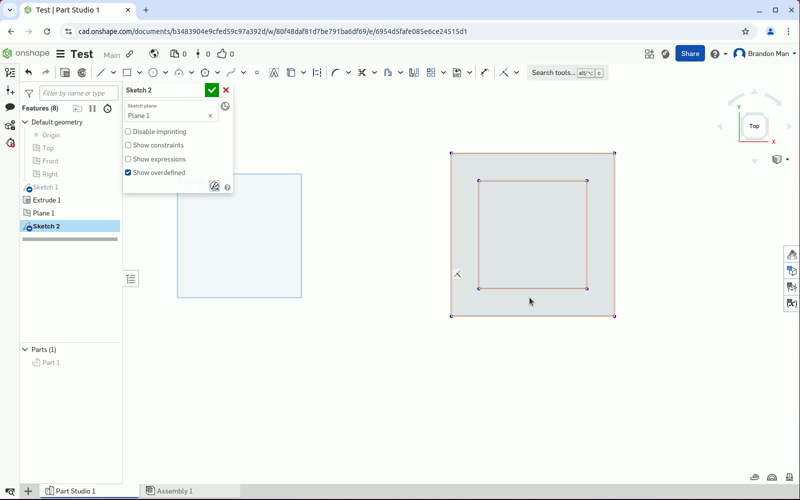
scroll(6)
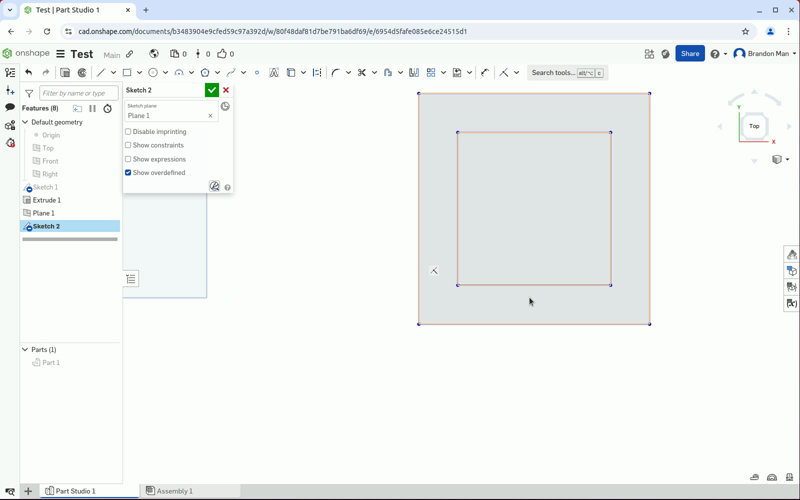
scroll(6)
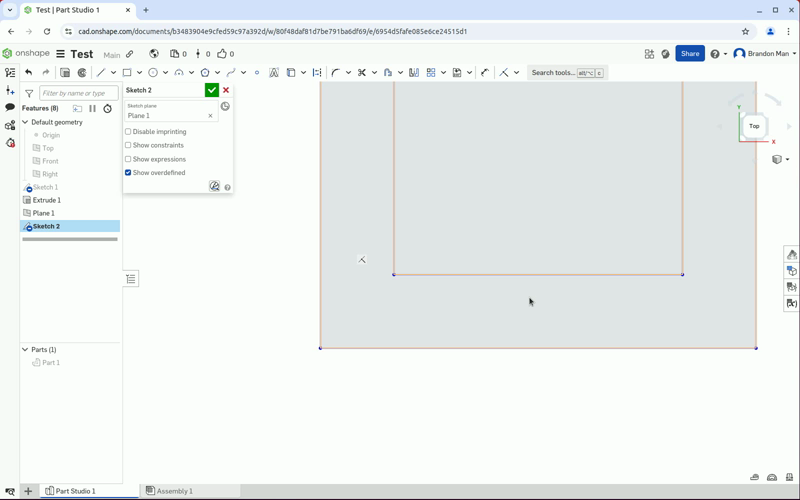
click(529, 297)
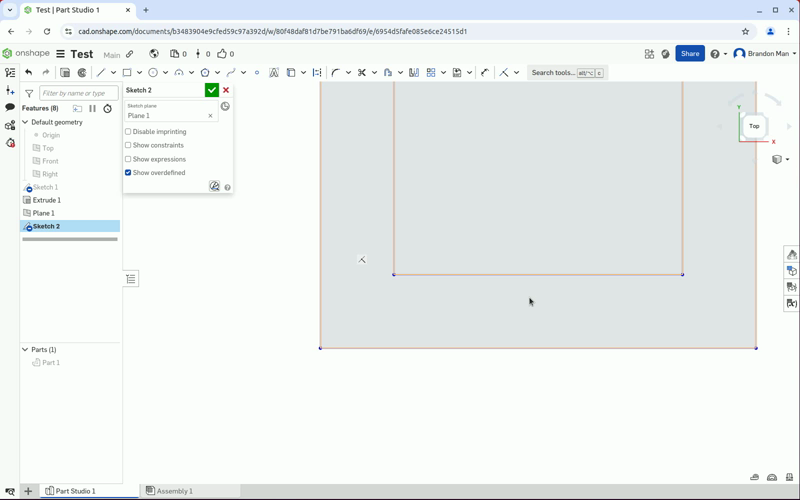
scroll(-6)
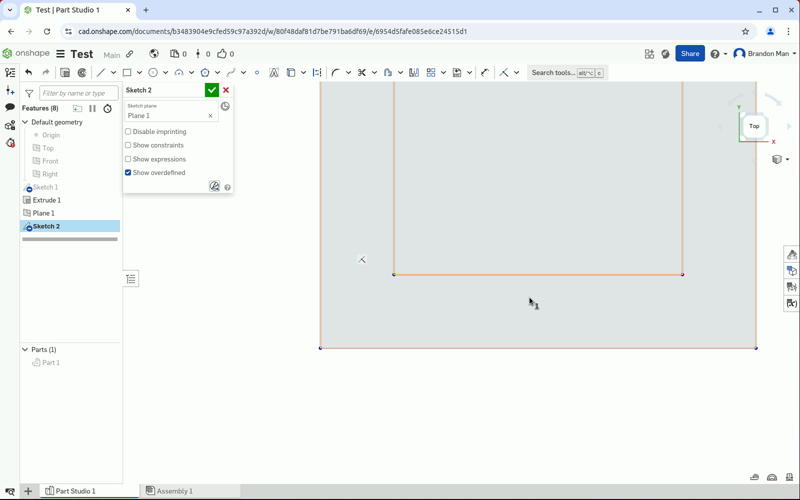
scroll(-6)
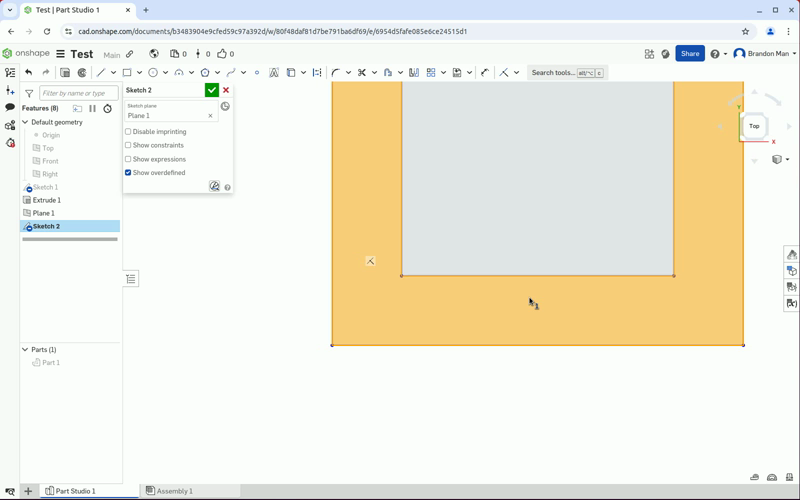
scroll(-6)
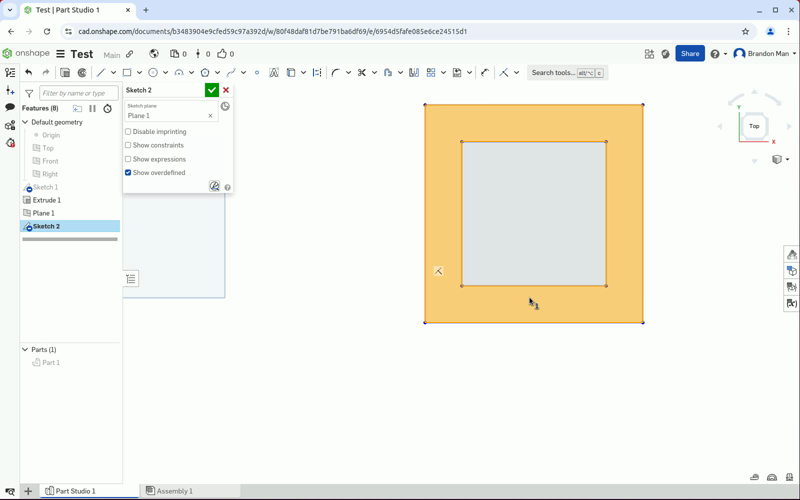
scroll(-6)
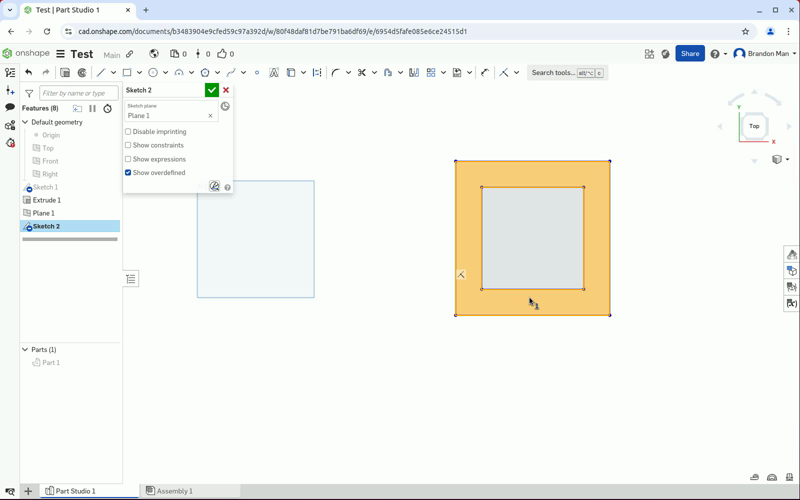
scroll(-6)
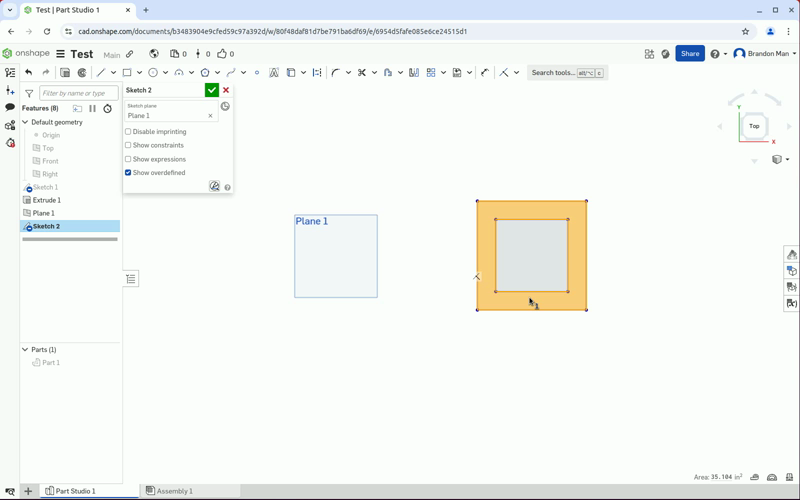
scroll(-6)
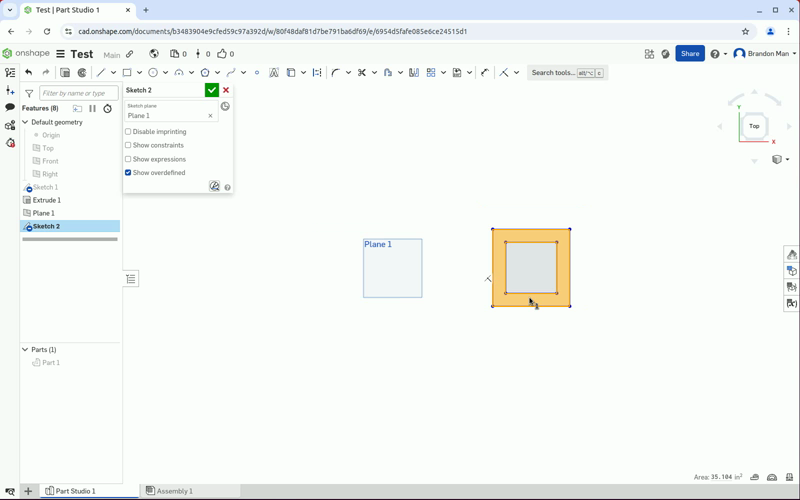
scroll(-6)
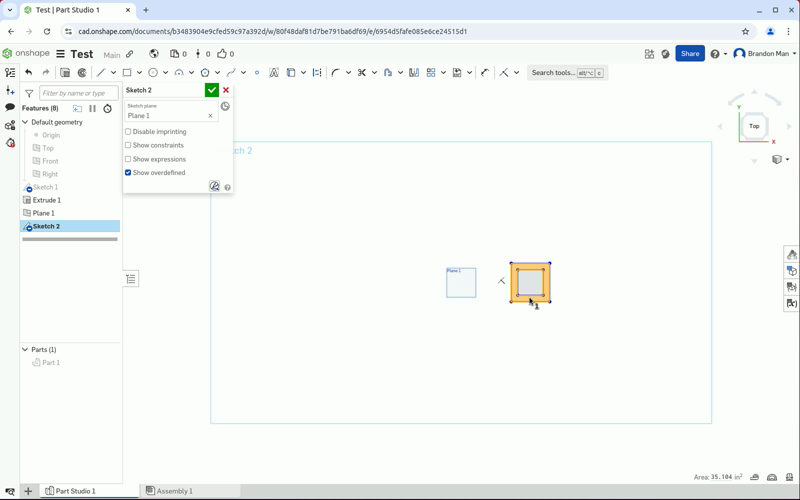
mouse_move(73, 352)
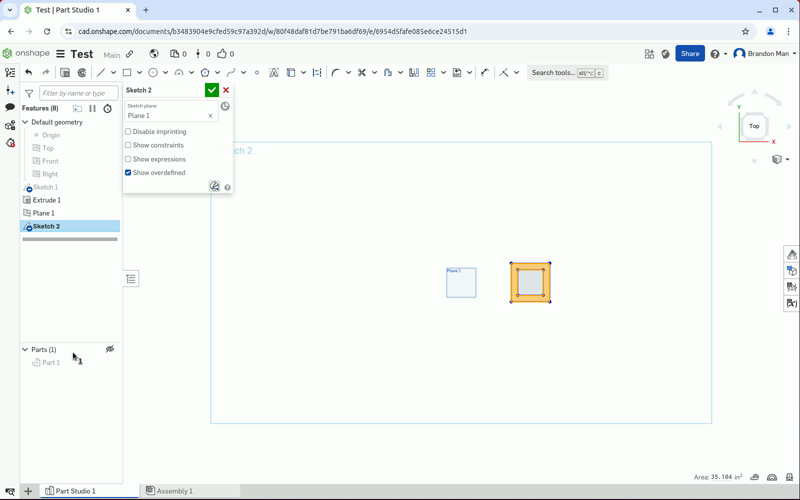
key(shift+y)
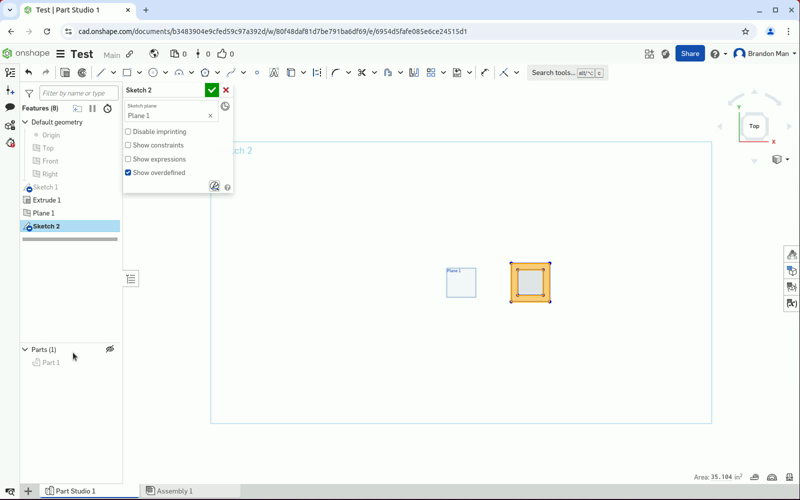
key(shift+e)
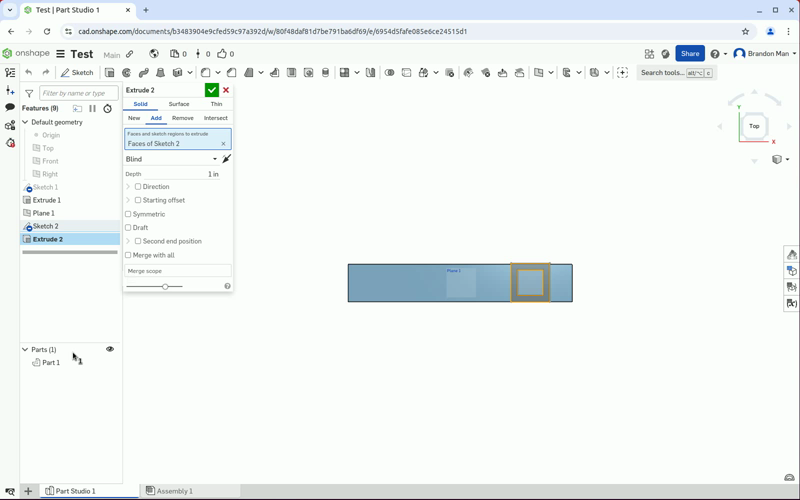
mouse_move(143, 106)
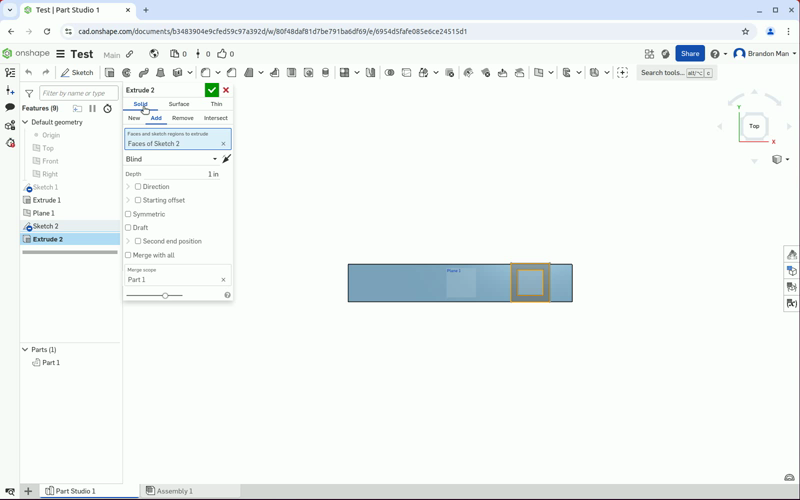
click(143, 106)
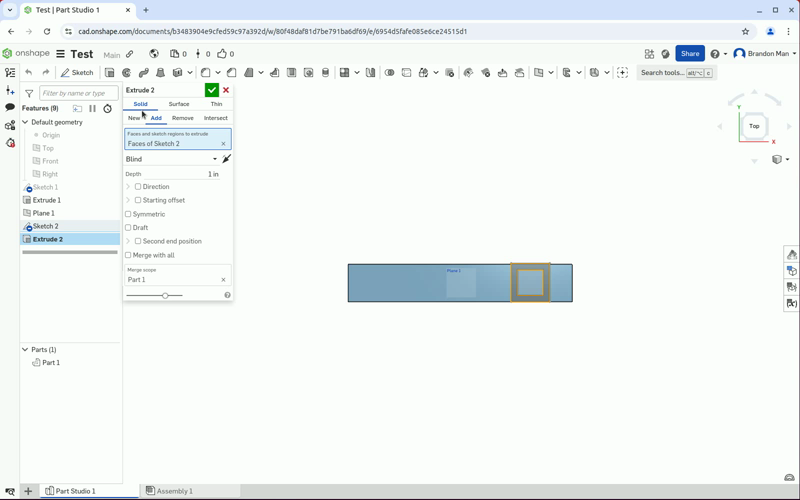
mouse_move(137, 120)
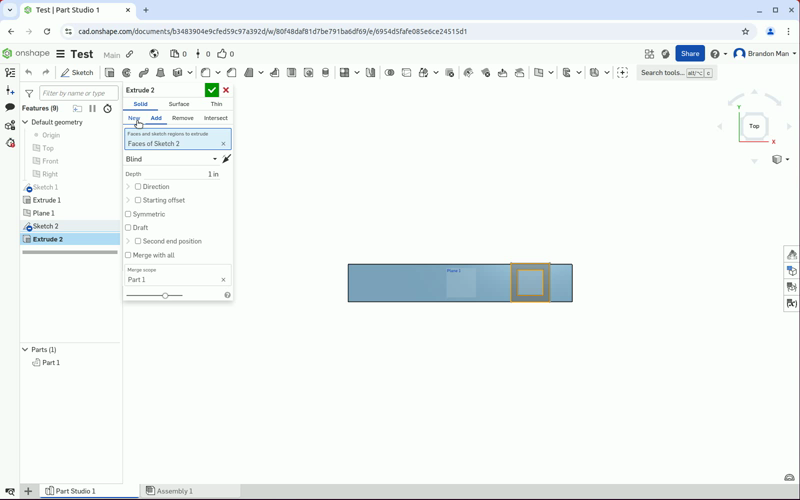
click(137, 120)
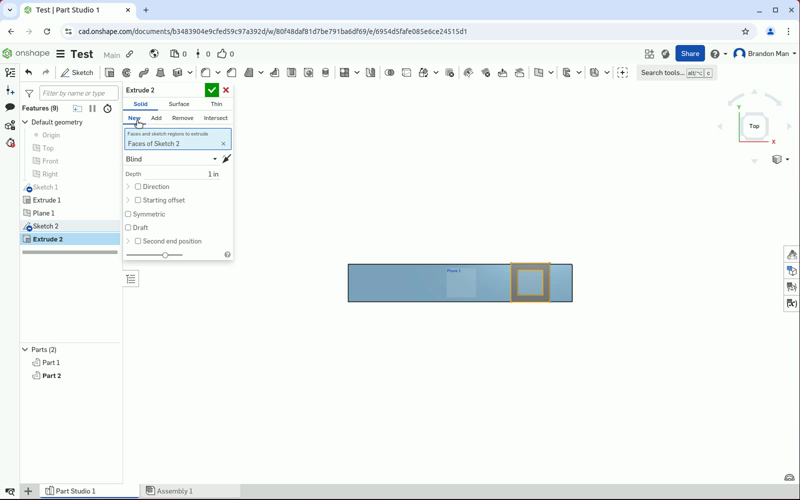
key(tab, 4)
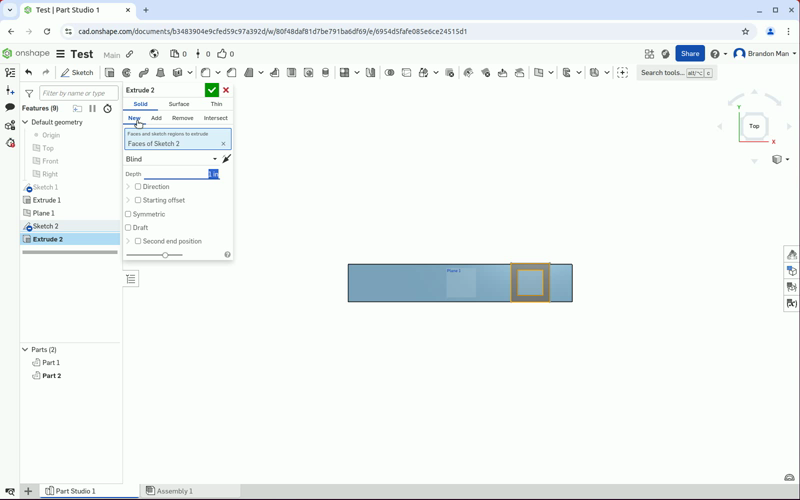
text(12.758)
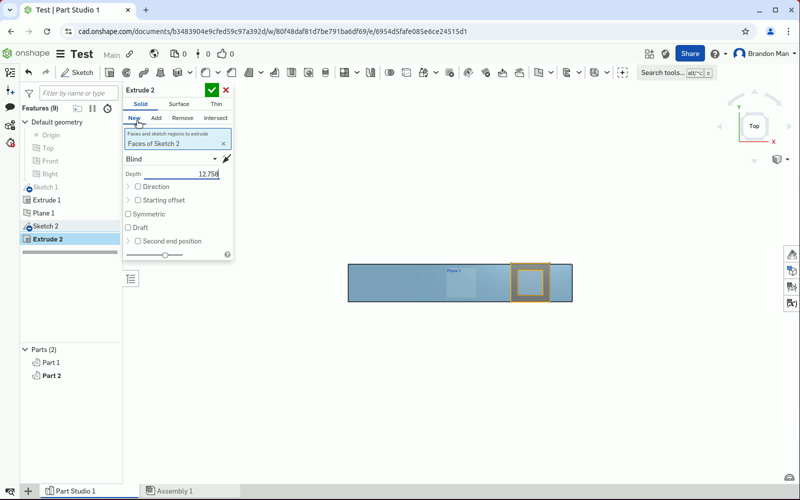
key(enter)
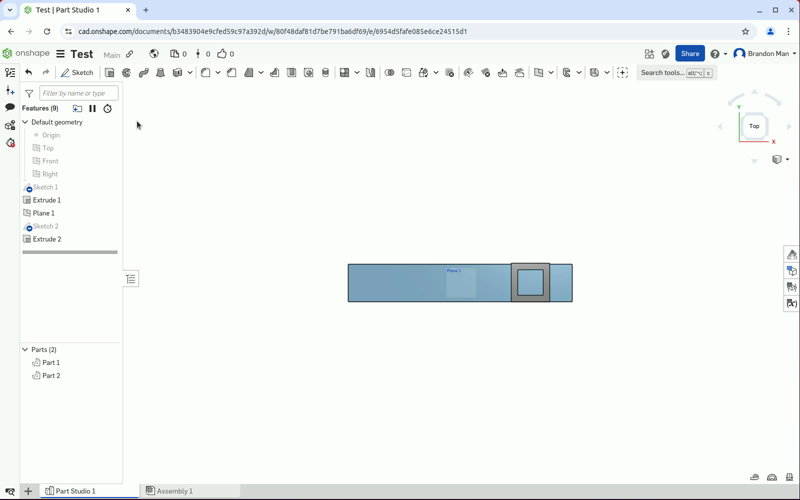
key(shift+h)
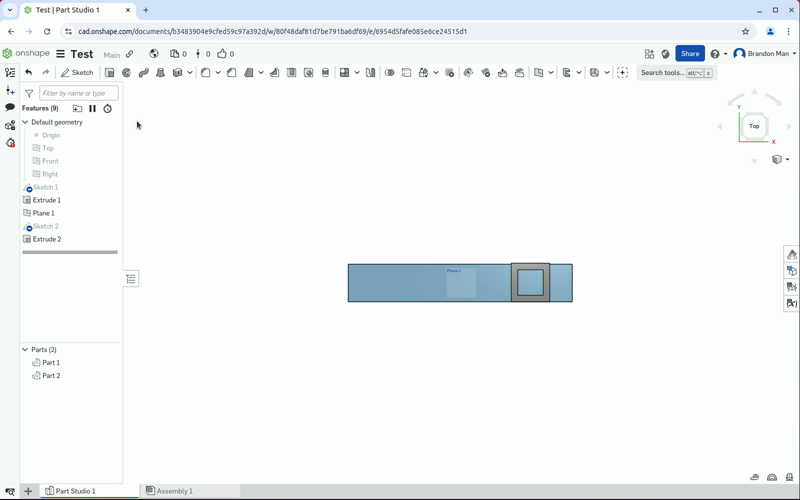
key(shift+h)
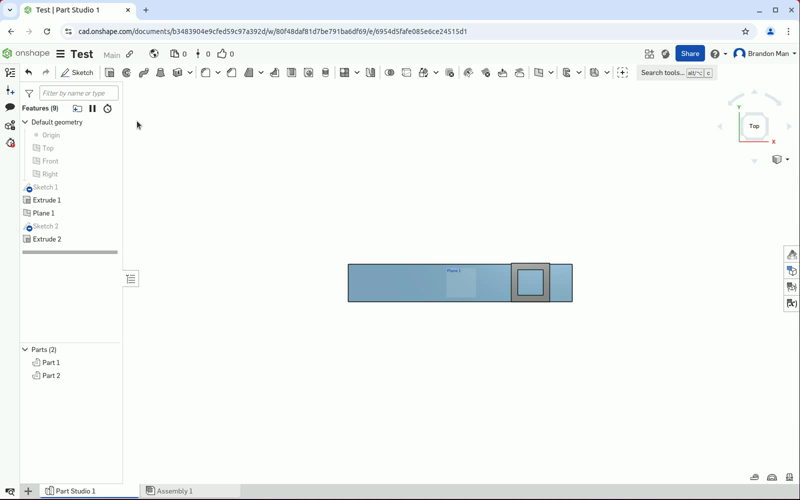
mouse_move(73, 189)
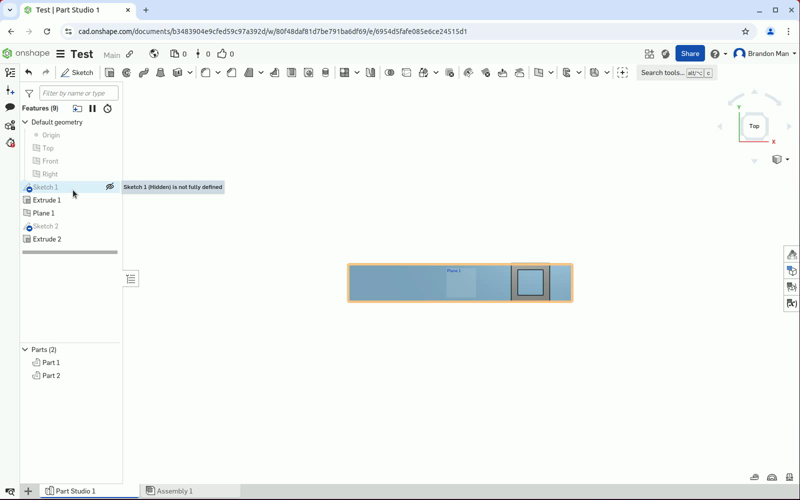
click(73, 189)
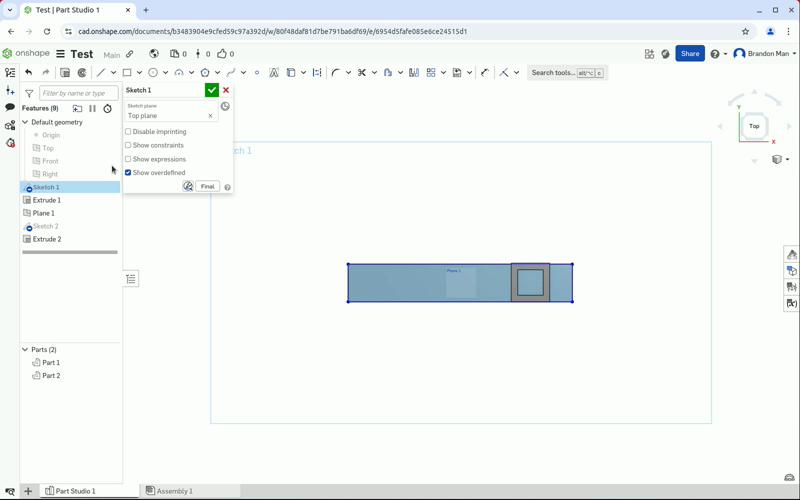
mouse_move(229, 92)
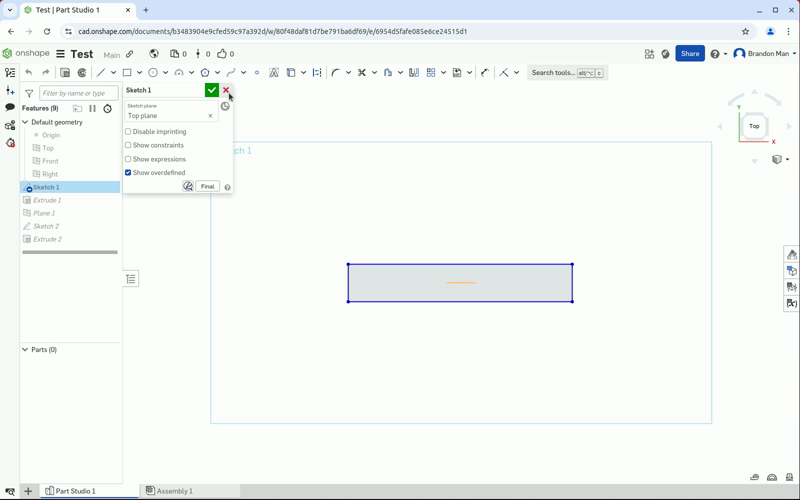
click(229, 92)
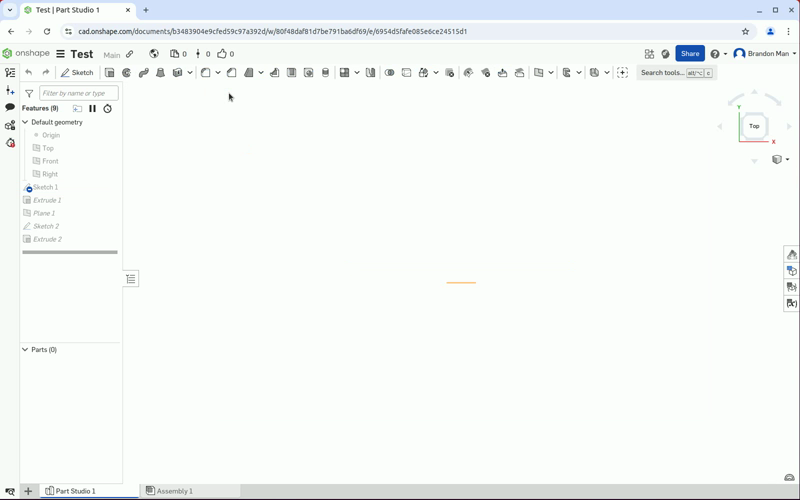
key(shift+s)
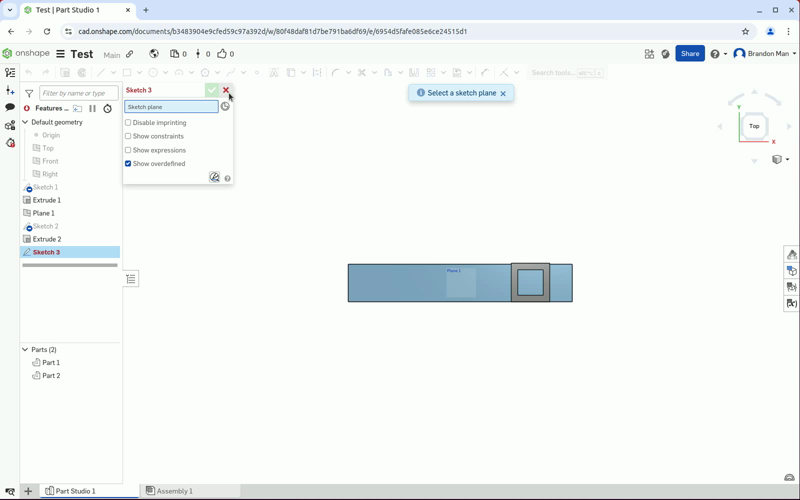
mouse_move(73, 215)
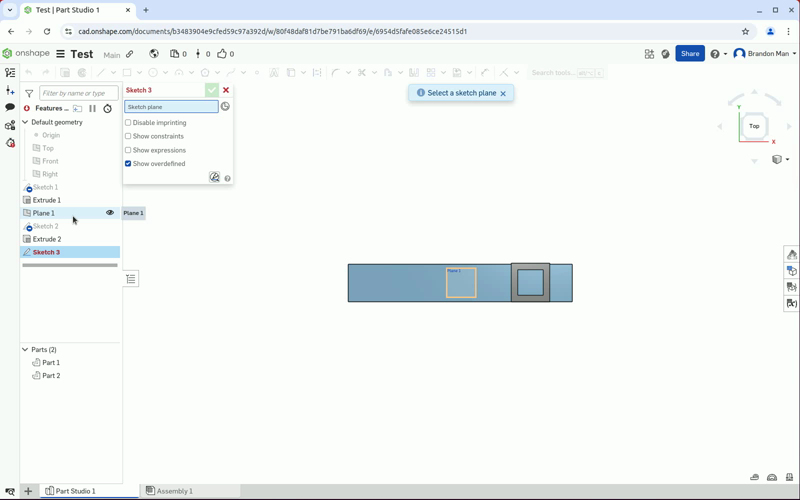
click(73, 215)
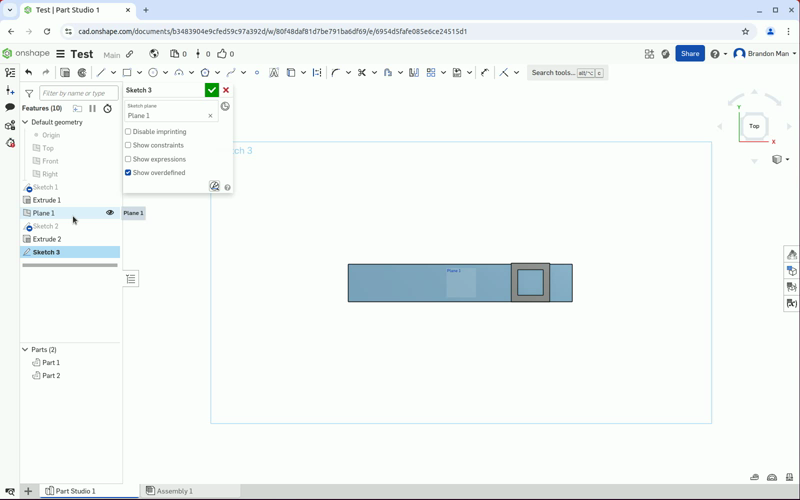
mouse_move(73, 352)
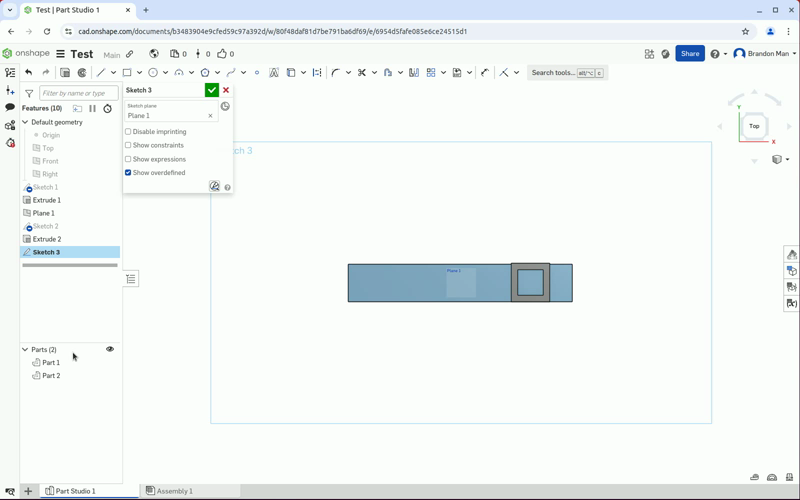
key(y)
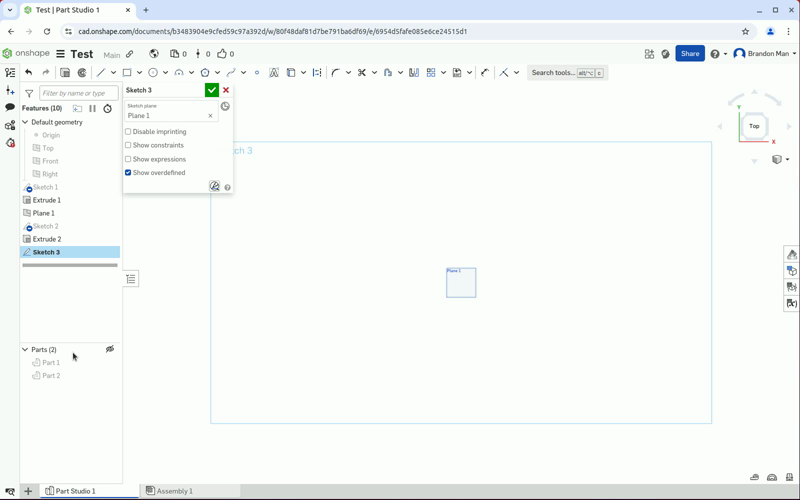
key(l)
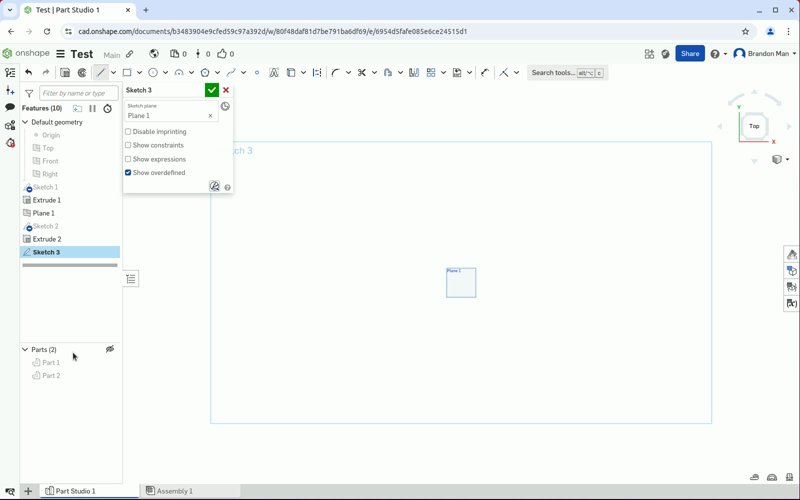
key_down(shift)
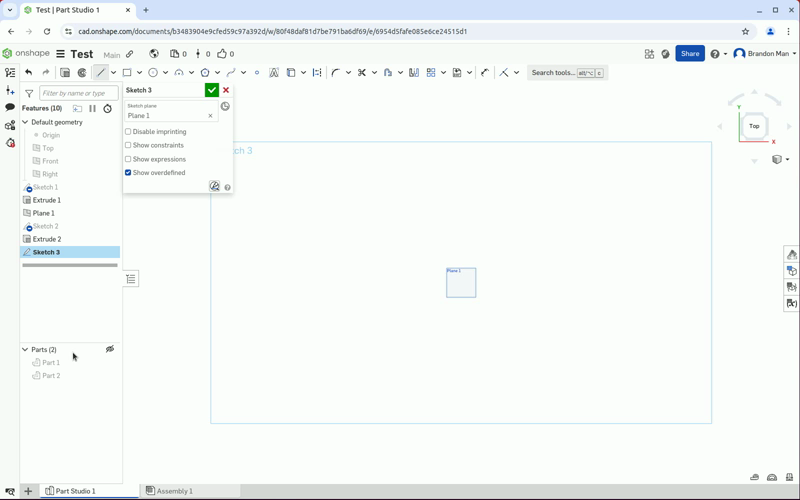
mouse_move(372, 301)
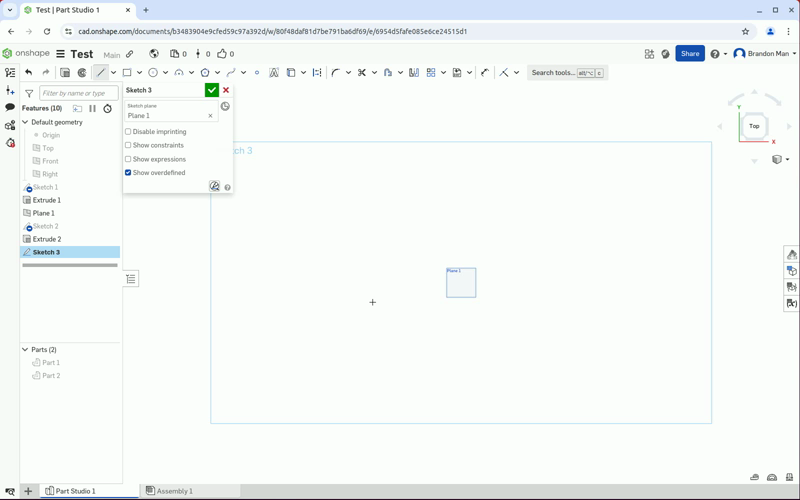
click(372, 301)
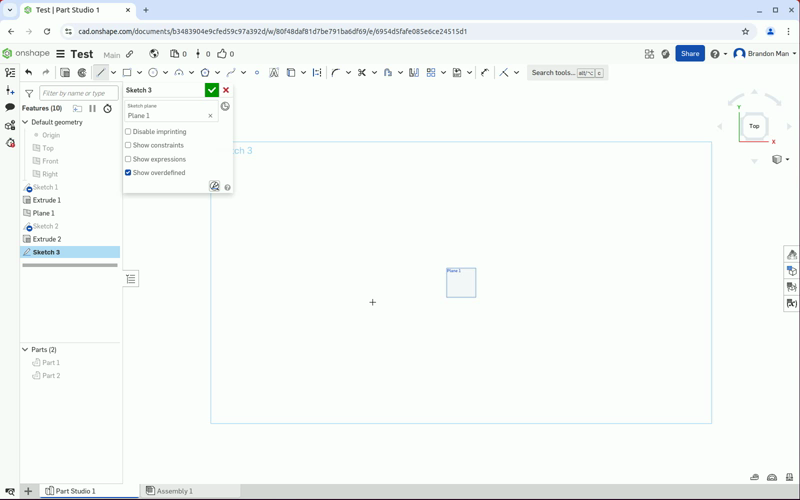
key_up(shift)
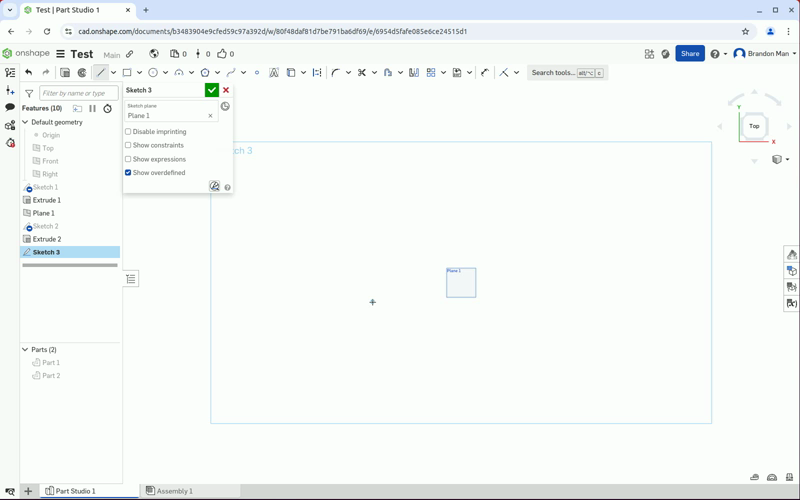
key_down(shift)
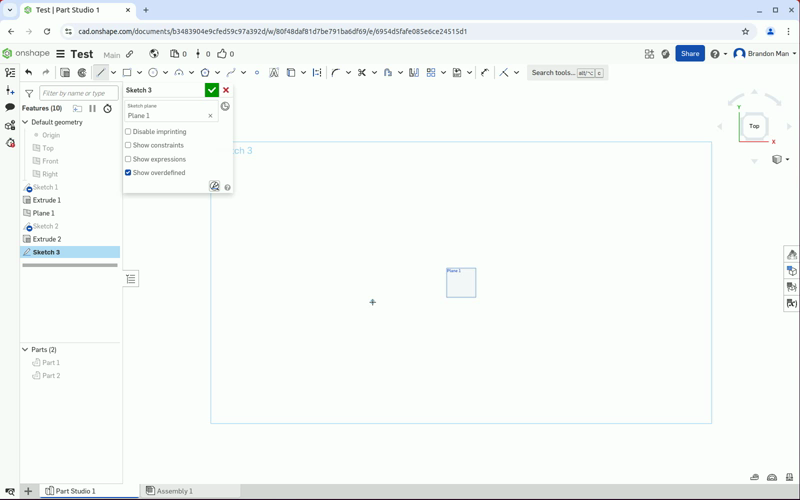
mouse_move(402, 301)
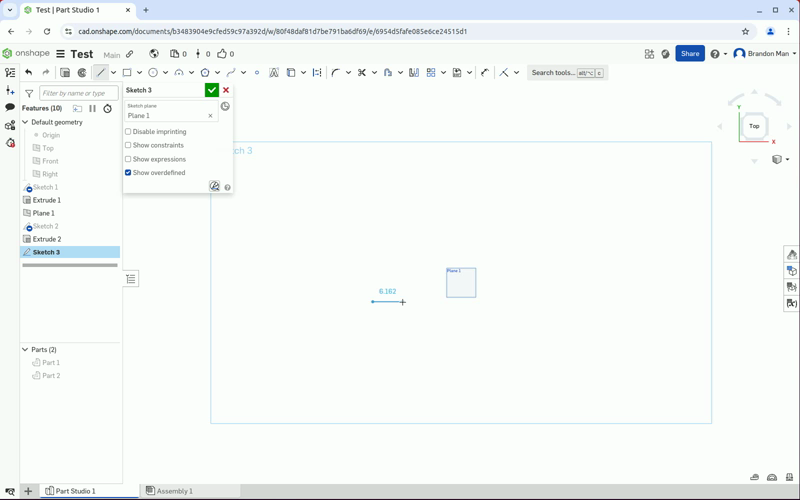
mouse_move(411, 301)
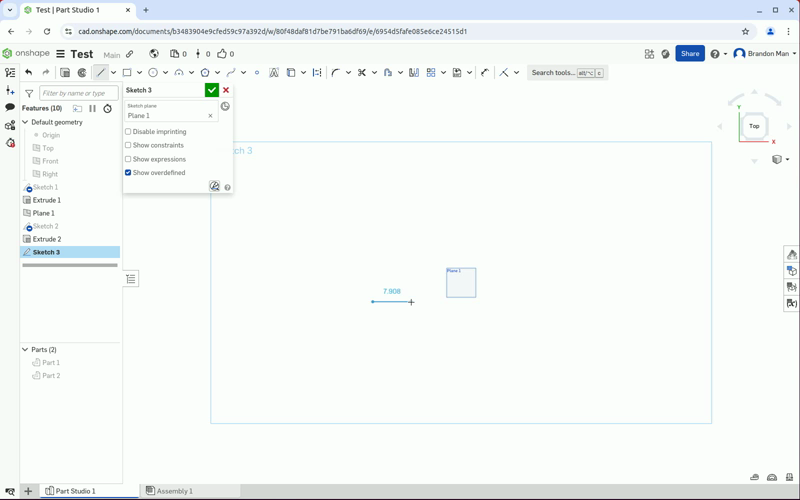
click(411, 301)
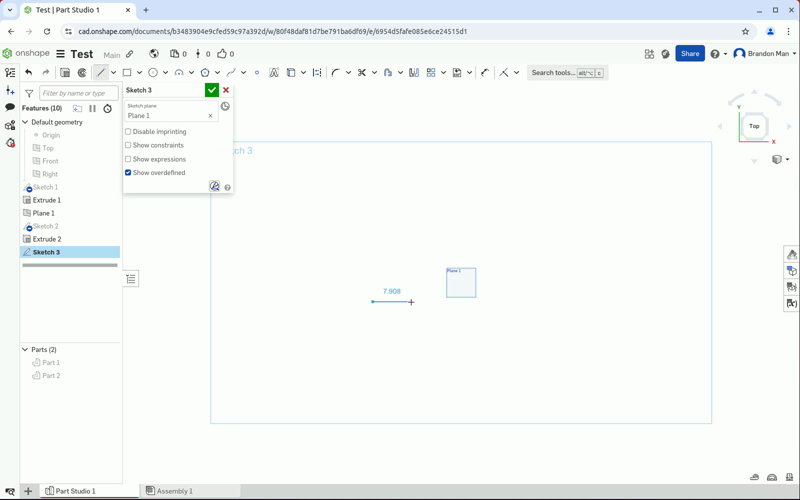
key_up(shift)
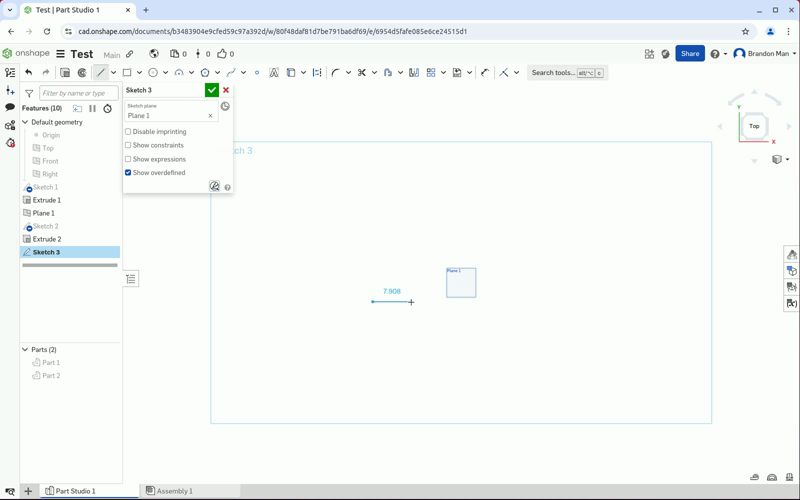
key_down(shift)
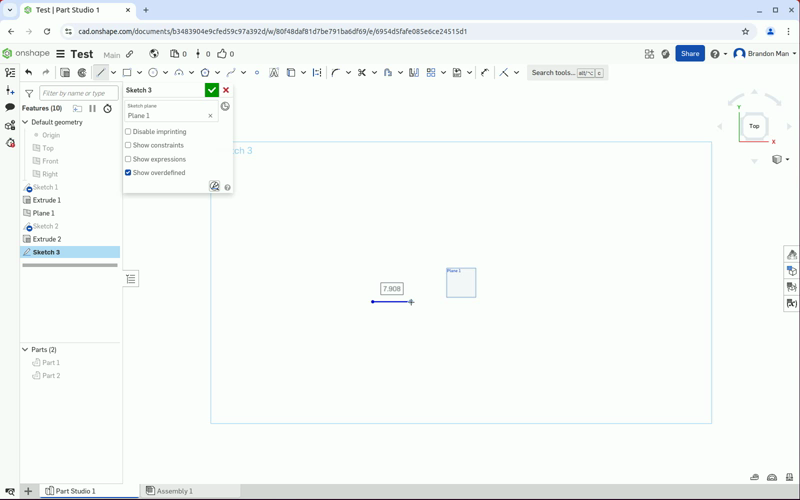
mouse_move(441, 301)
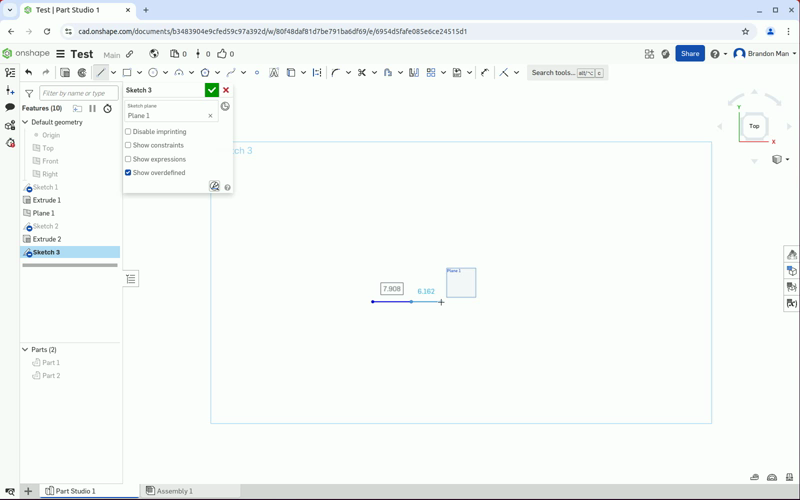
mouse_move(411, 263)
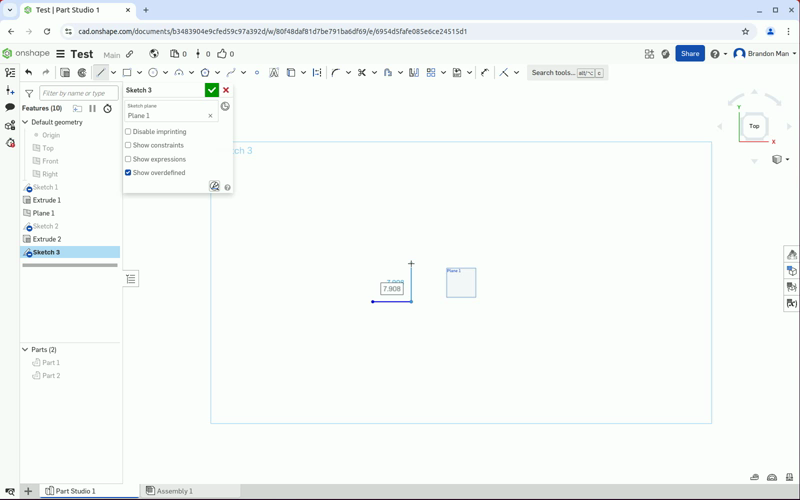
click(411, 263)
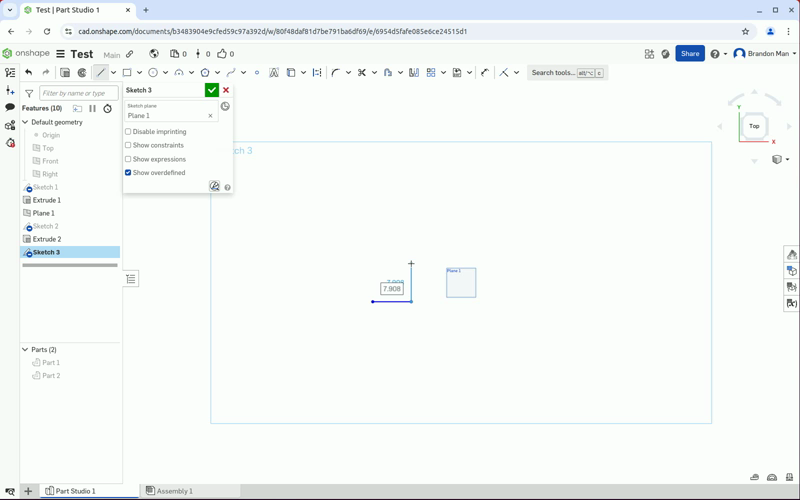
key_up(shift)
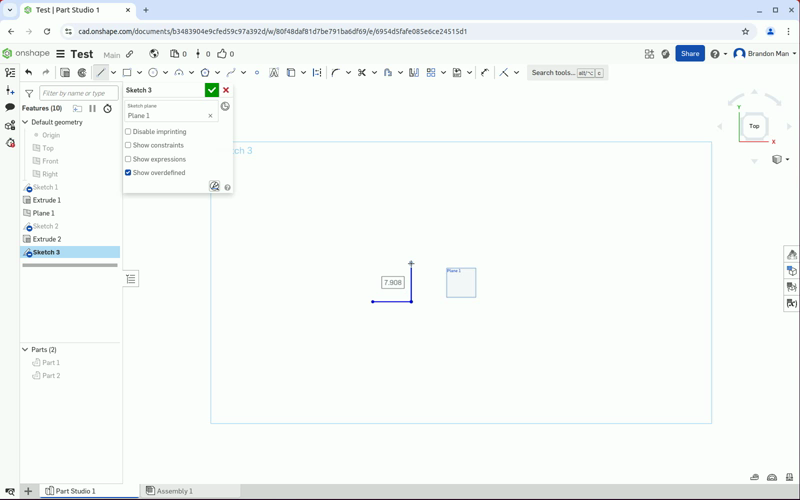
key_down(shift)
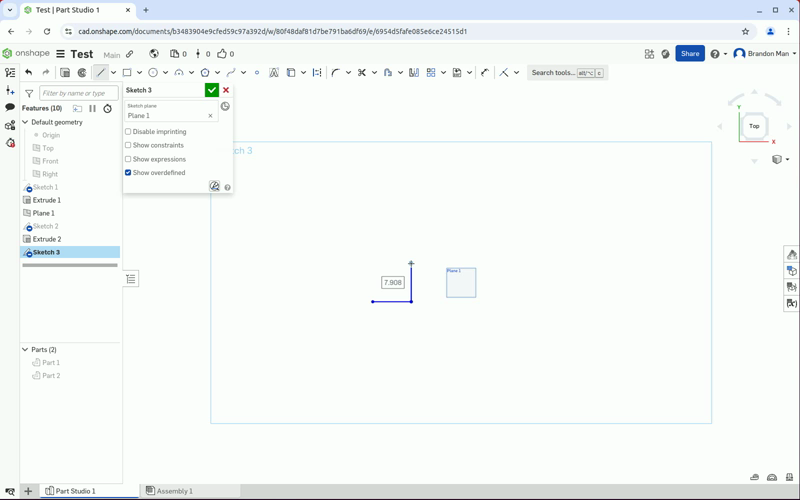
mouse_move(441, 263)
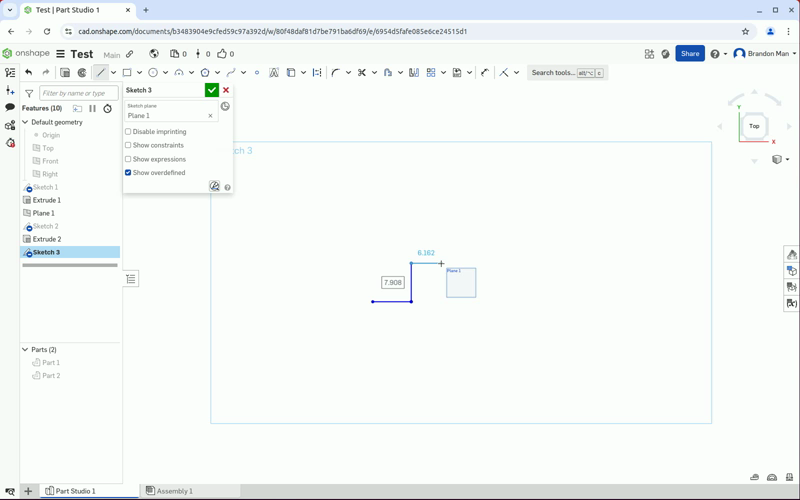
mouse_move(372, 263)
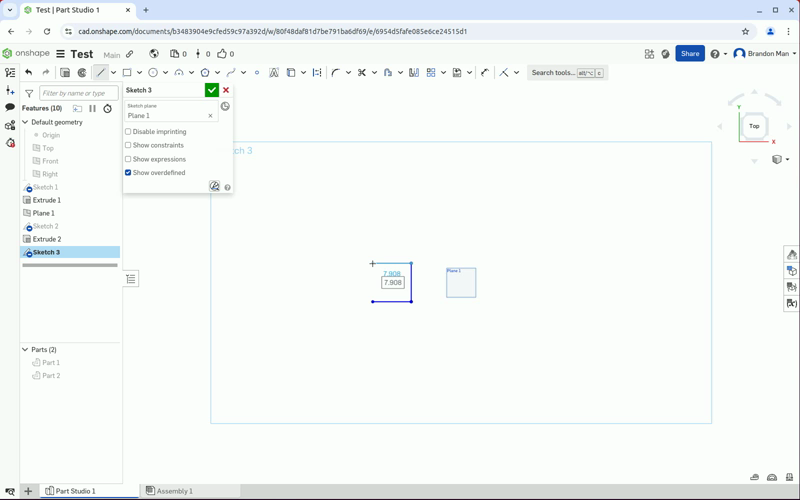
click(372, 263)
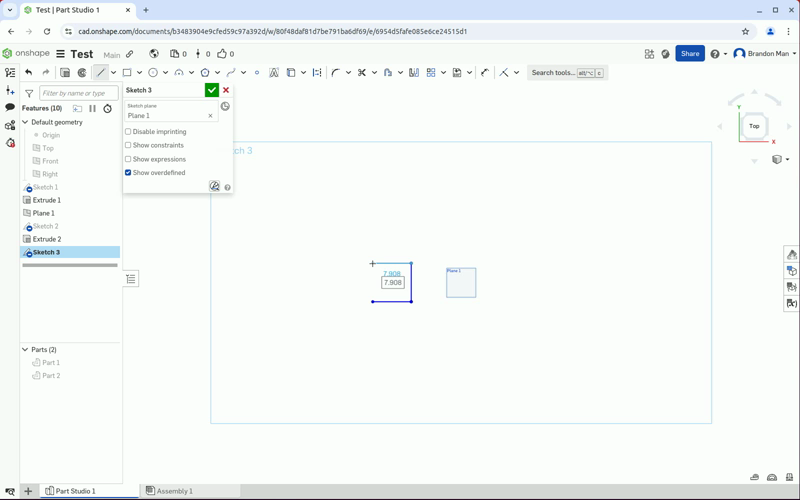
key_up(shift)
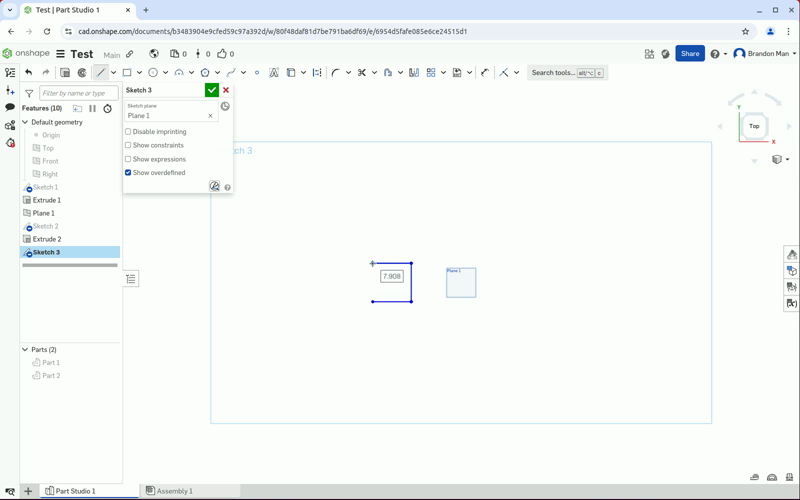
mouse_move(402, 263)
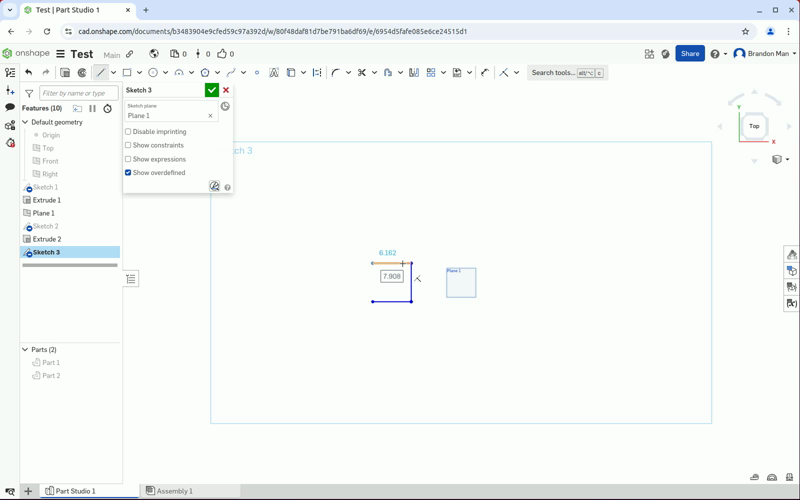
key_down(shift)
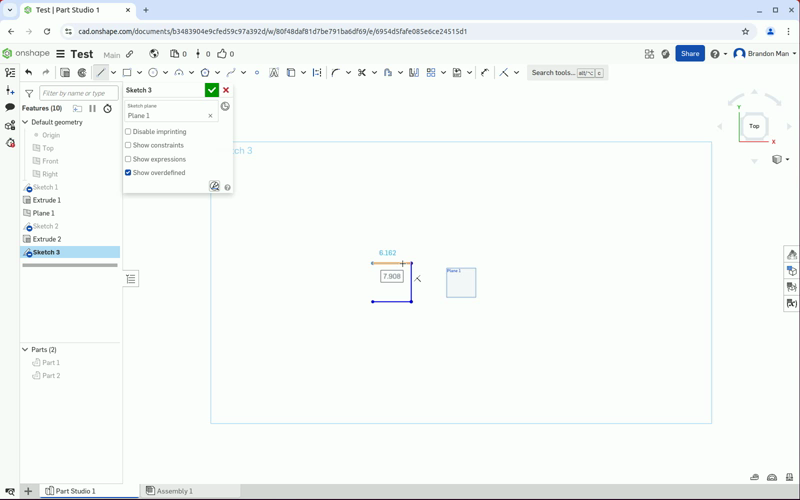
mouse_move(372, 301)
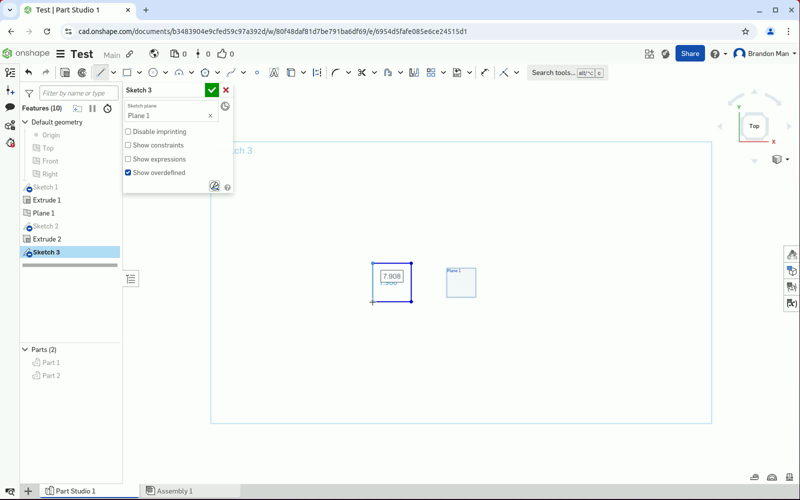
key_up(shift)
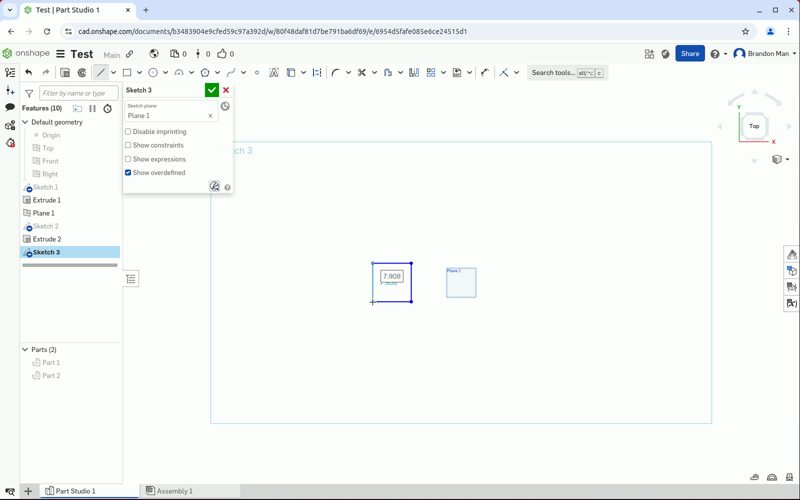
click(372, 301)
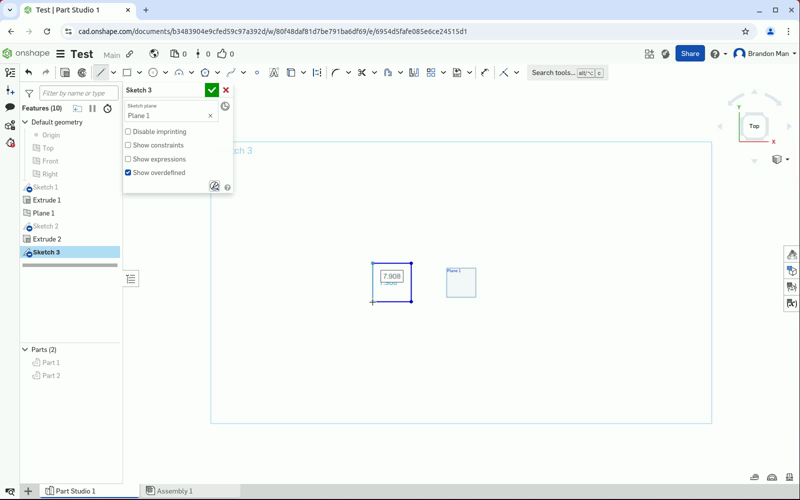
key(esc)
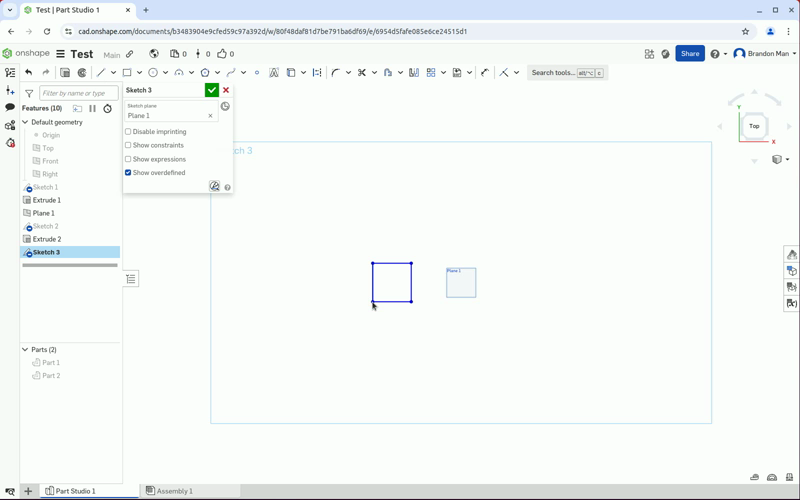
key(l)
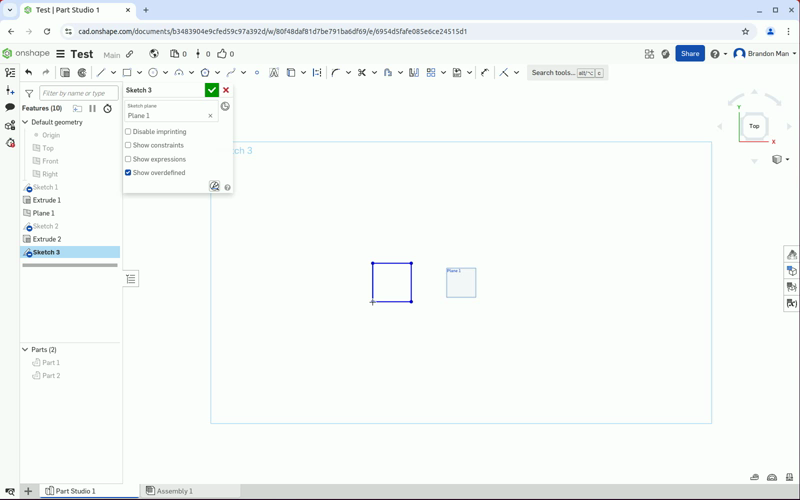
key_down(shift)
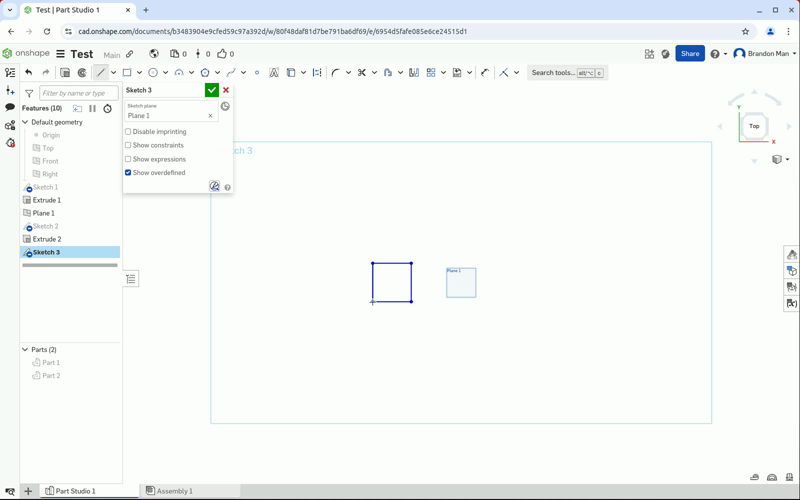
mouse_move(379, 295)
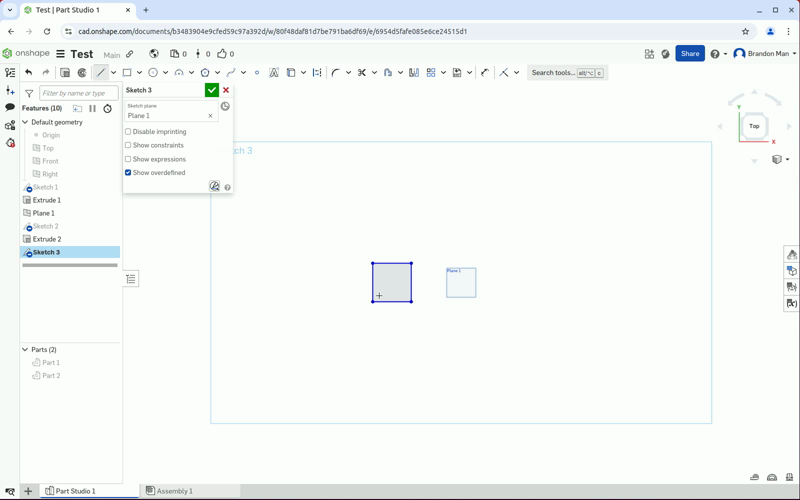
click(379, 295)
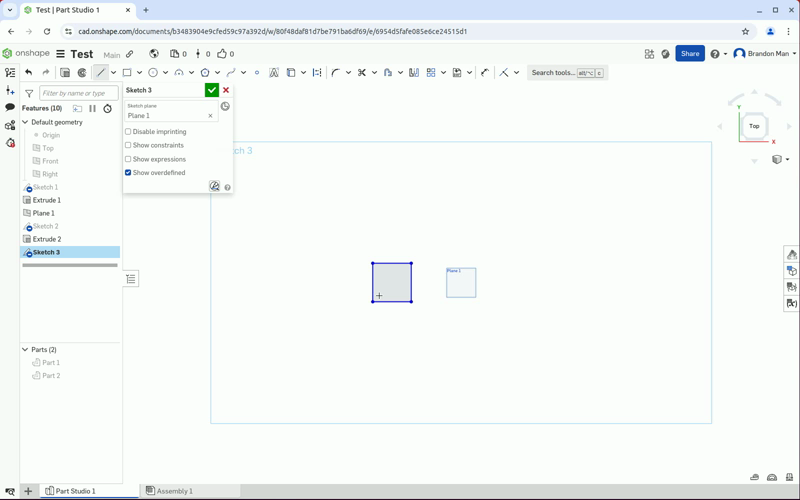
key_up(shift)
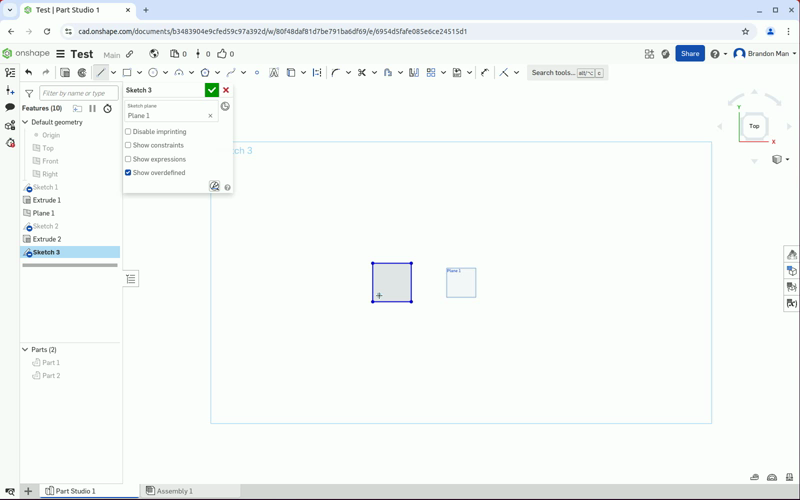
key_down(shift)
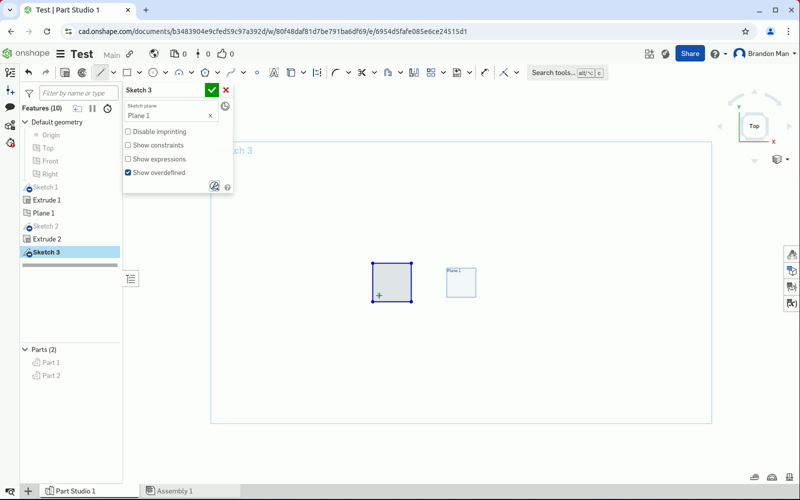
mouse_move(409, 295)
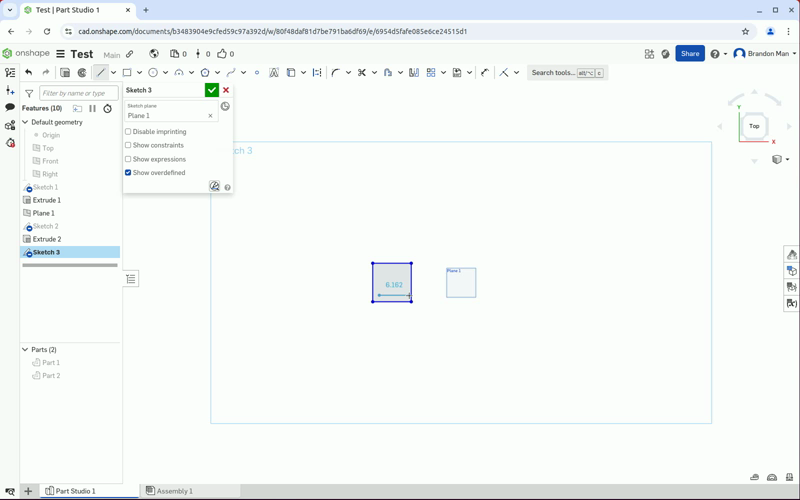
mouse_move(404, 295)
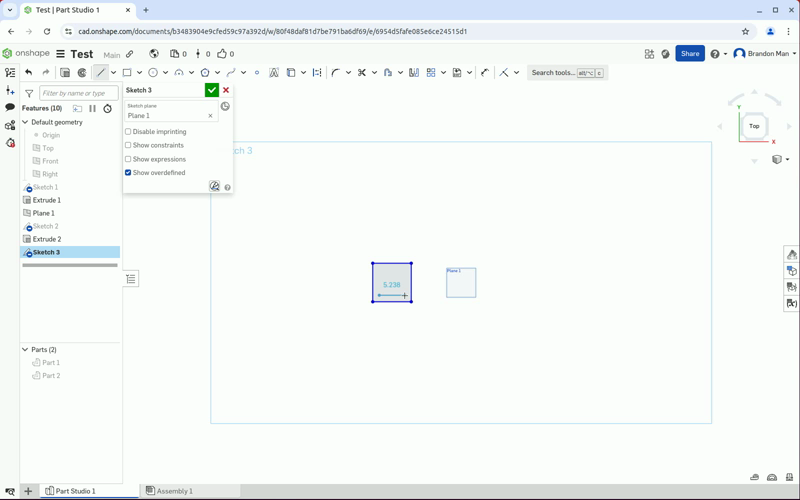
click(404, 295)
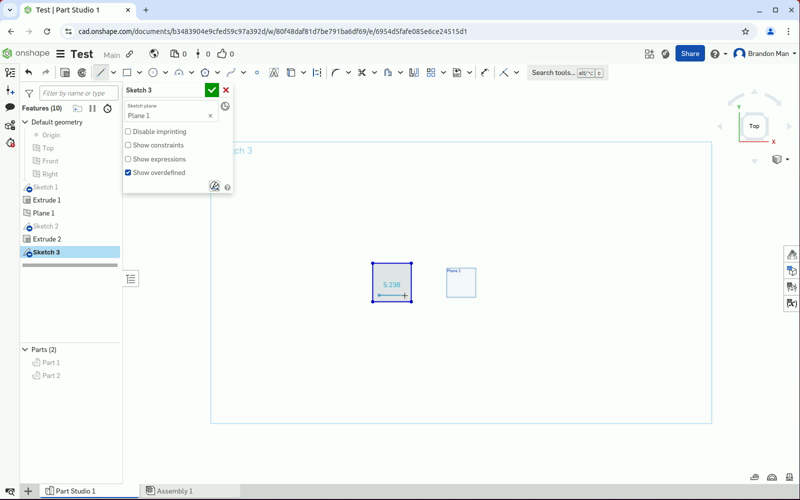
key_up(shift)
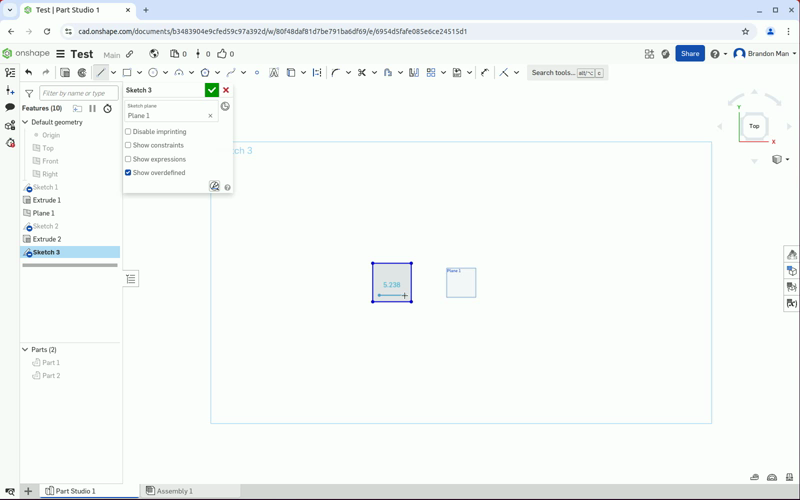
key_down(shift)
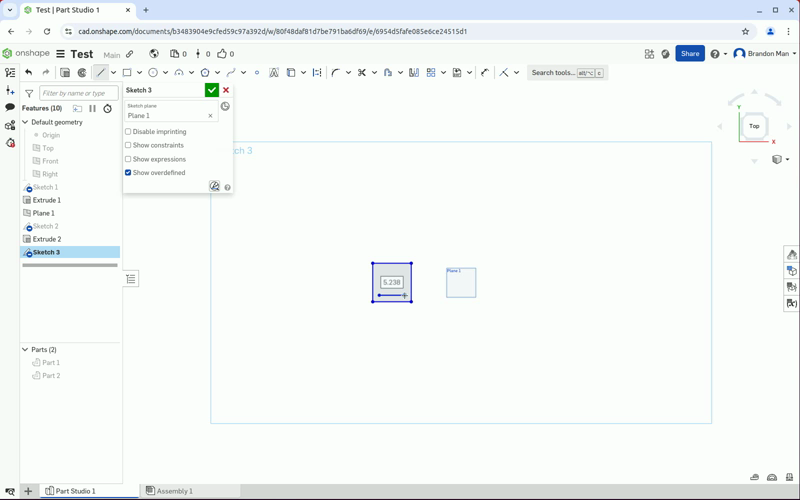
mouse_move(434, 295)
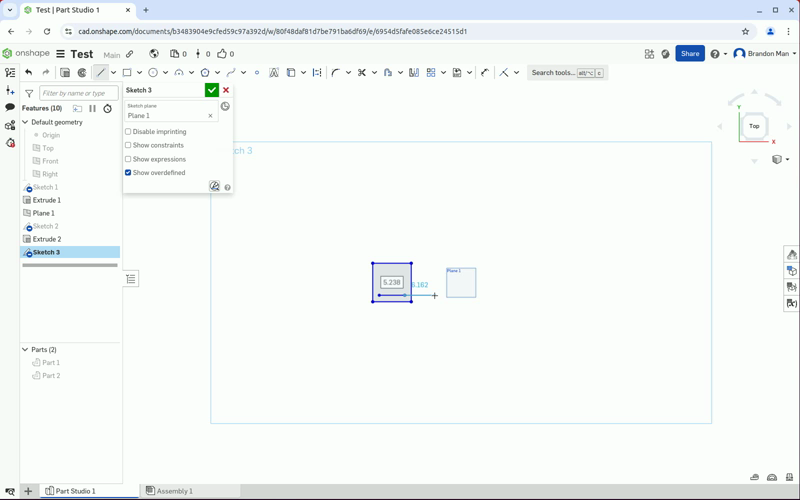
mouse_move(404, 269)
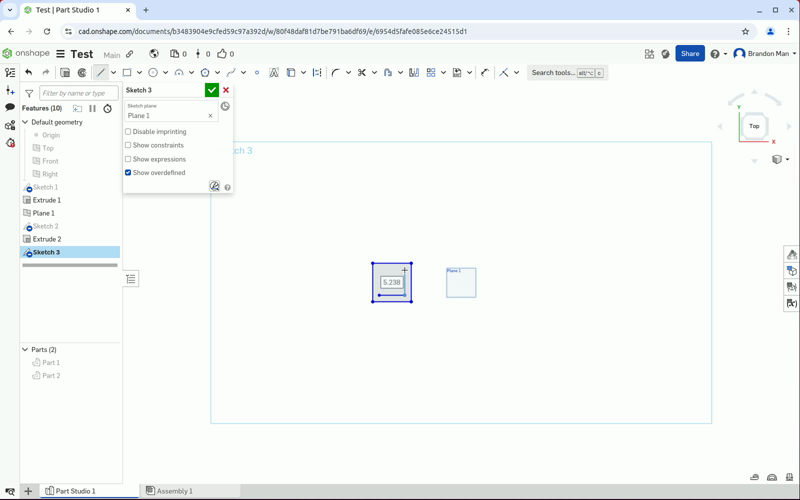
click(404, 269)
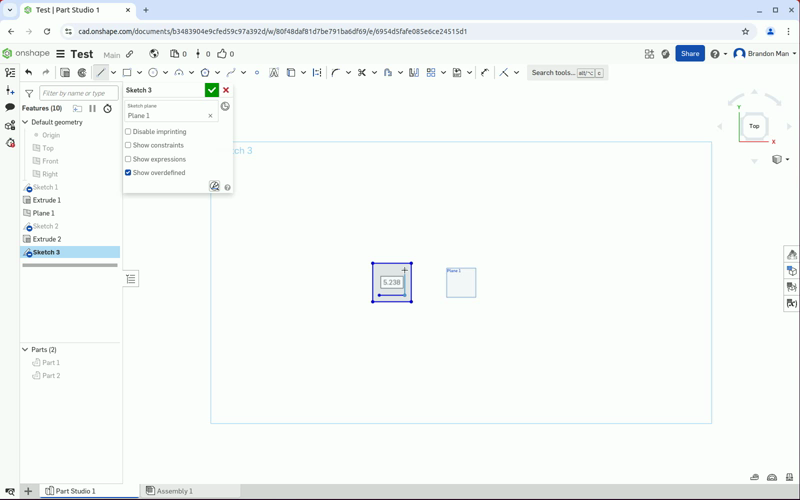
key_up(shift)
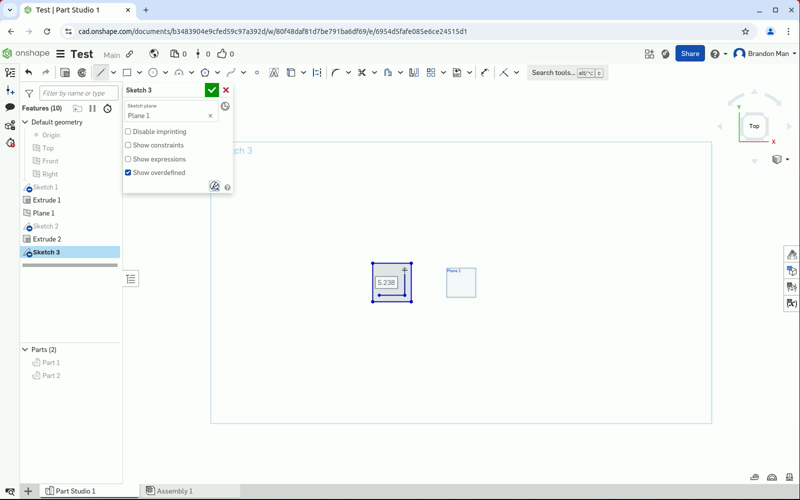
key_down(shift)
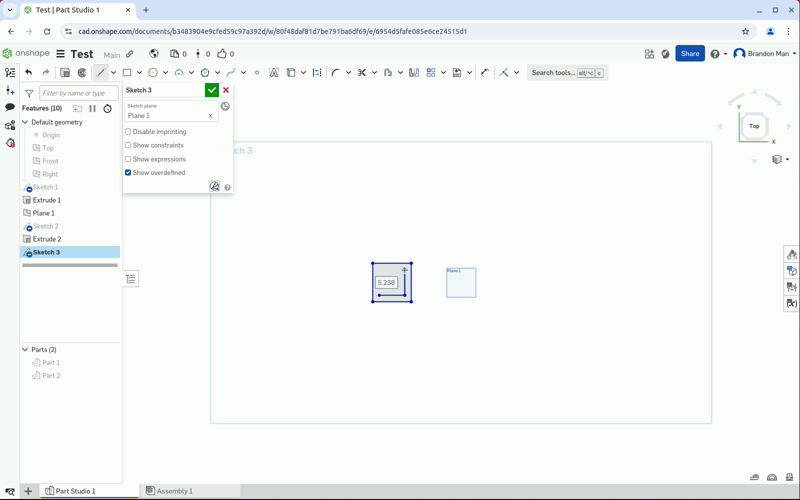
mouse_move(434, 269)
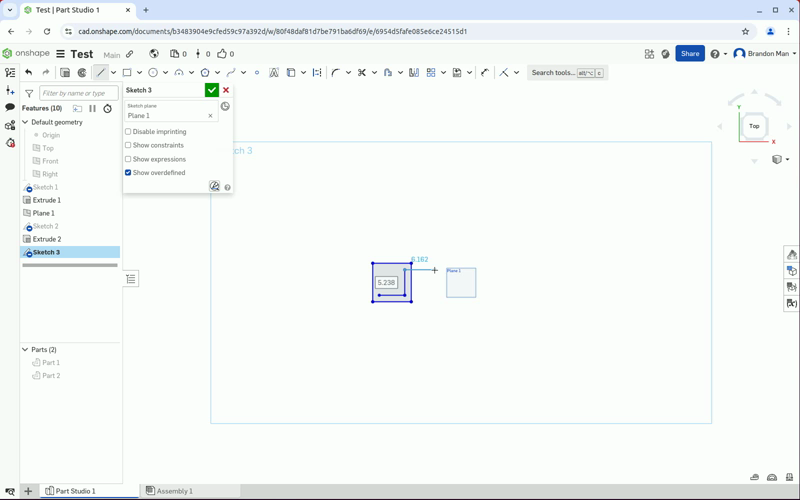
mouse_move(379, 269)
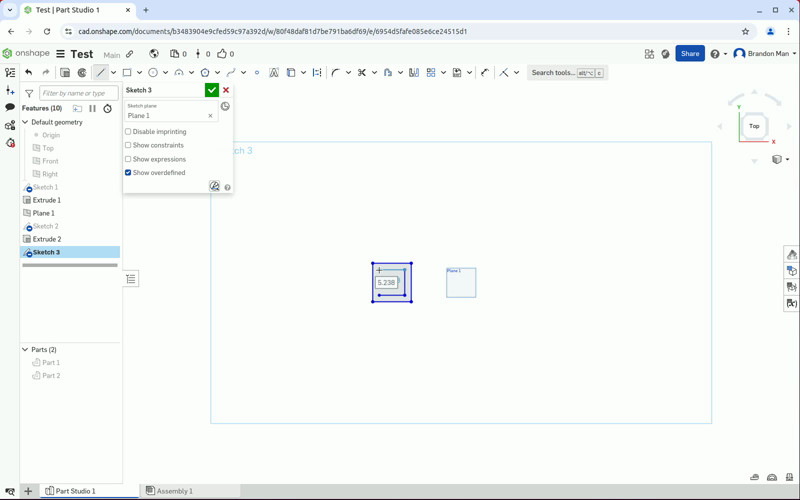
click(379, 269)
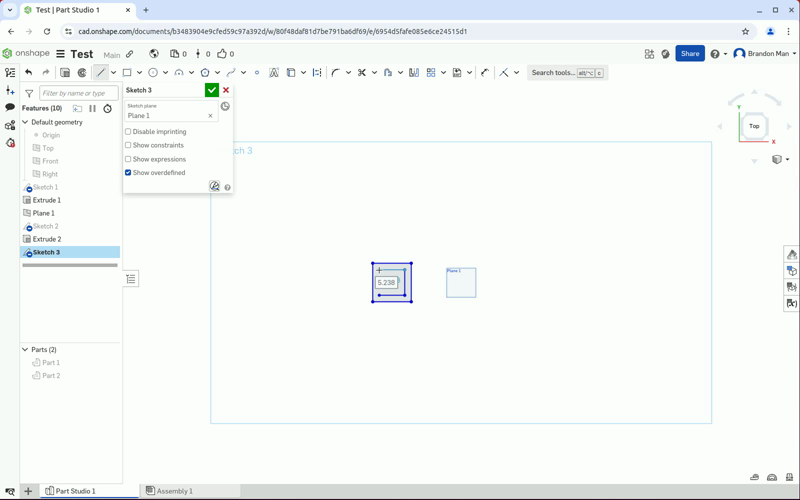
key_up(shift)
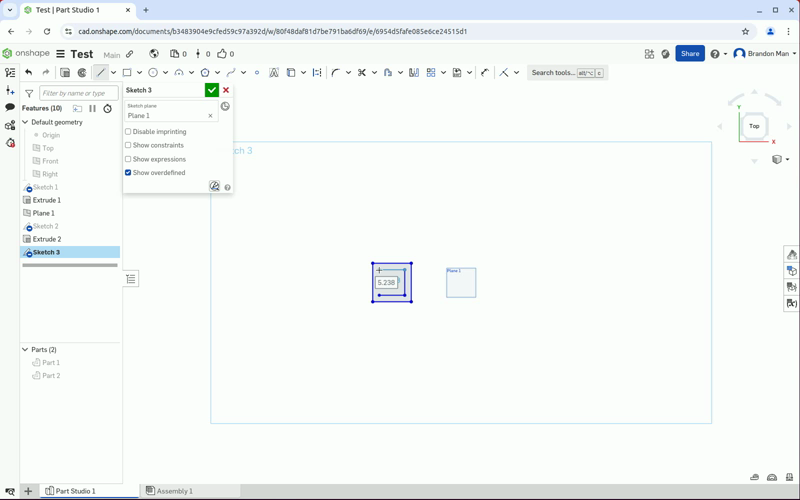
mouse_move(409, 269)
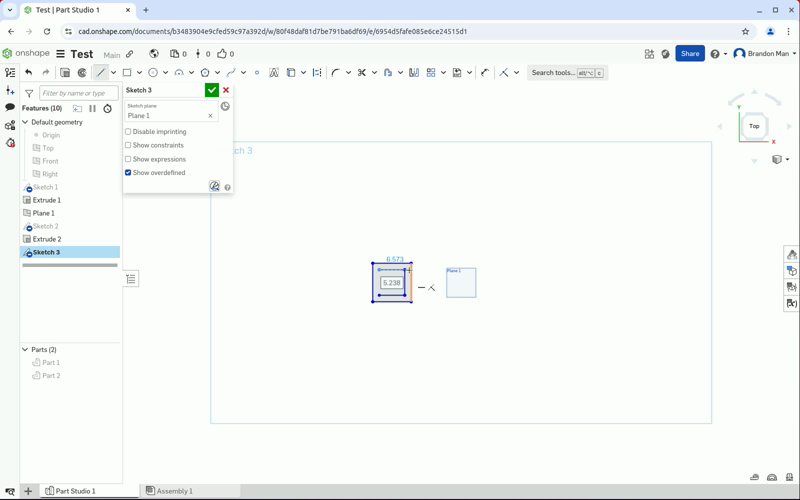
key_down(shift)
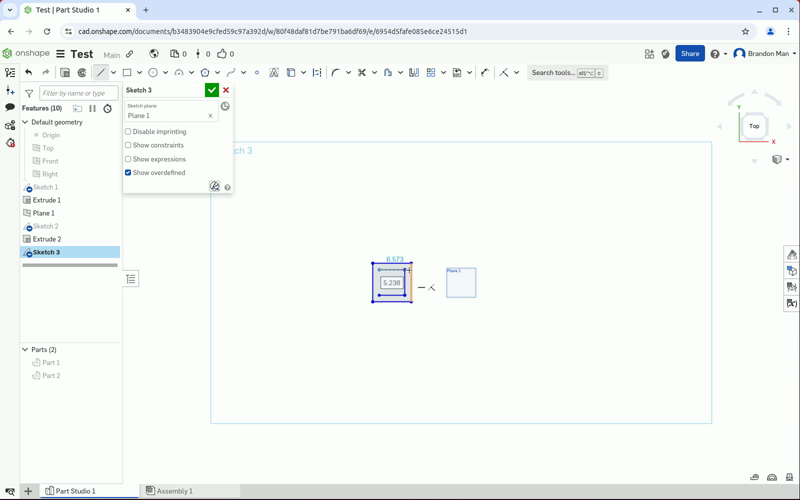
mouse_move(379, 295)
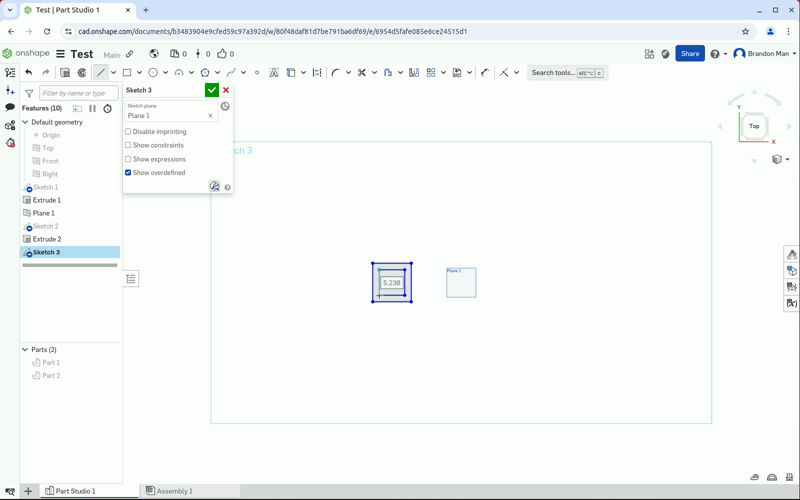
key_up(shift)
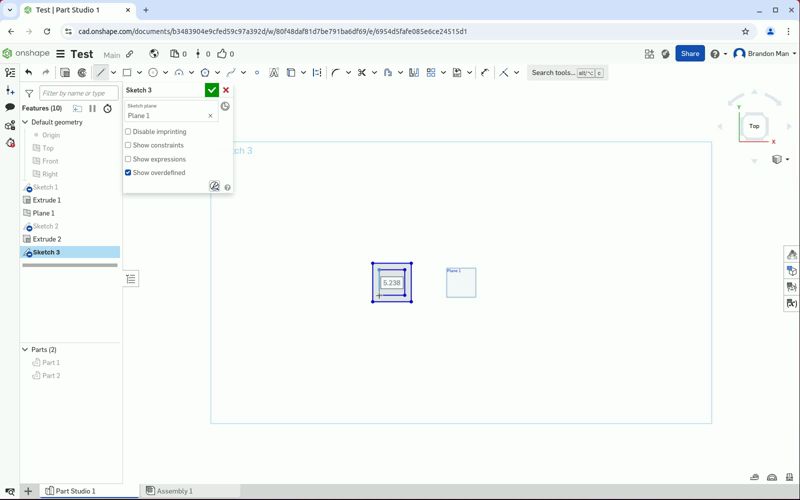
click(379, 295)
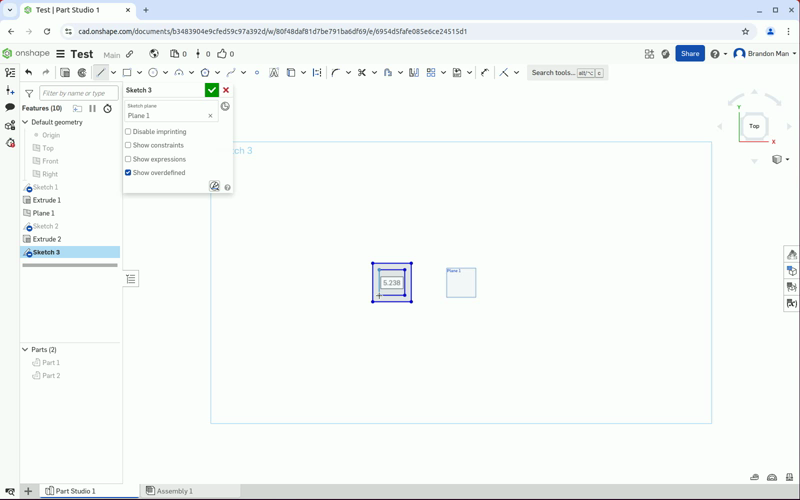
key(esc)
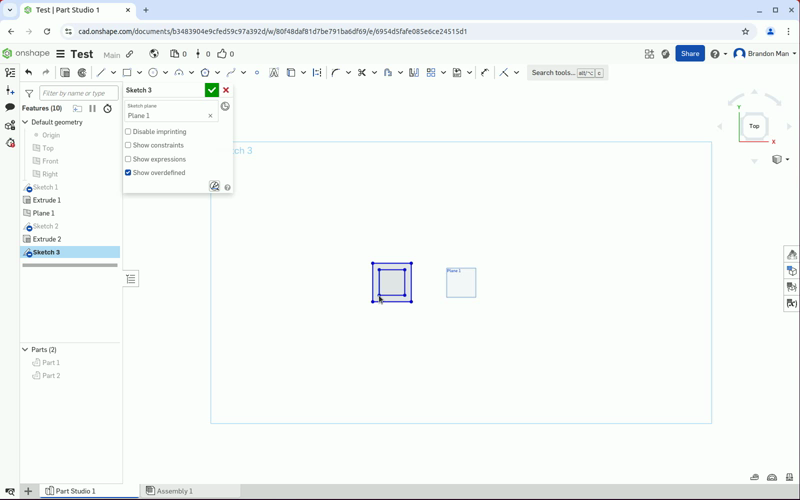
mouse_move(377, 267)
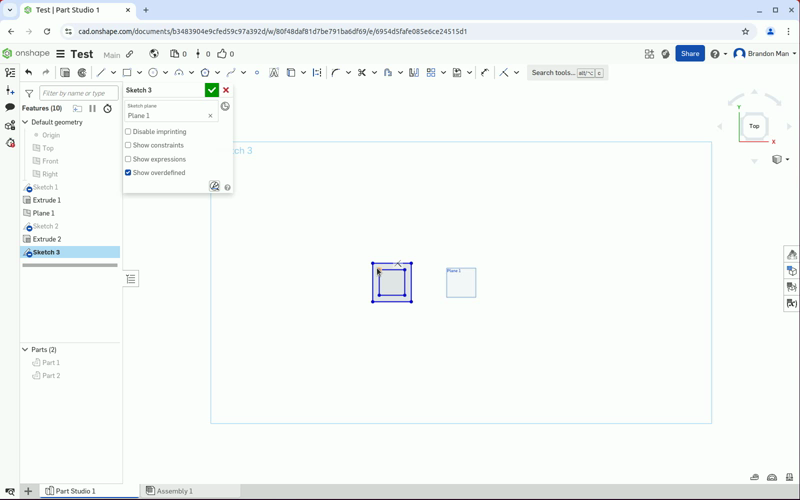
scroll(6)
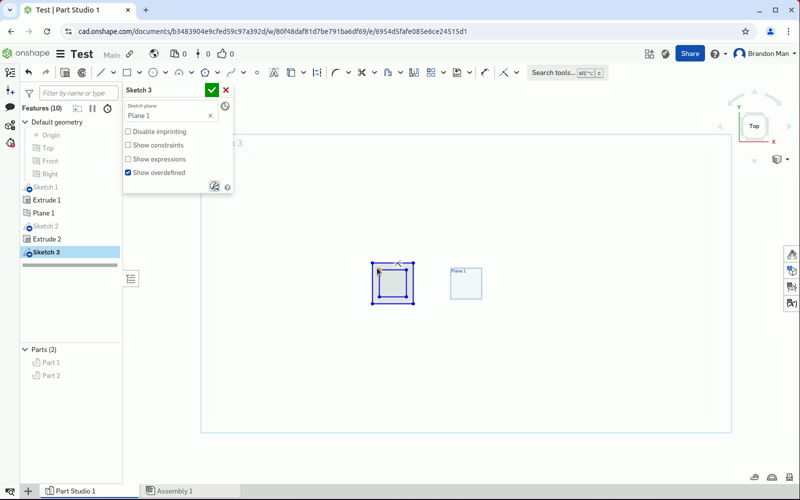
scroll(6)
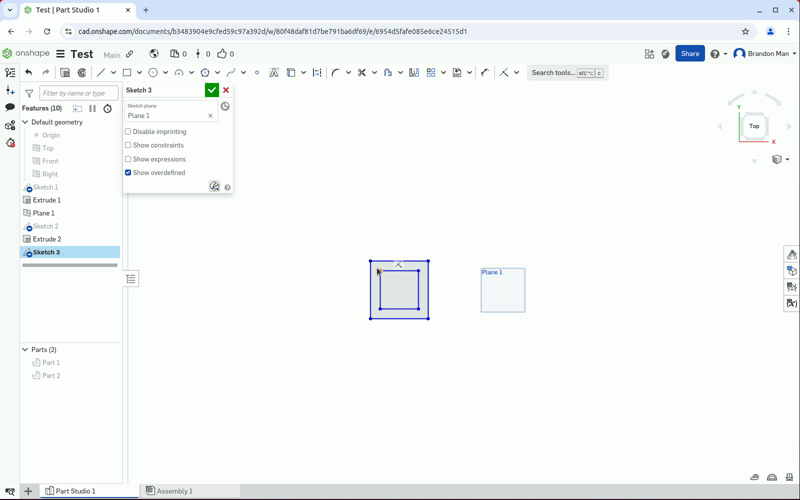
scroll(6)
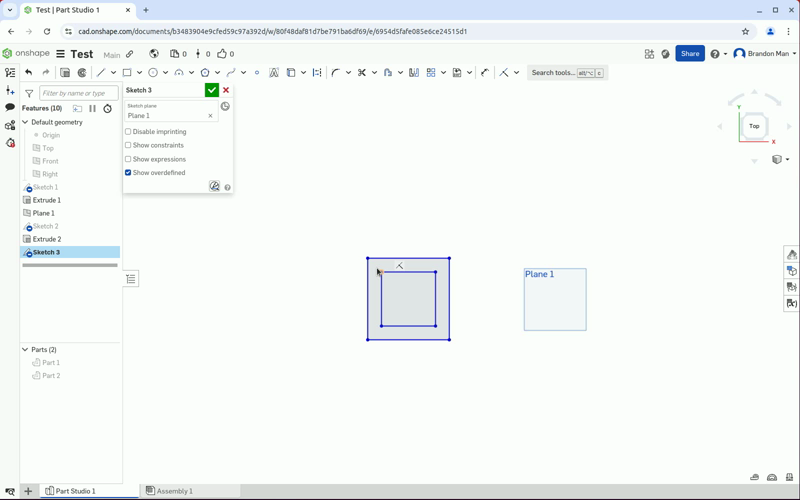
scroll(6)
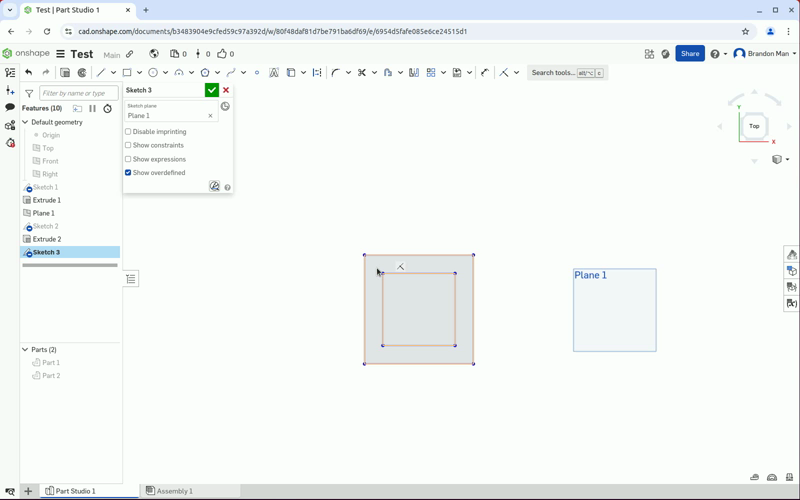
scroll(6)
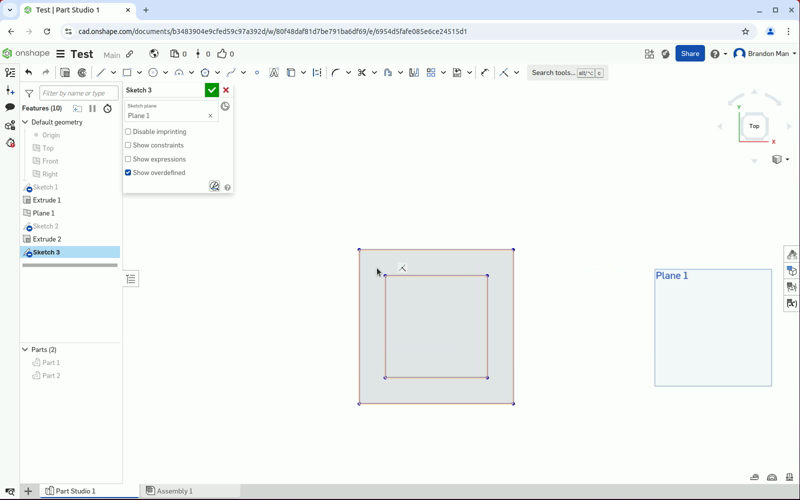
scroll(6)
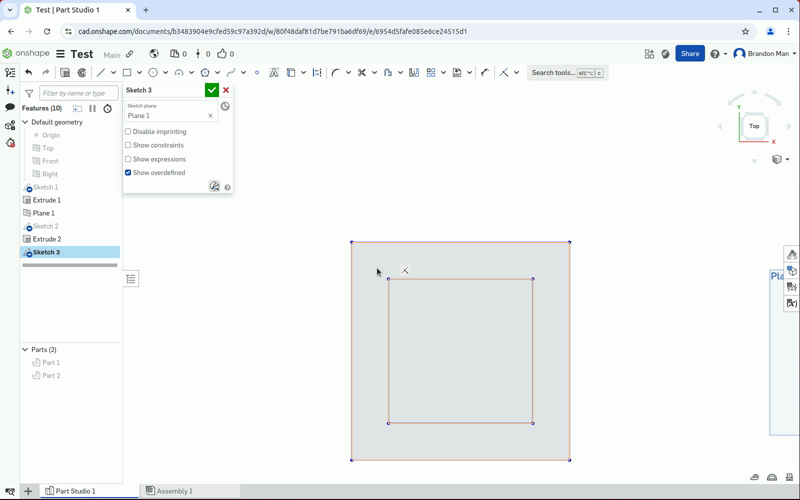
scroll(6)
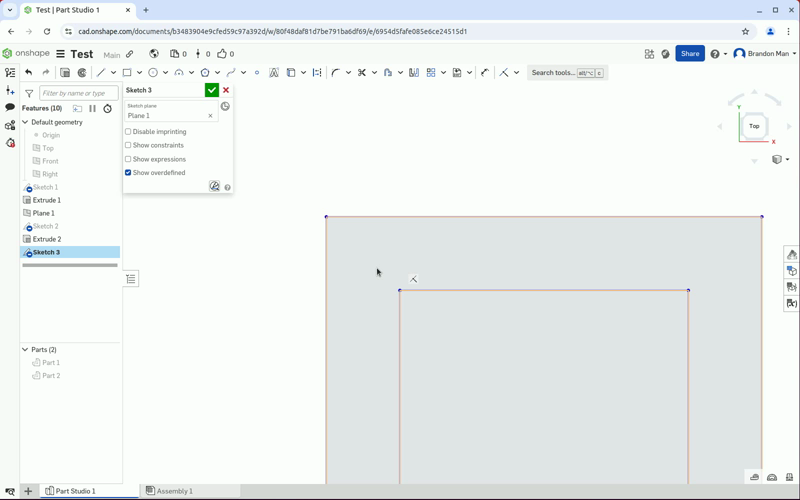
click(377, 267)
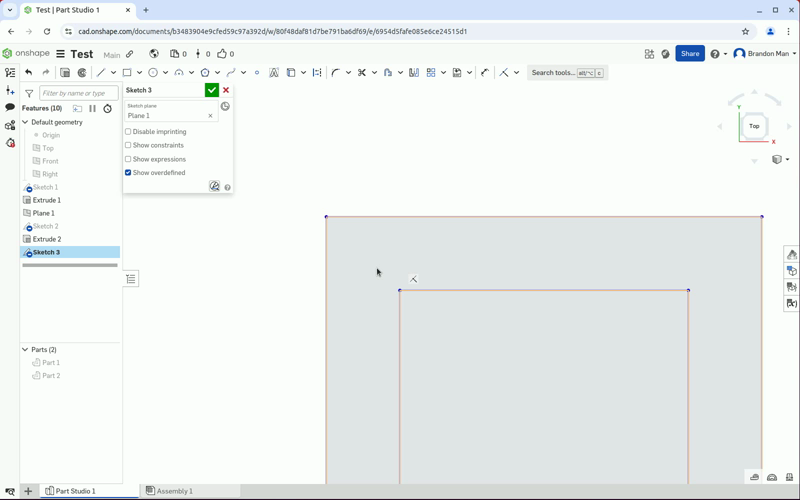
scroll(-6)
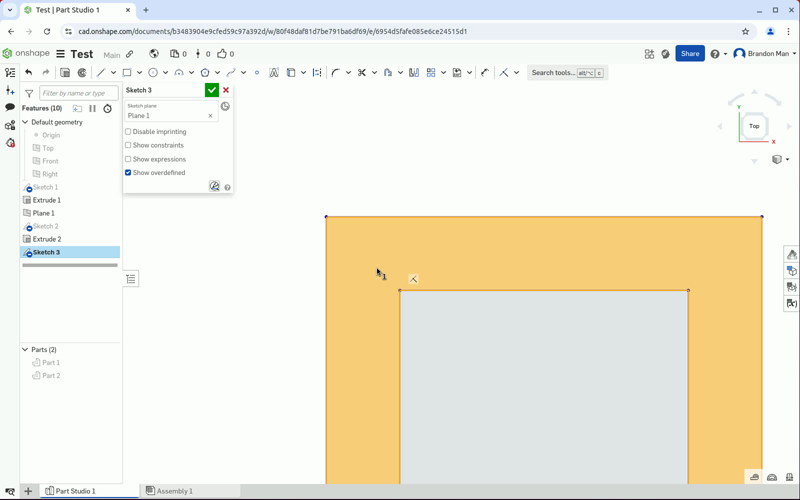
scroll(-6)
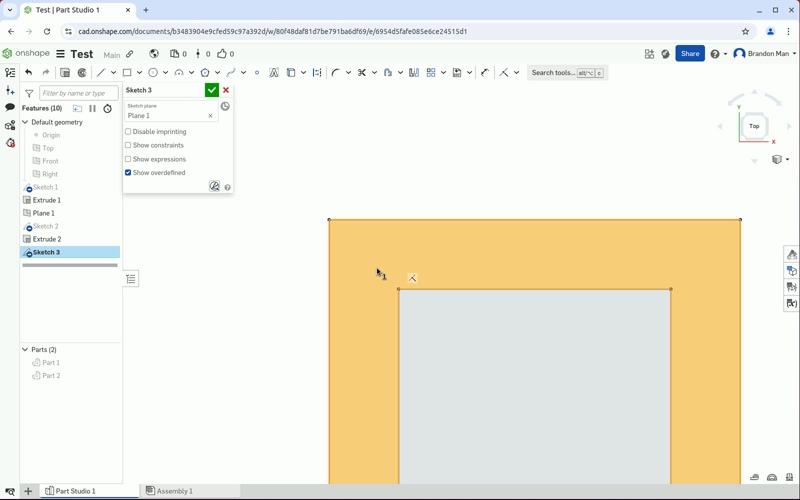
scroll(-6)
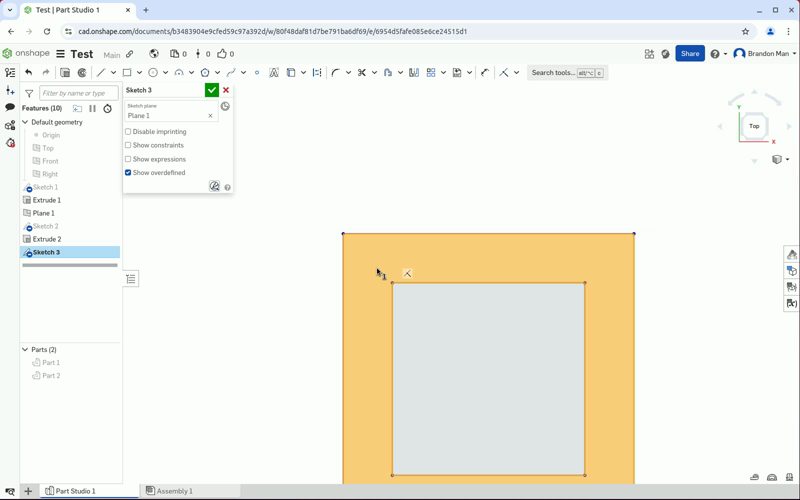
scroll(-6)
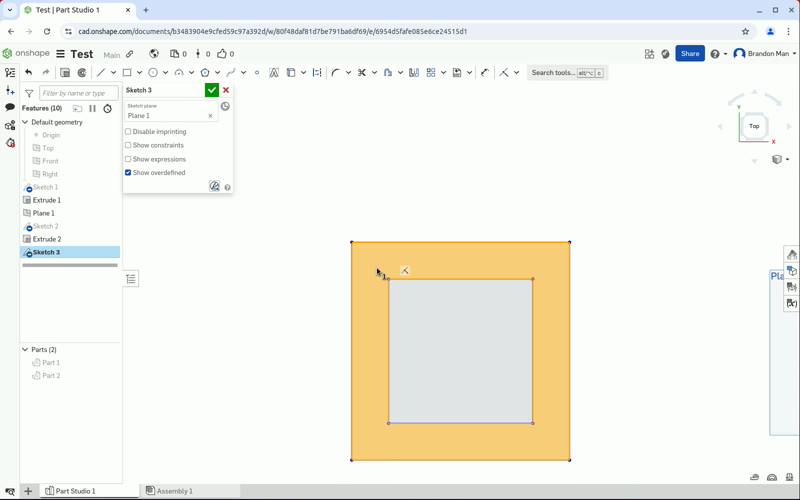
scroll(-6)
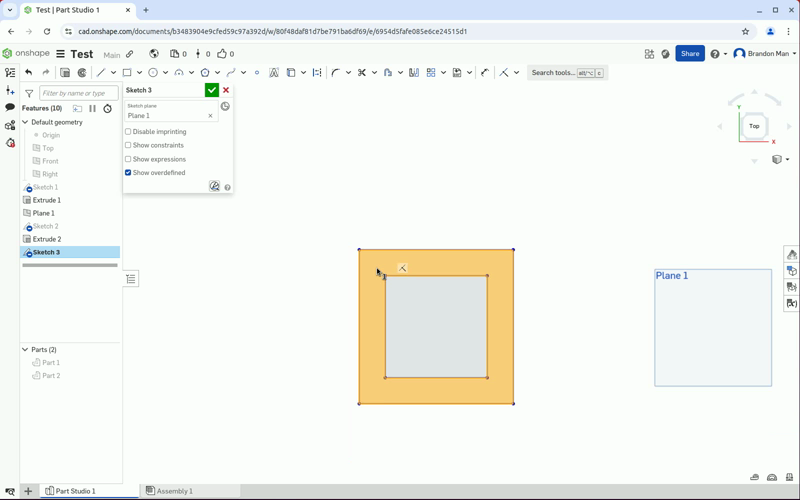
scroll(-6)
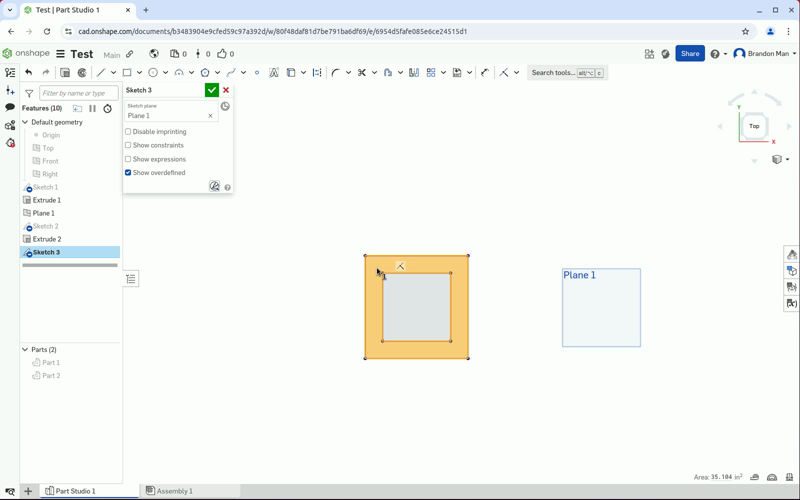
scroll(-6)
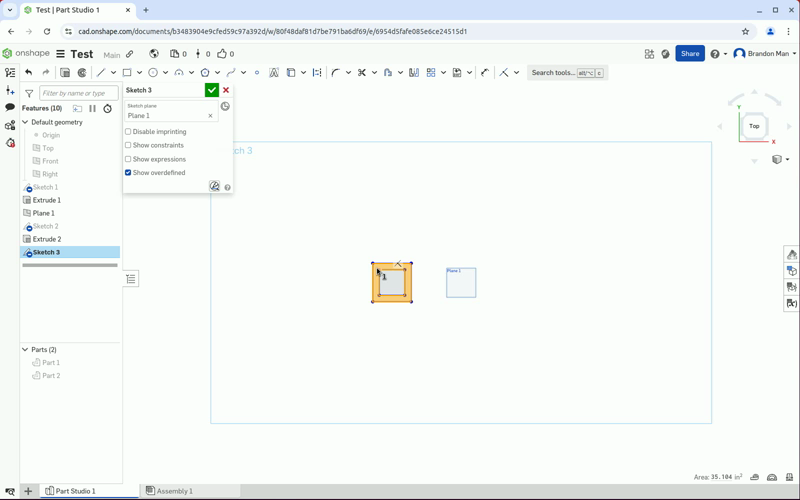
mouse_move(73, 352)
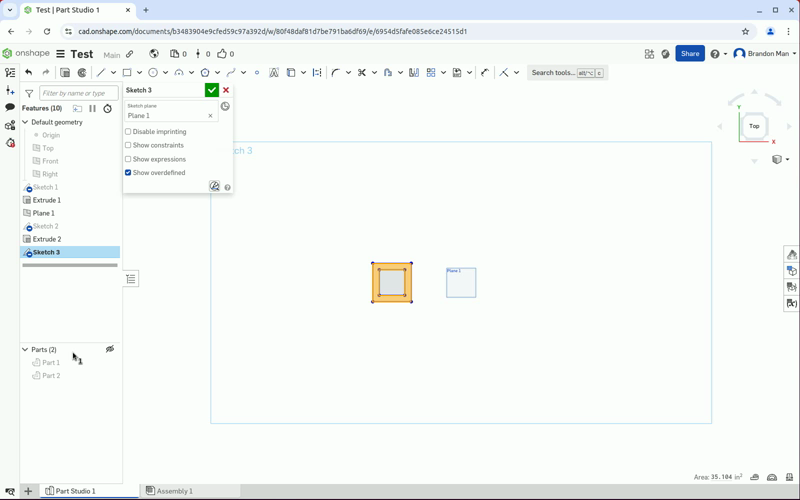
key(shift+y)
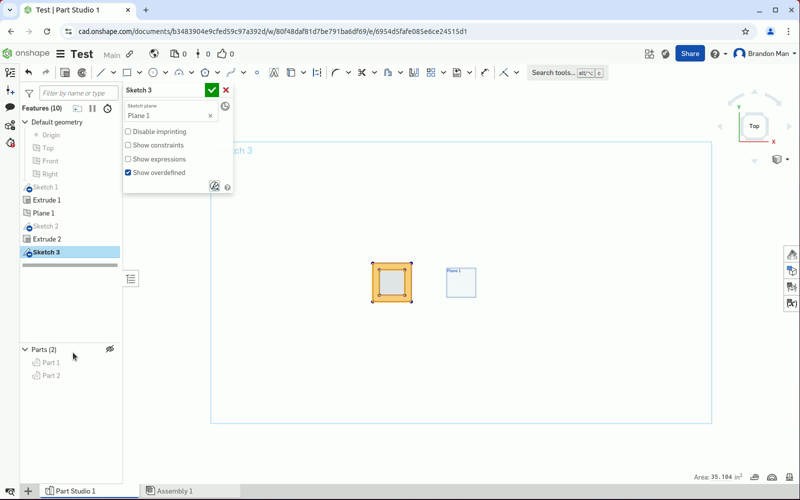
key(shift+e)
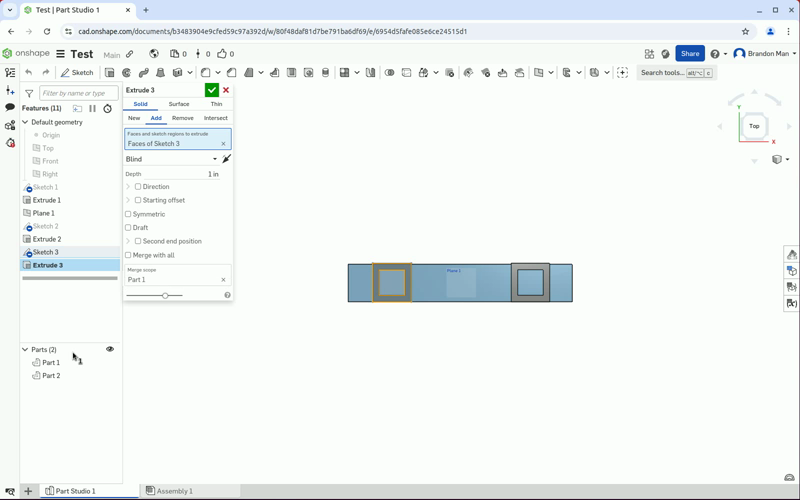
mouse_move(143, 106)
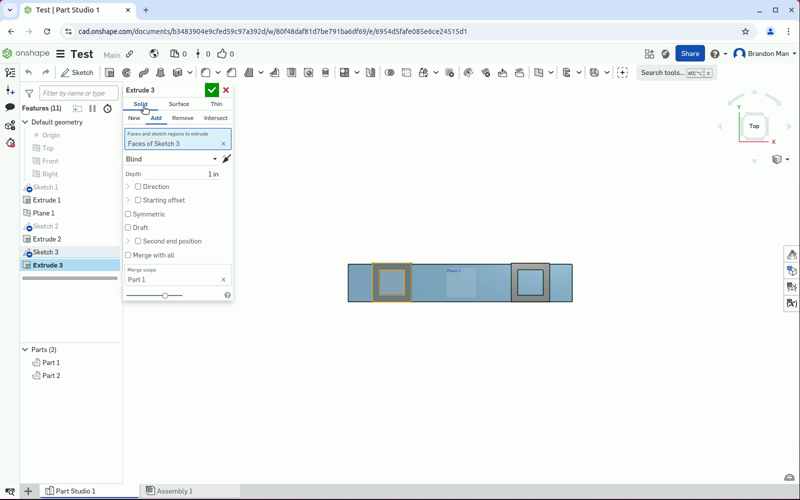
click(143, 106)
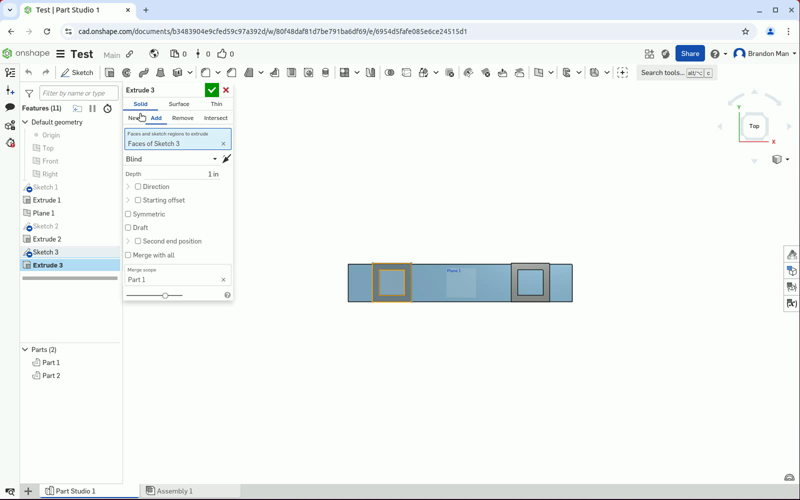
mouse_move(137, 120)
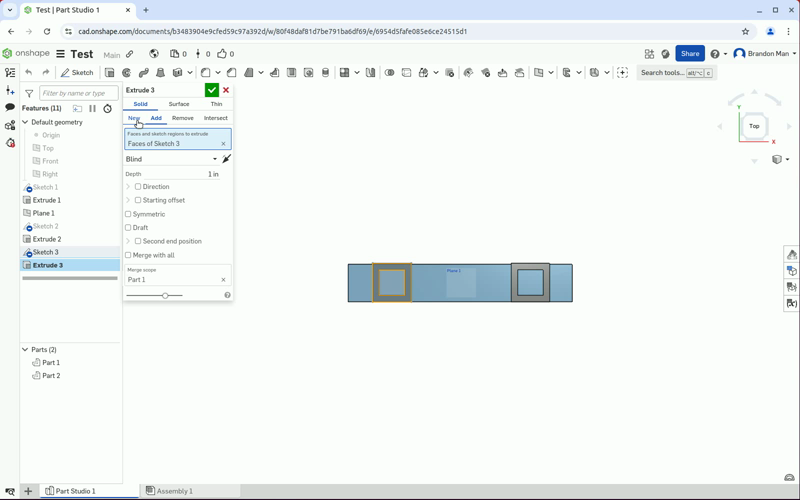
click(137, 120)
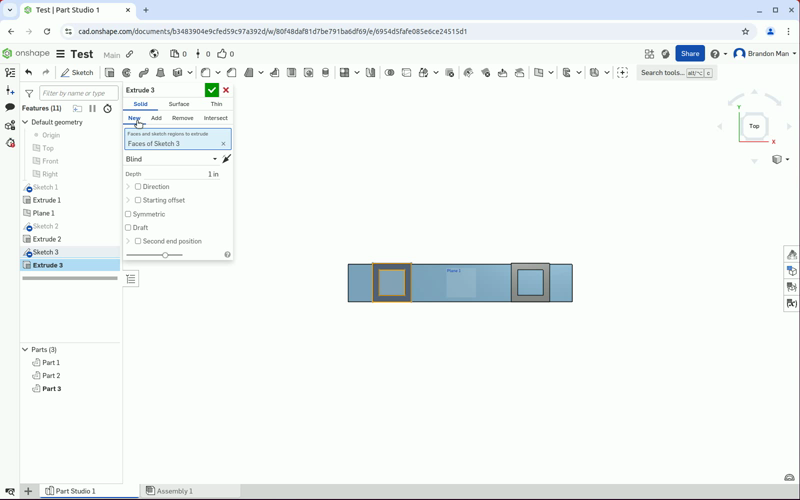
key(tab, 4)
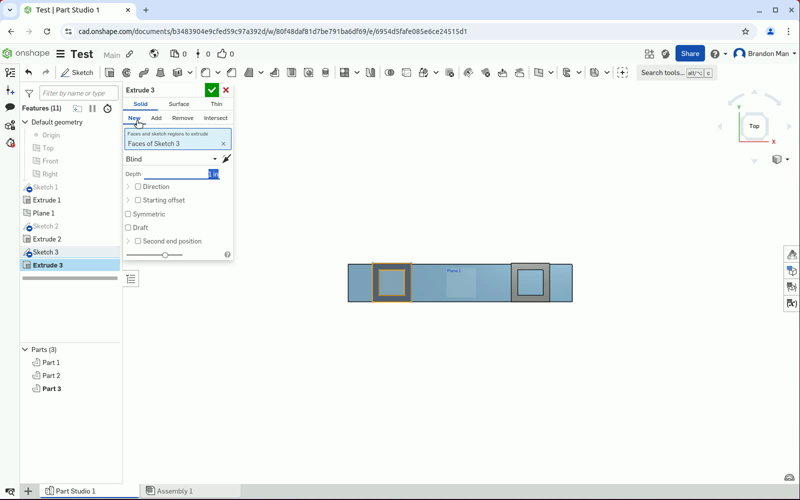
text(12.758)
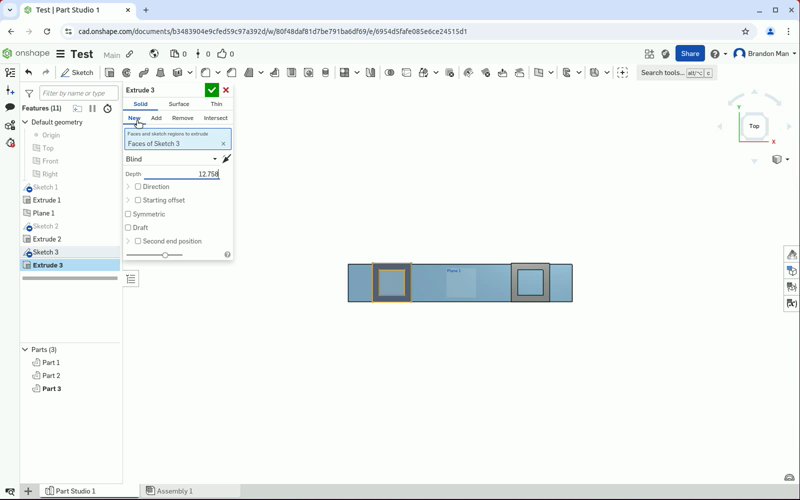
key(enter)
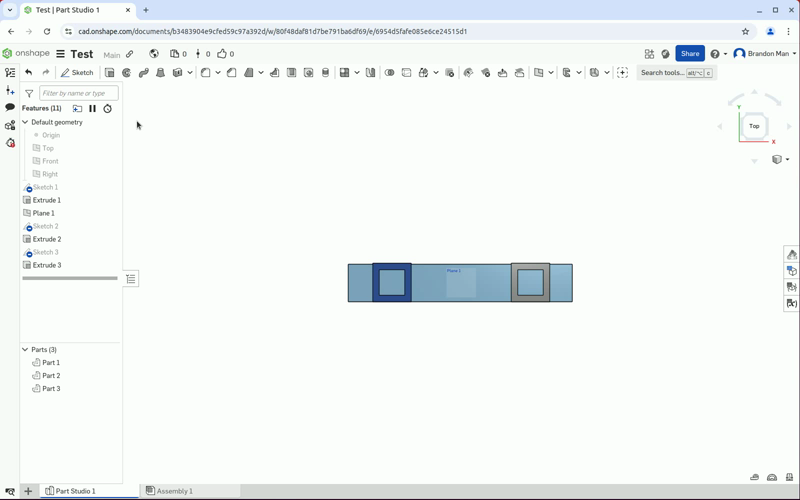
key(shift+h)
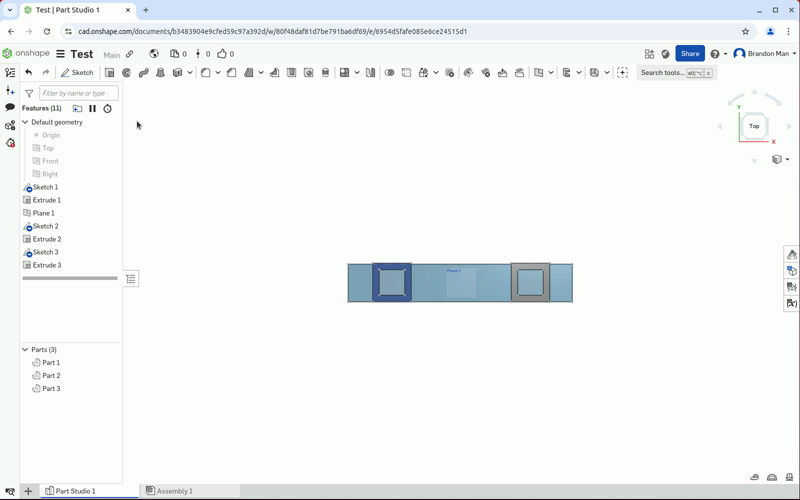
key(shift+h)
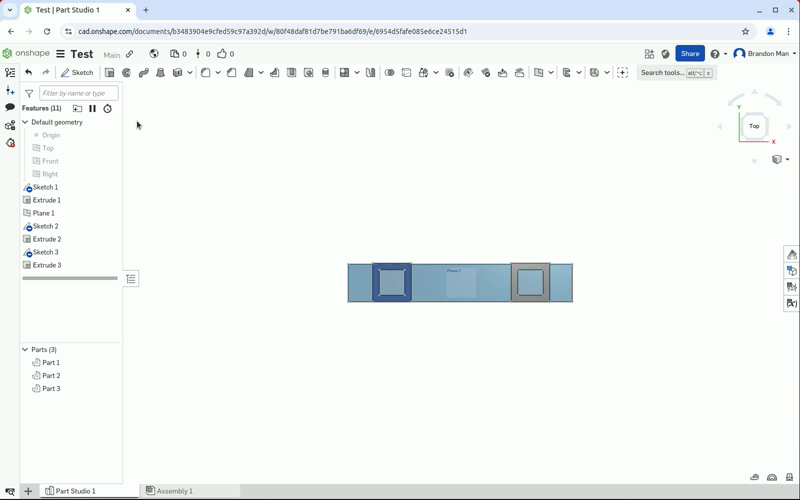
key(shift+7)
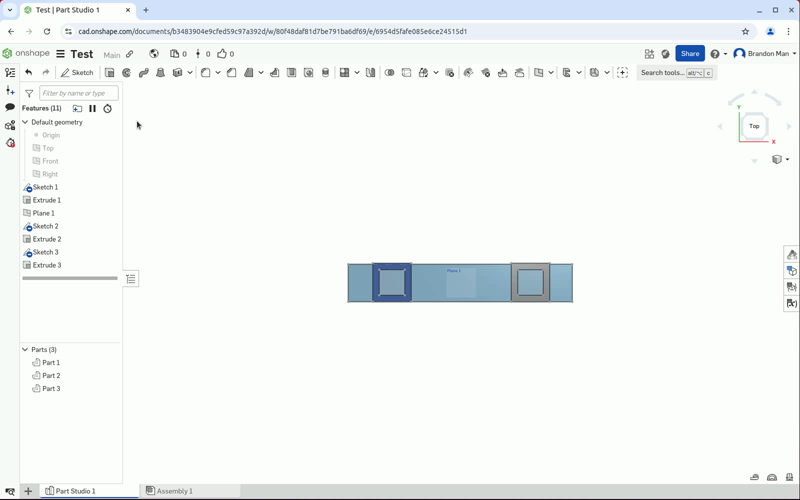
key(up, 3)
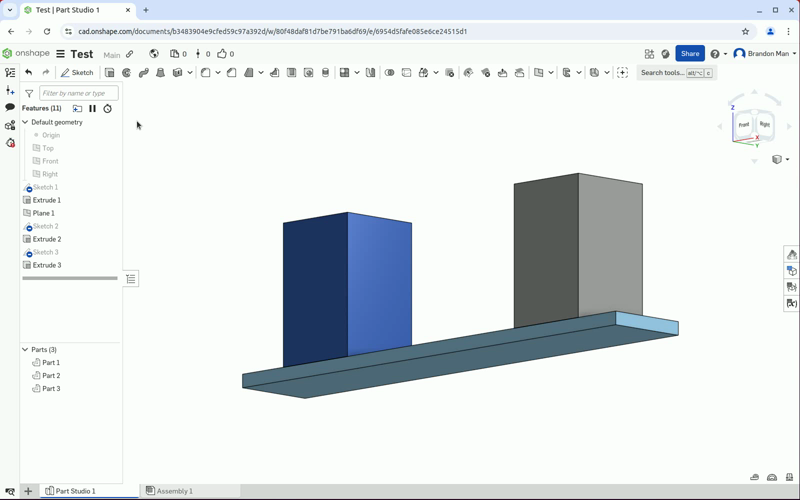
key(left, 3)
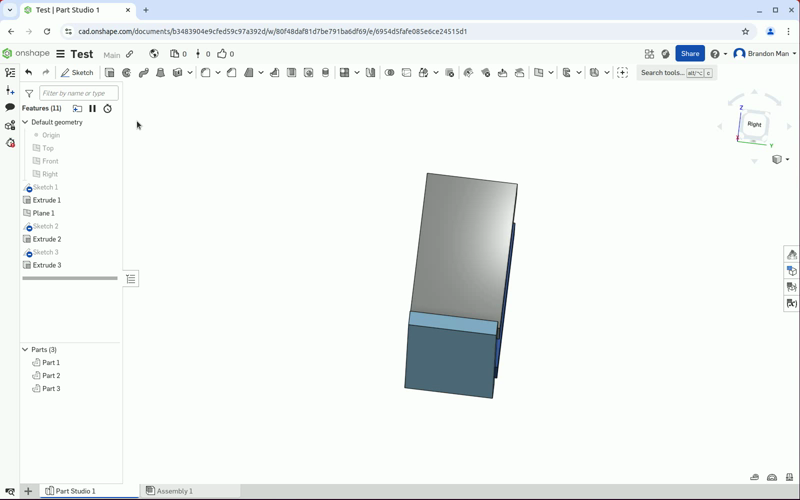
key(right, 3)
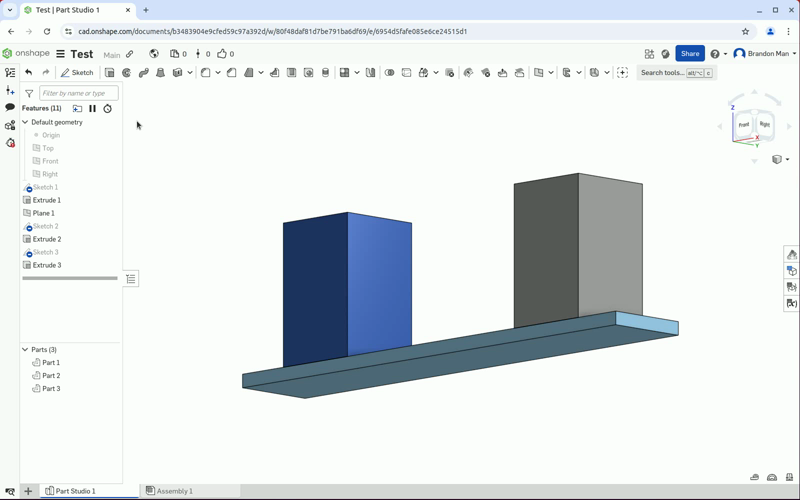
key(down, 3)
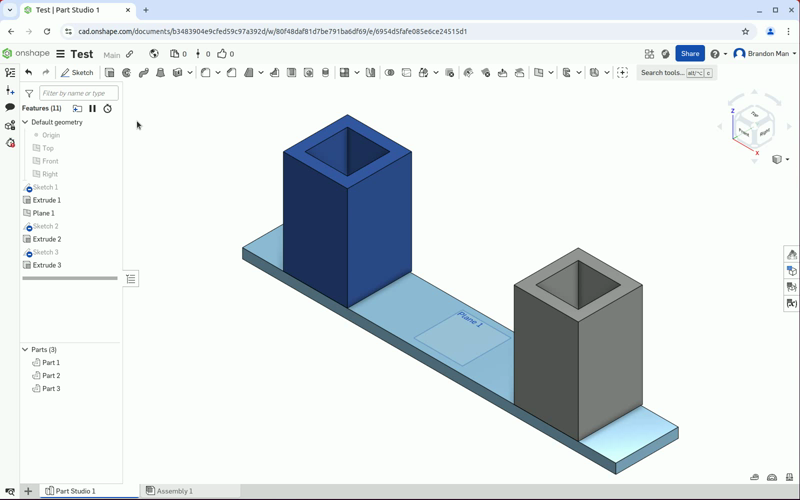
mouse_move(73, 189)
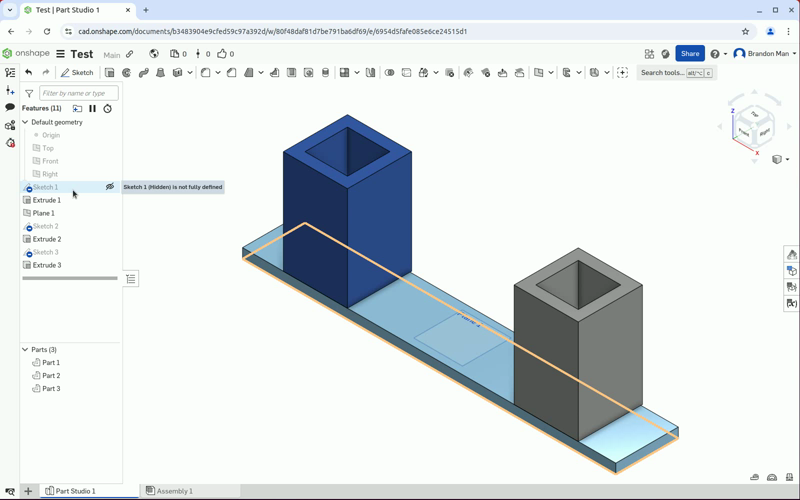
click(73, 189)